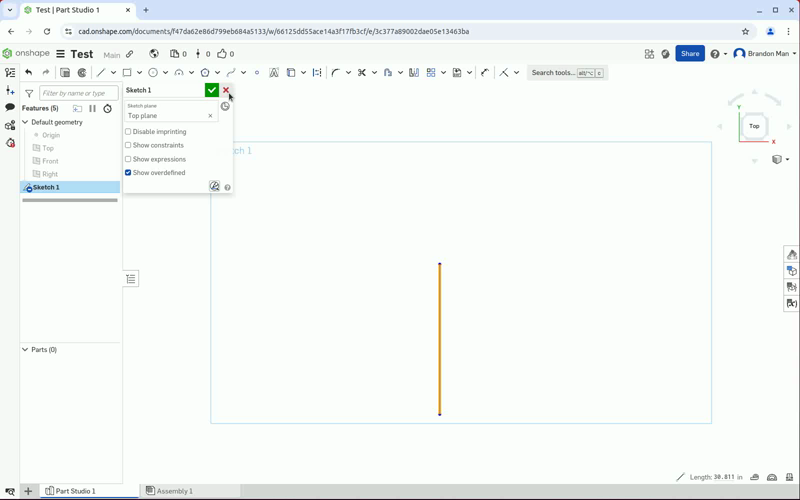
key(shift+h)
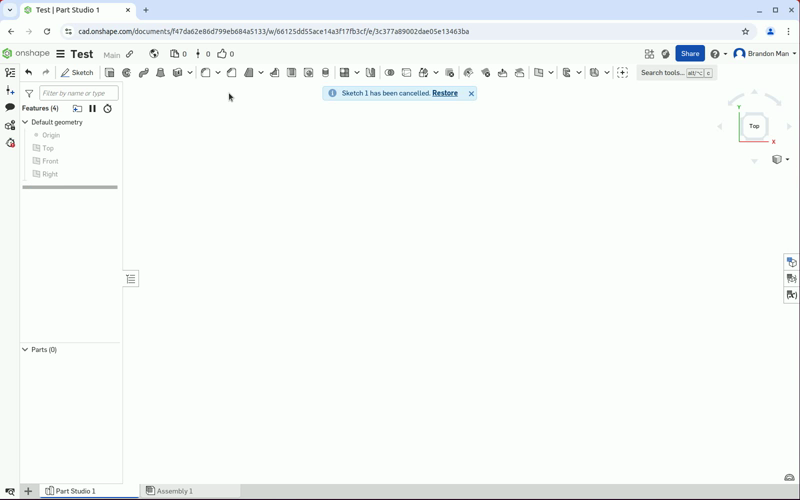
mouse_move(73, 352)
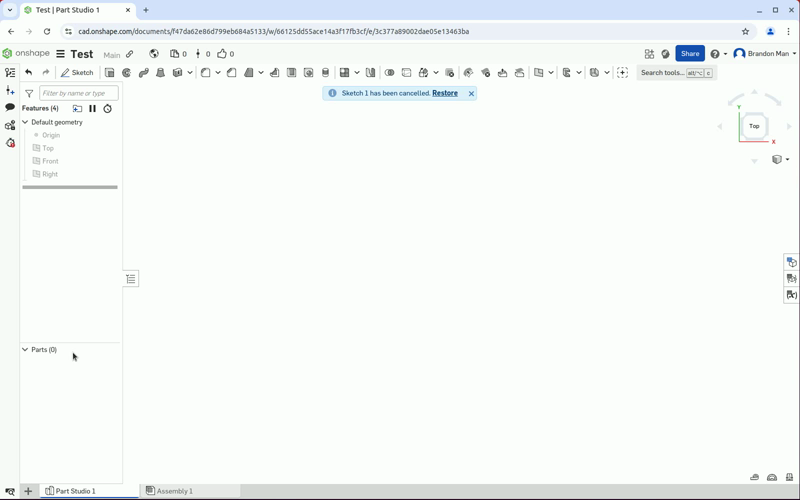
key(y)
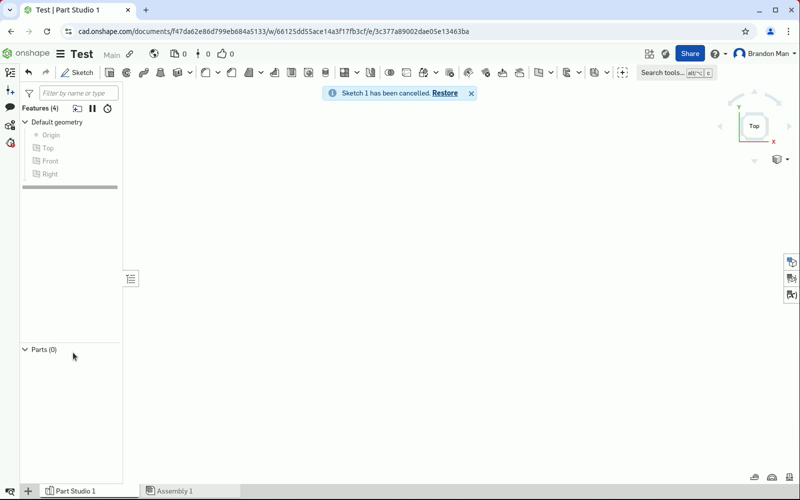
key(shift+p)
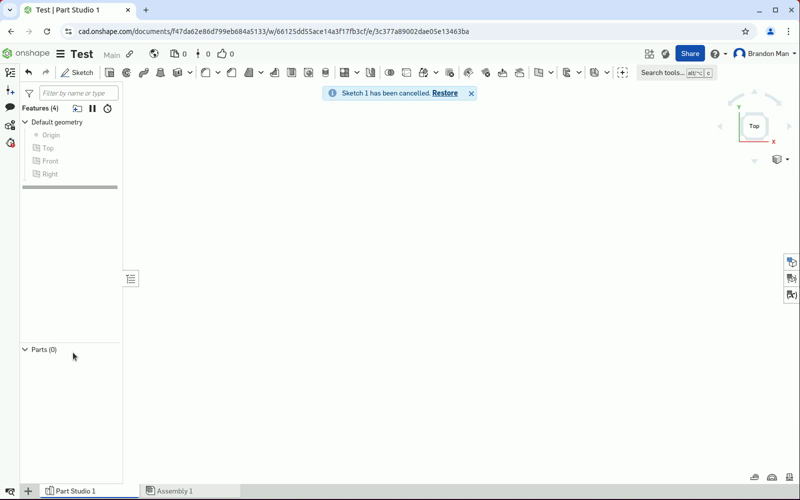
key(space)
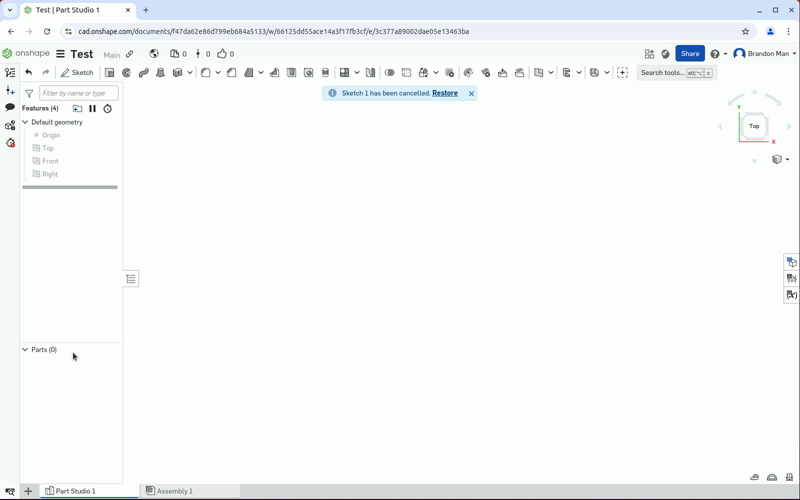
key_down(shift)
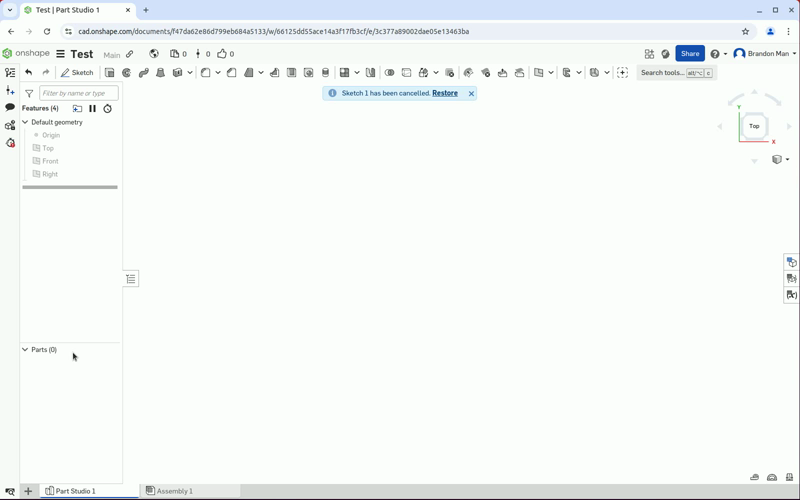
key(up)
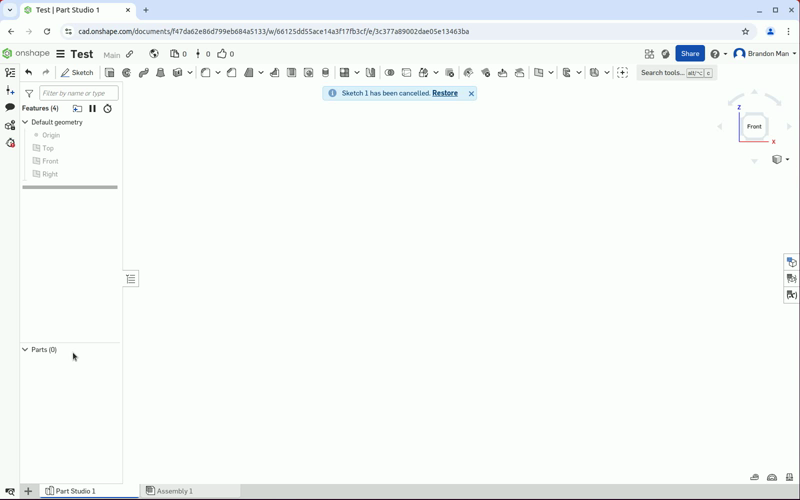
key_up(shift)
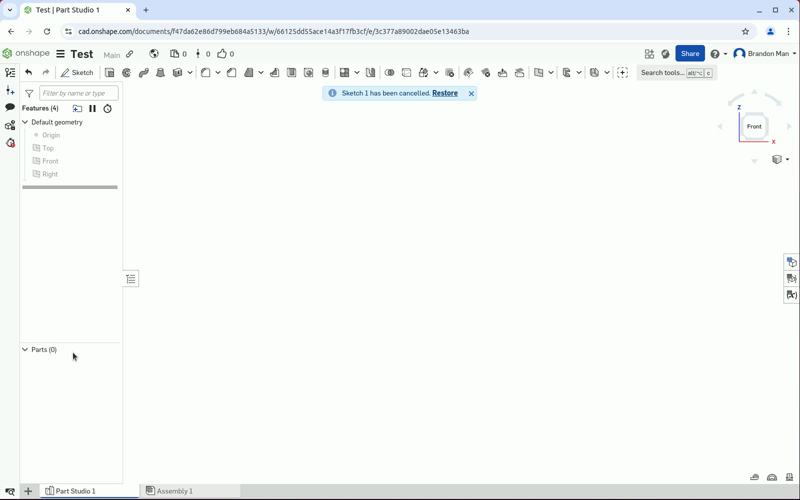
key(space)
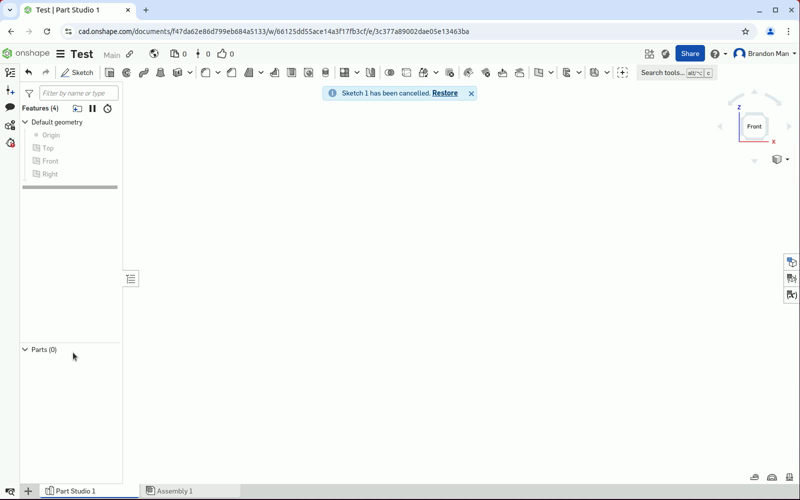
key_down(shift)
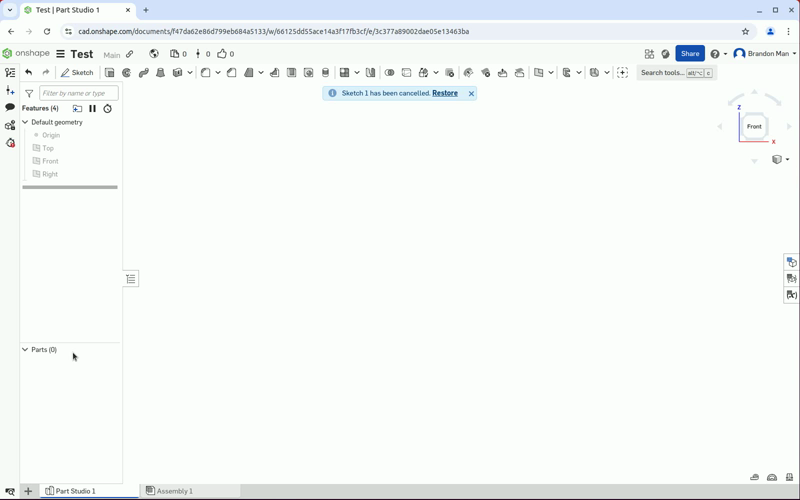
key(left)
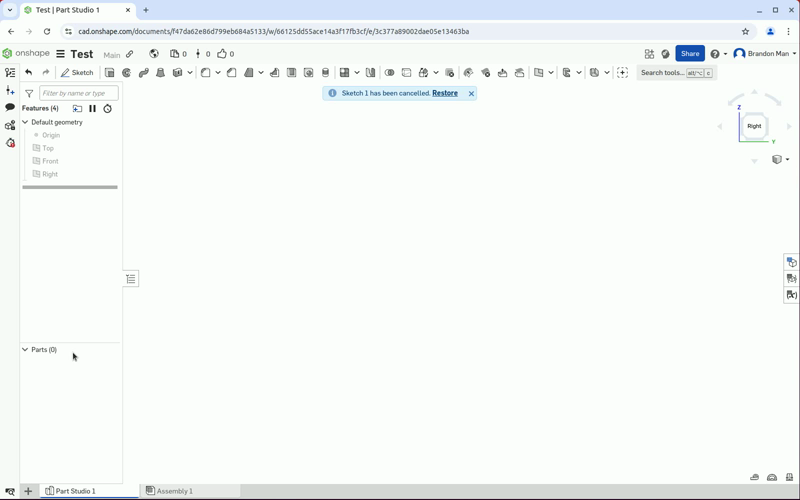
key_up(shift)
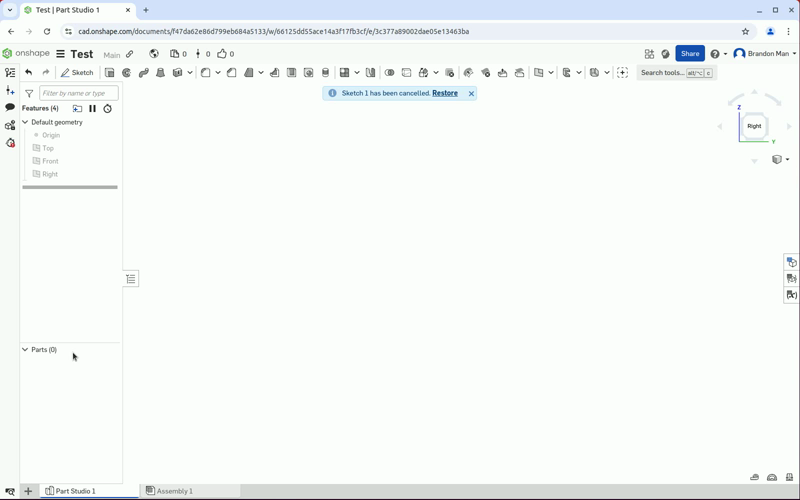
mouse_move(73, 352)
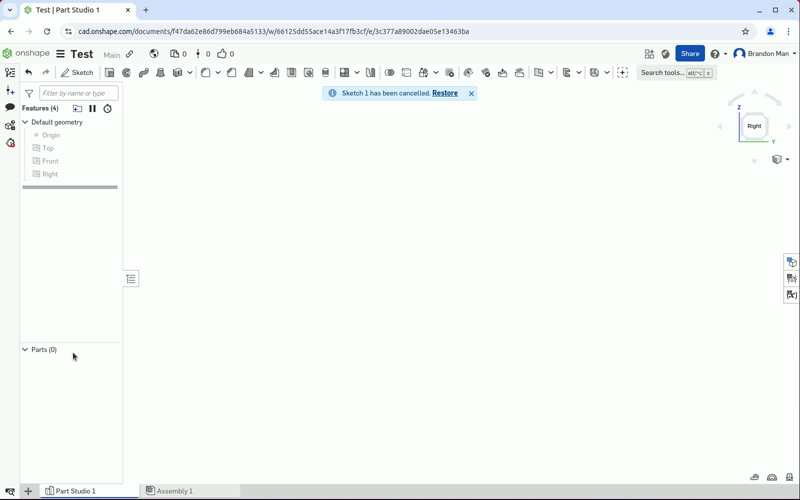
key(shift+y)
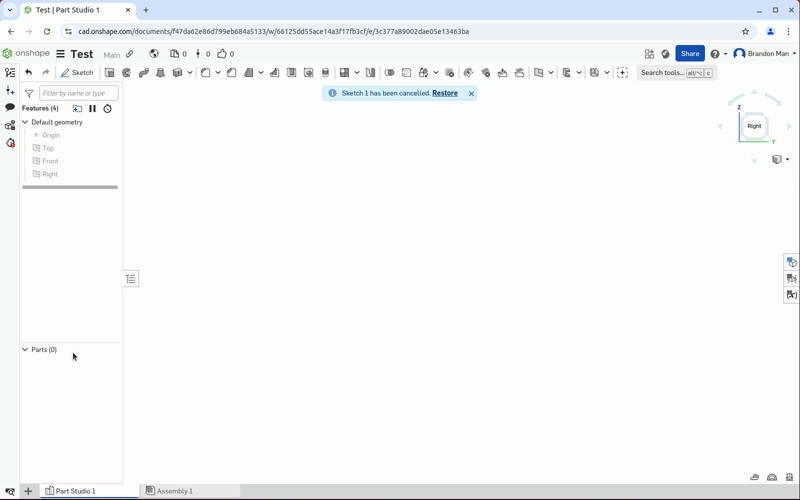
key(shift+s)
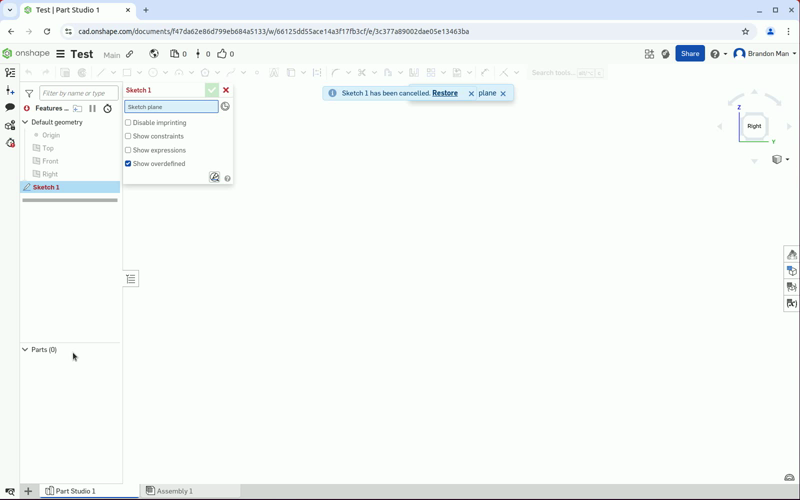
mouse_move(73, 176)
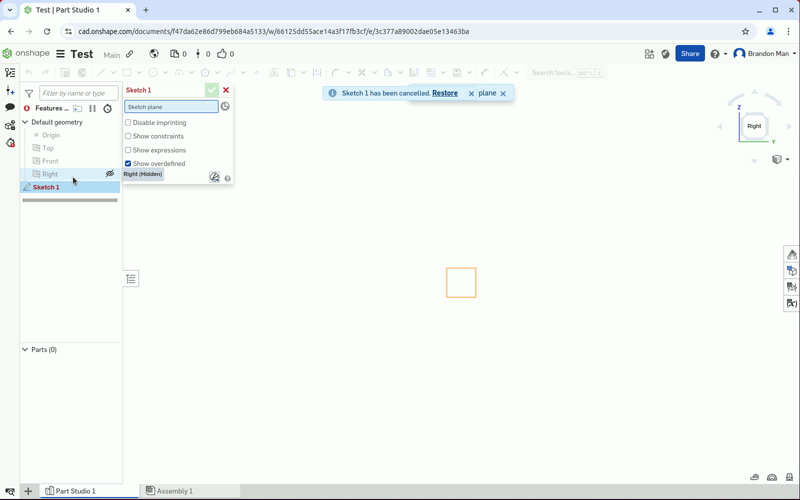
click(73, 176)
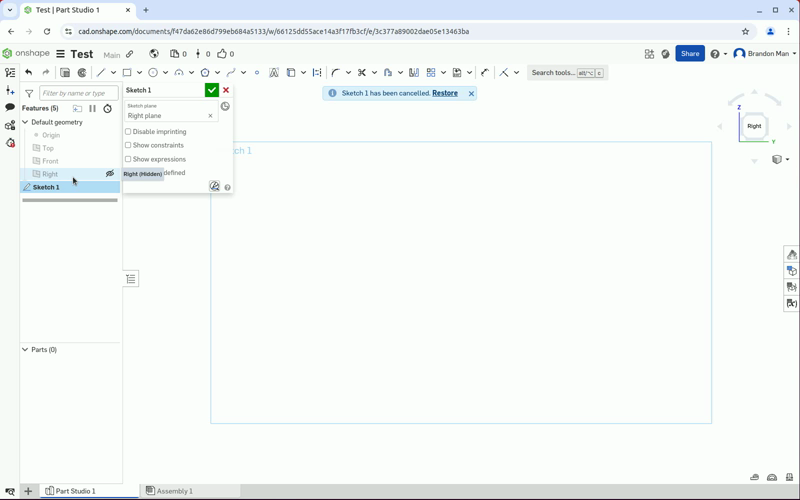
mouse_move(73, 352)
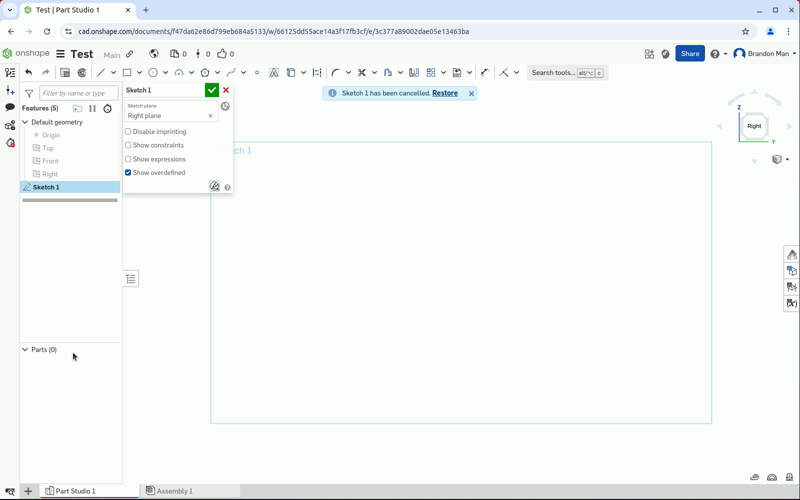
key(y)
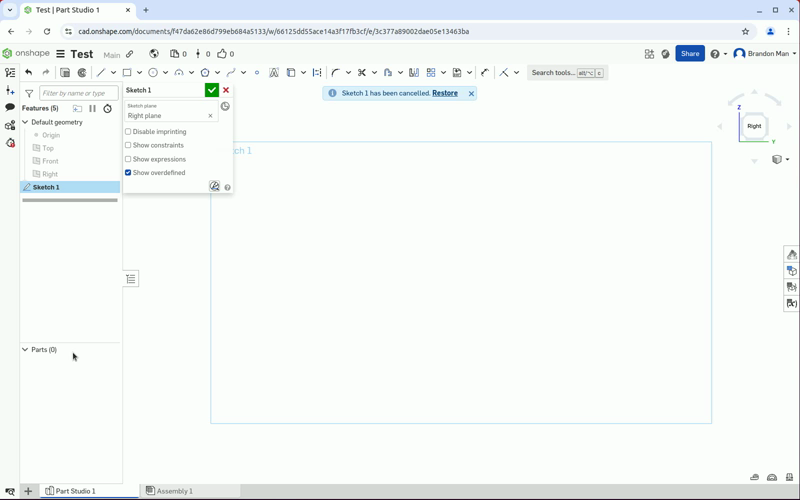
key(l)
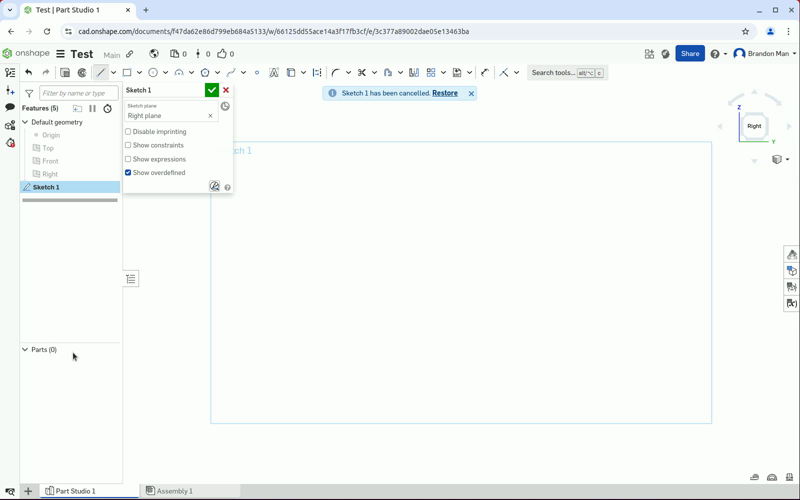
key_down(shift)
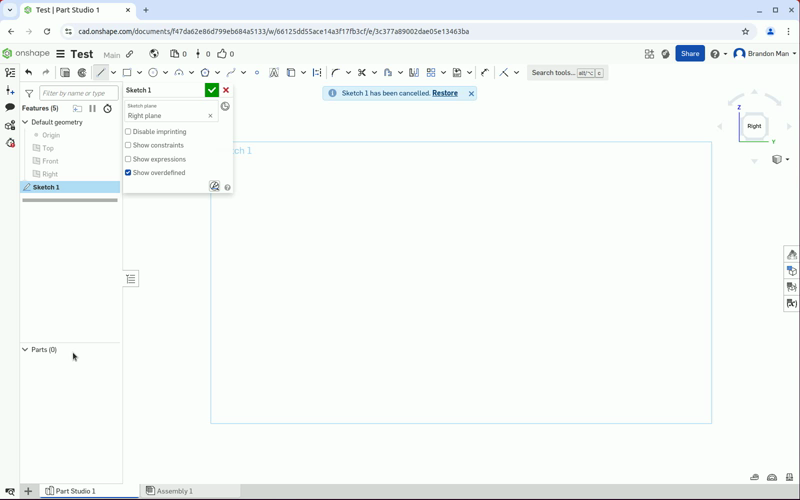
mouse_move(357, 349)
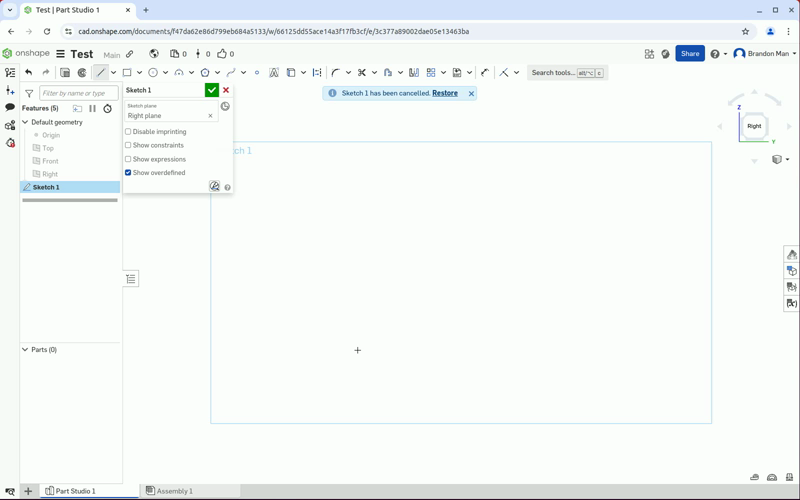
click(357, 349)
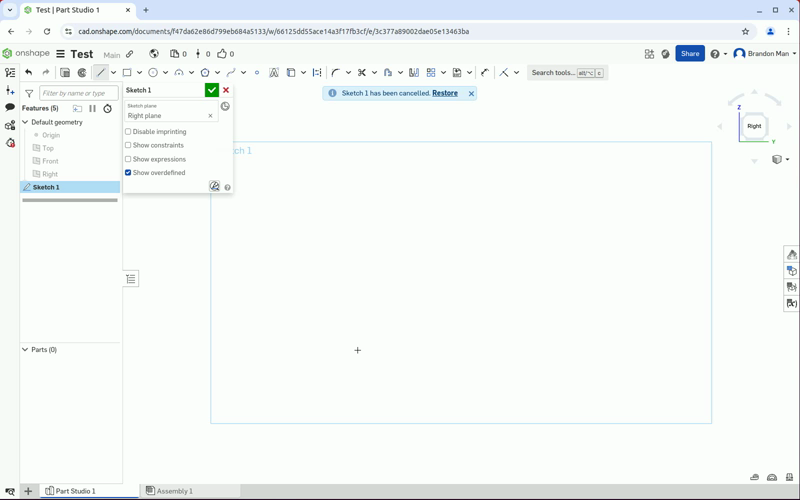
key_up(shift)
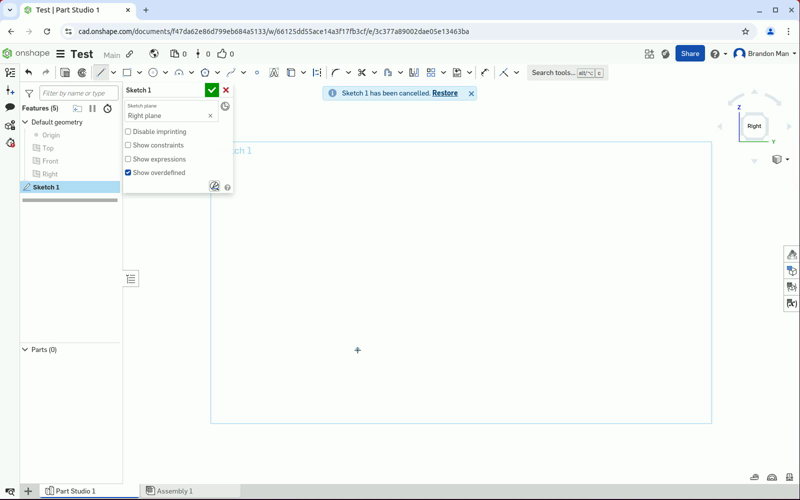
key_down(shift)
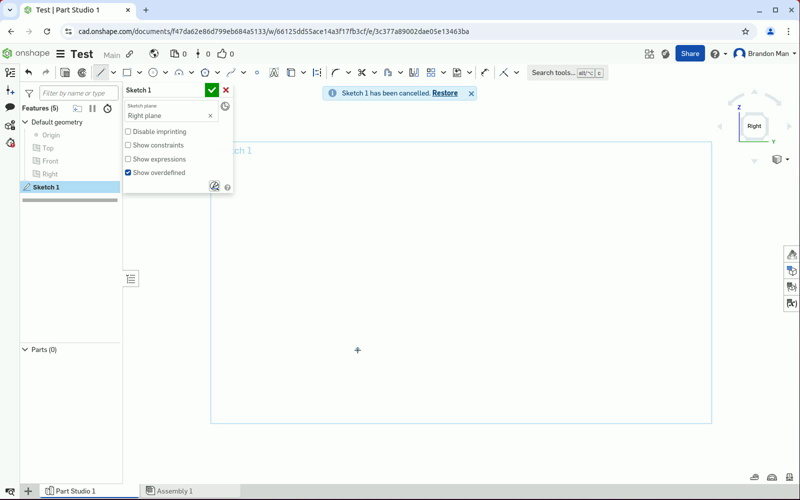
mouse_move(387, 349)
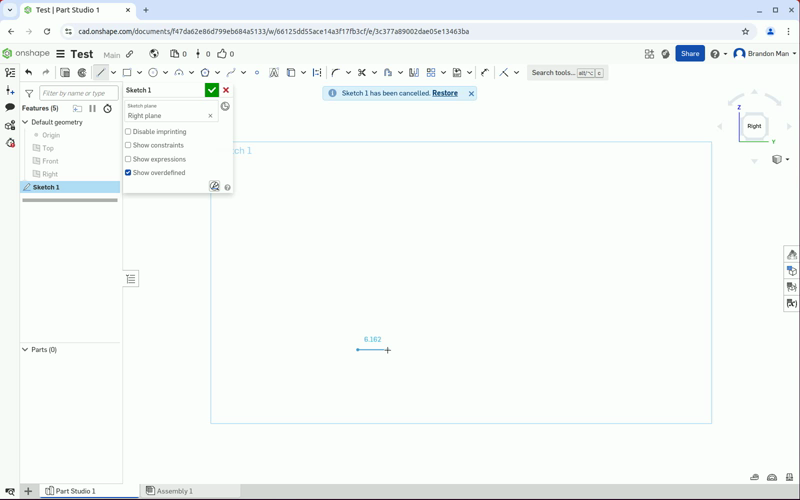
mouse_move(382, 349)
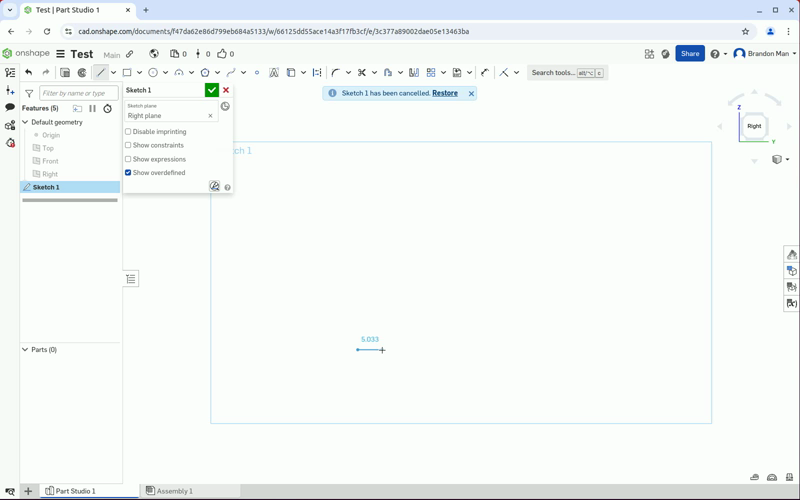
click(382, 349)
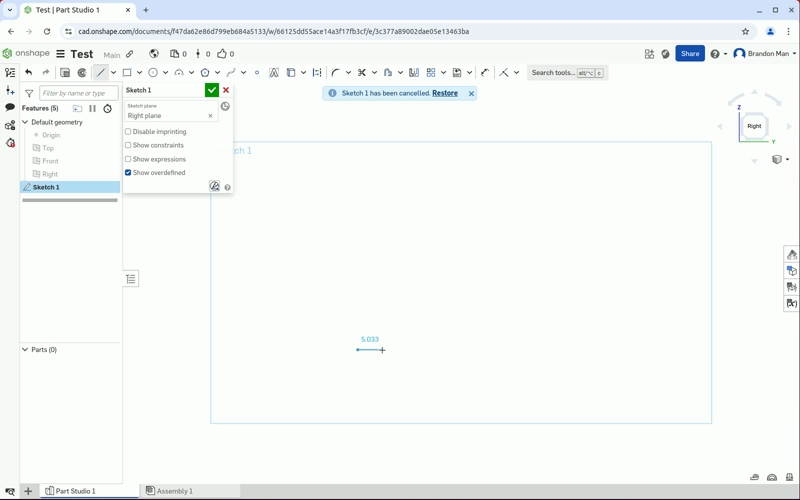
key_up(shift)
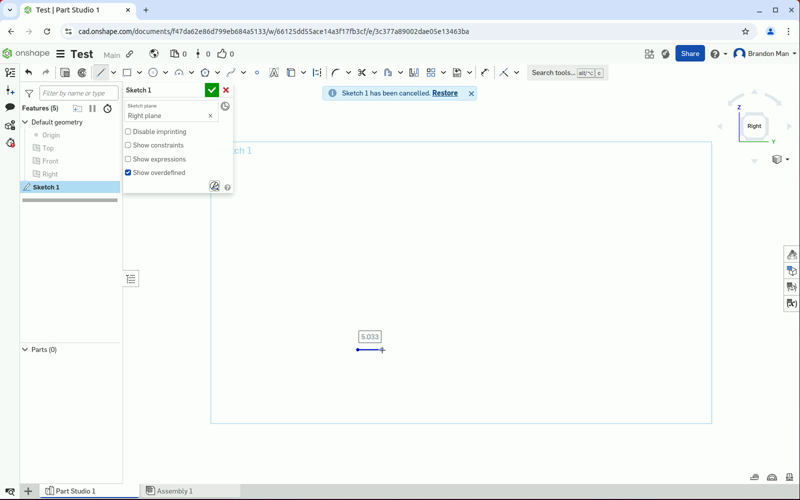
key_down(shift)
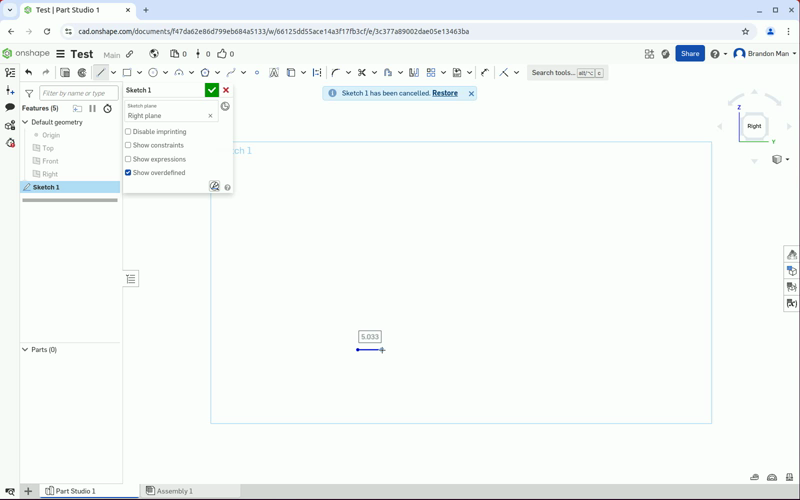
mouse_move(382, 266)
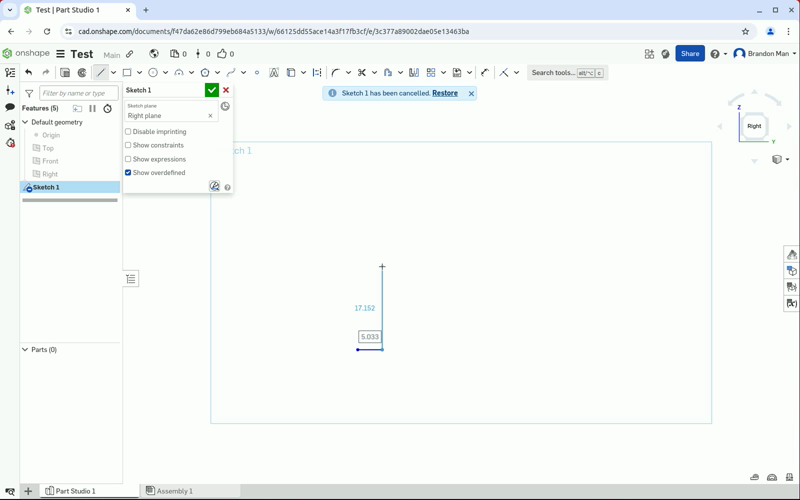
click(382, 266)
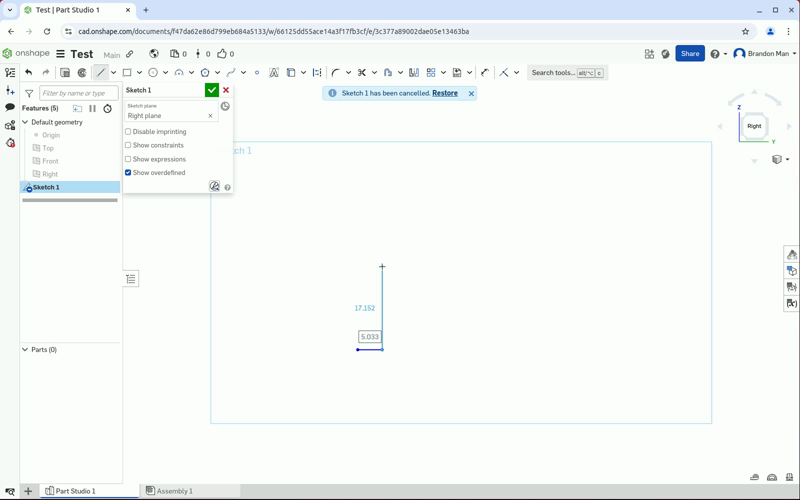
key_up(shift)
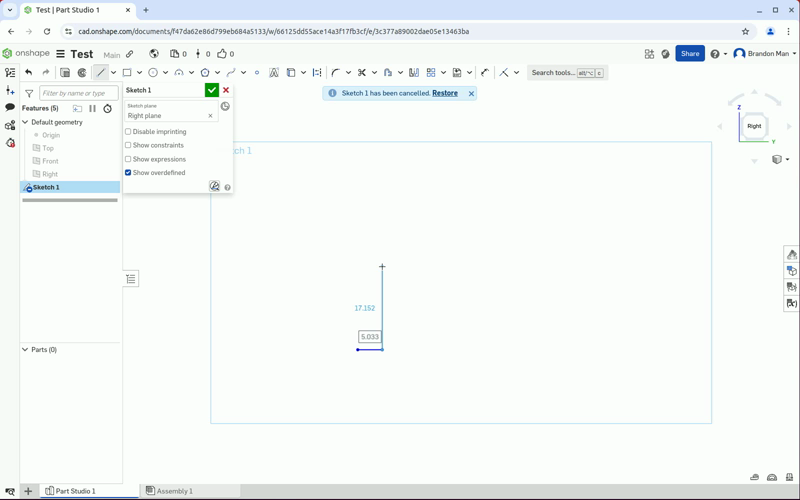
key_down(shift)
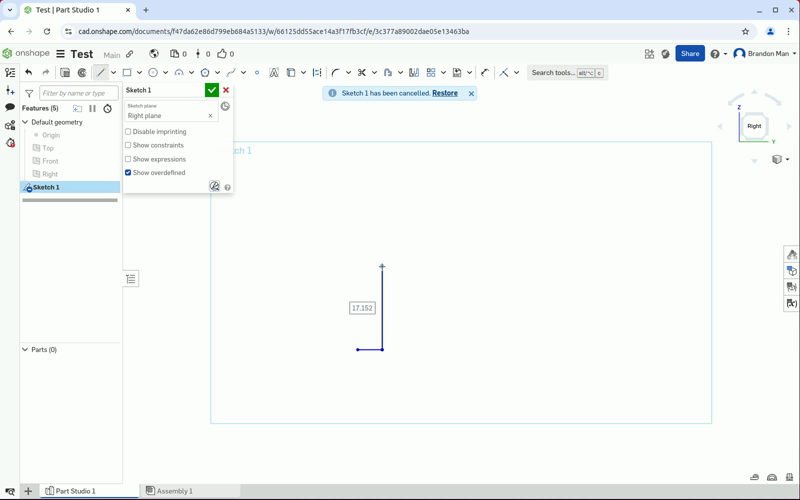
mouse_move(547, 266)
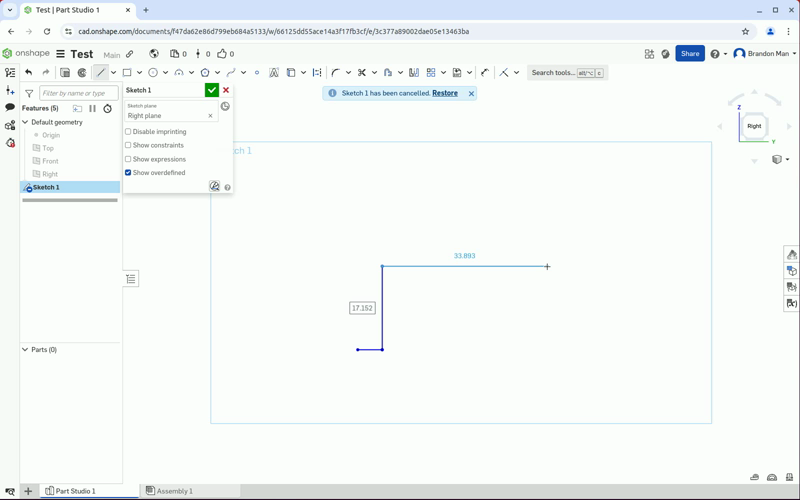
click(547, 266)
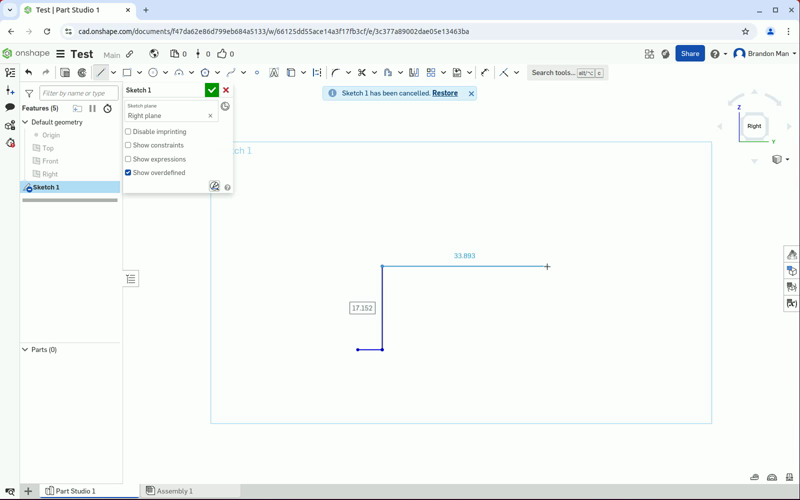
key_up(shift)
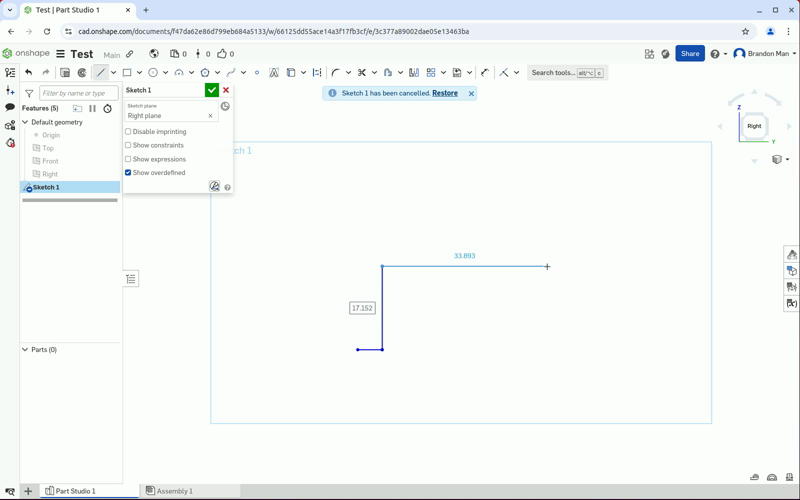
key_down(shift)
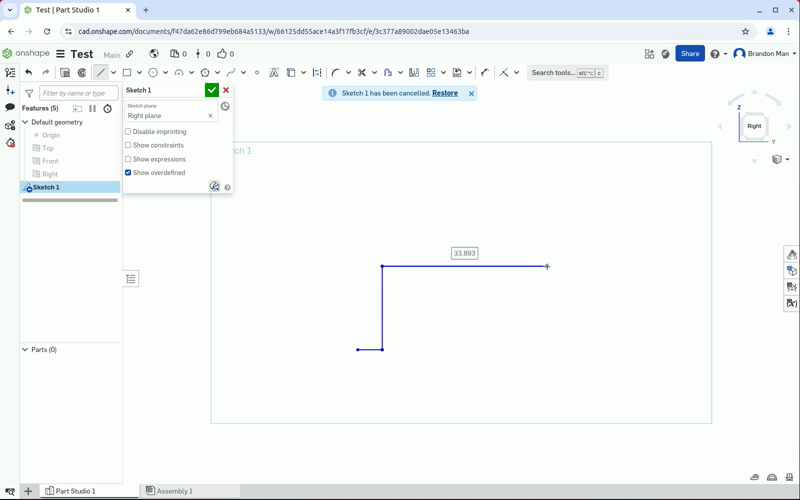
mouse_move(547, 349)
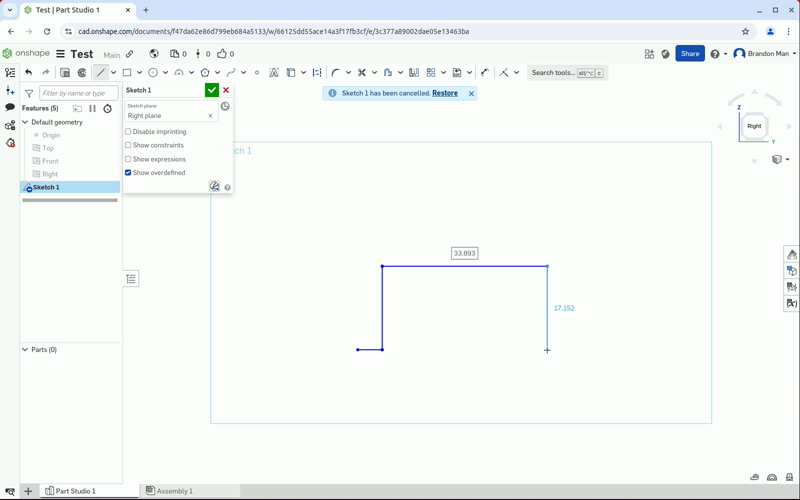
click(547, 349)
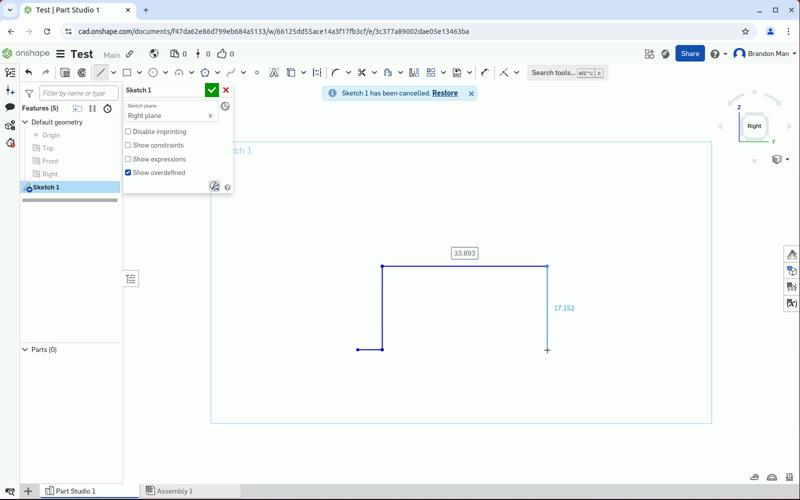
key_up(shift)
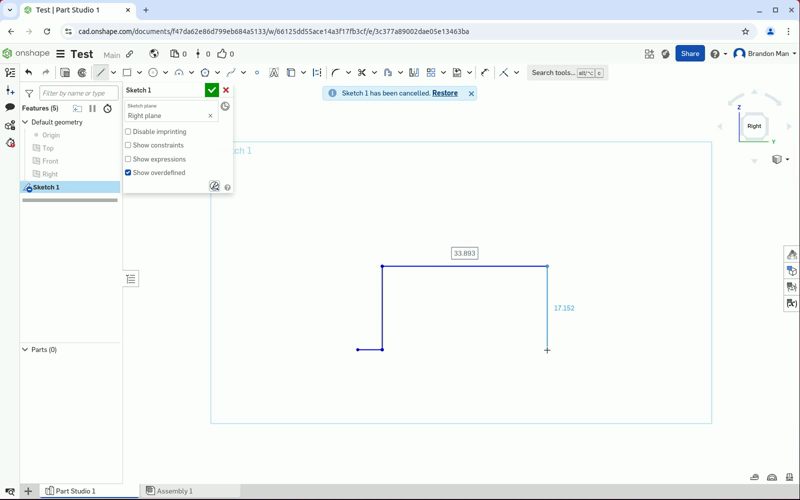
key_down(shift)
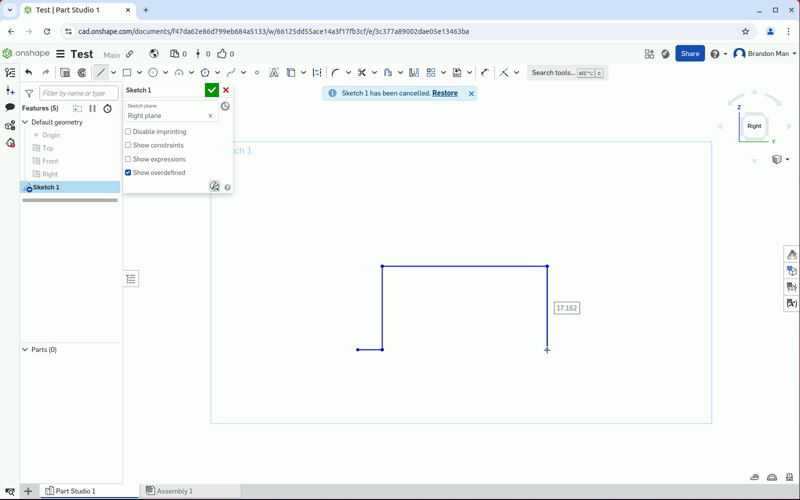
mouse_move(577, 349)
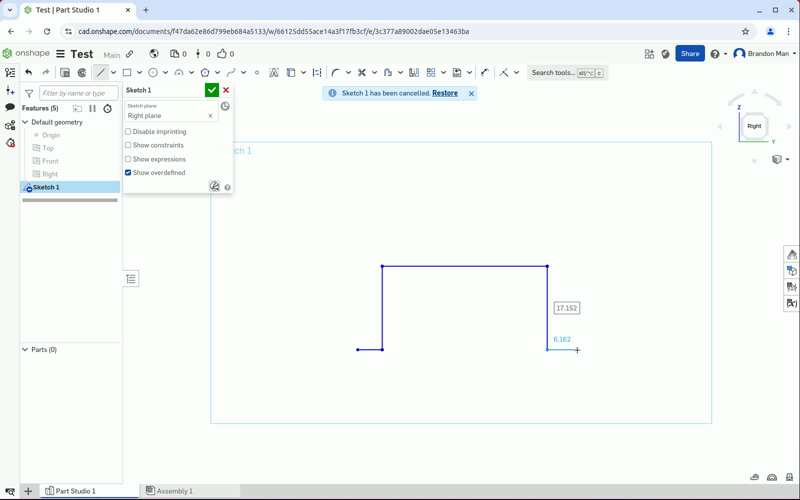
mouse_move(572, 349)
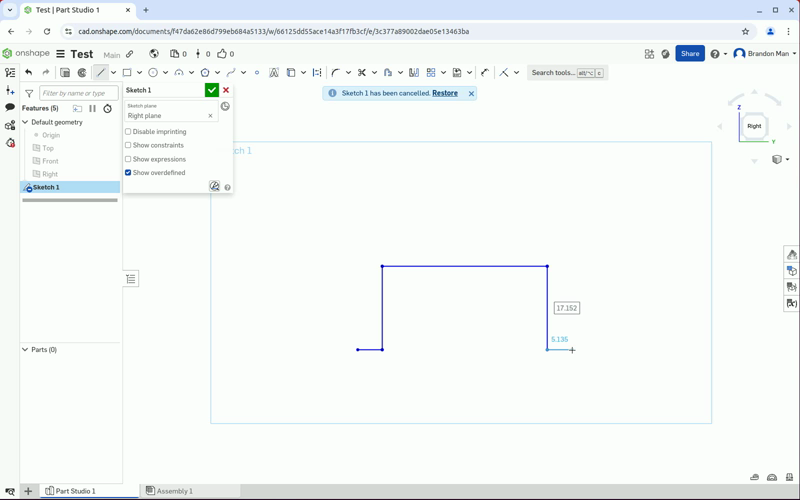
click(572, 349)
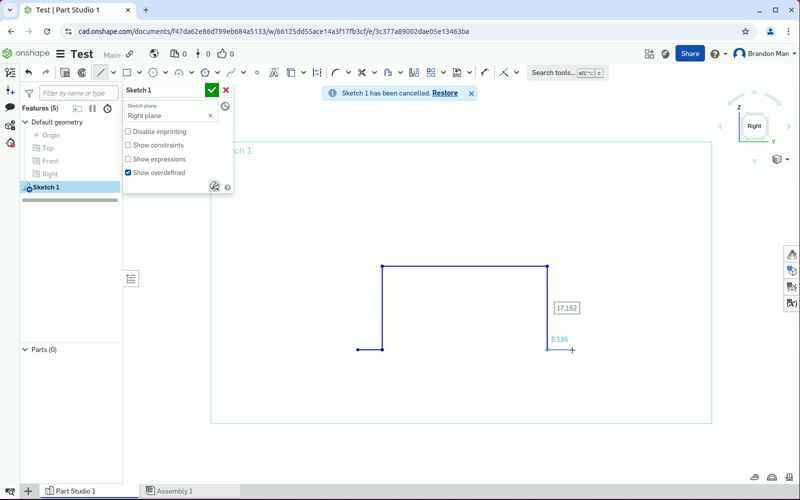
key_up(shift)
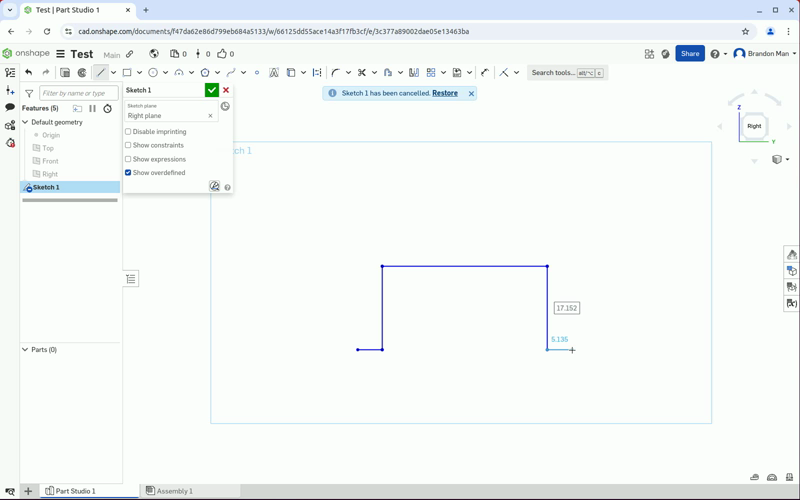
key_down(shift)
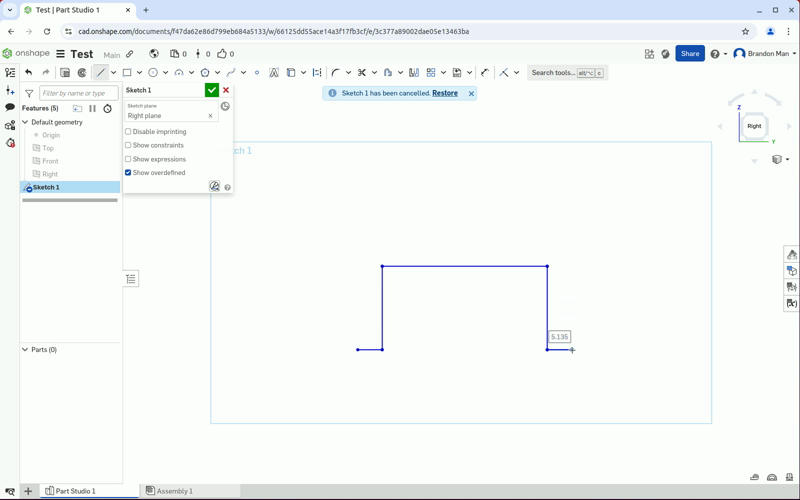
mouse_move(589, 349)
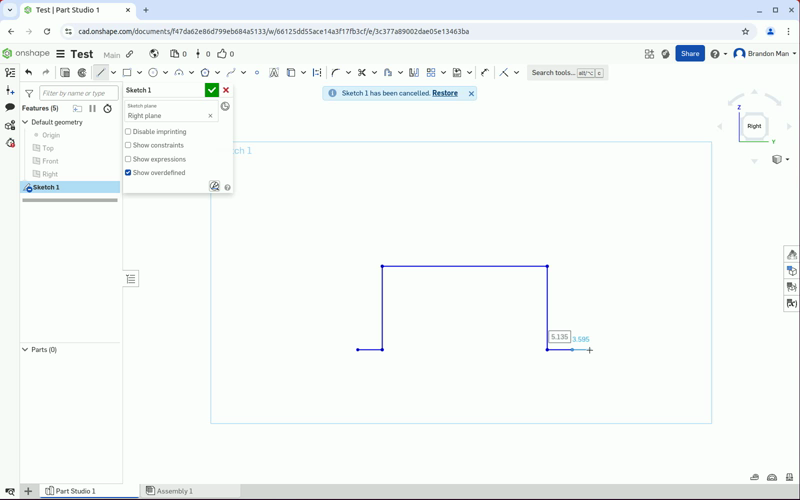
mouse_move(572, 340)
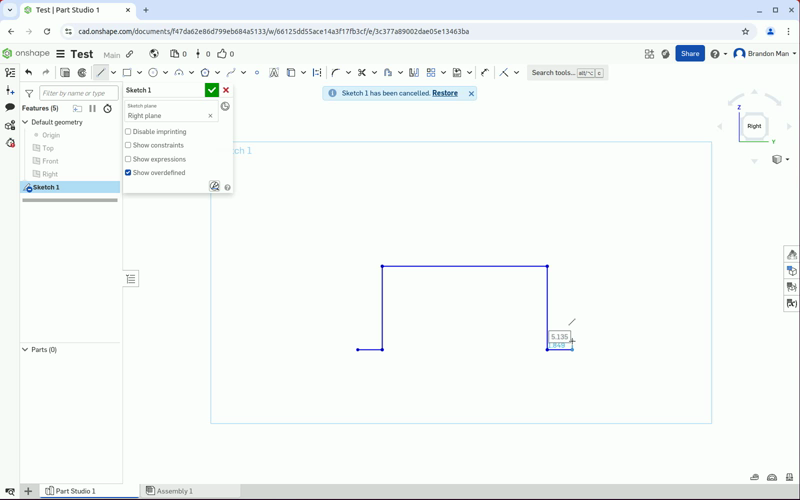
click(572, 340)
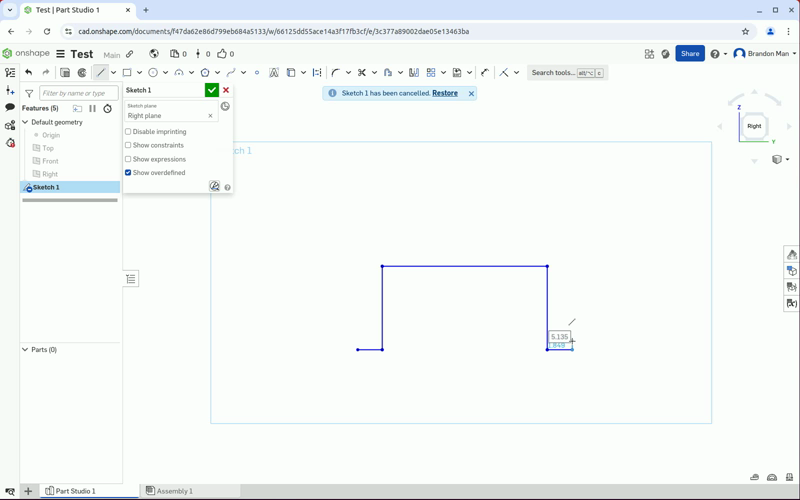
key_up(shift)
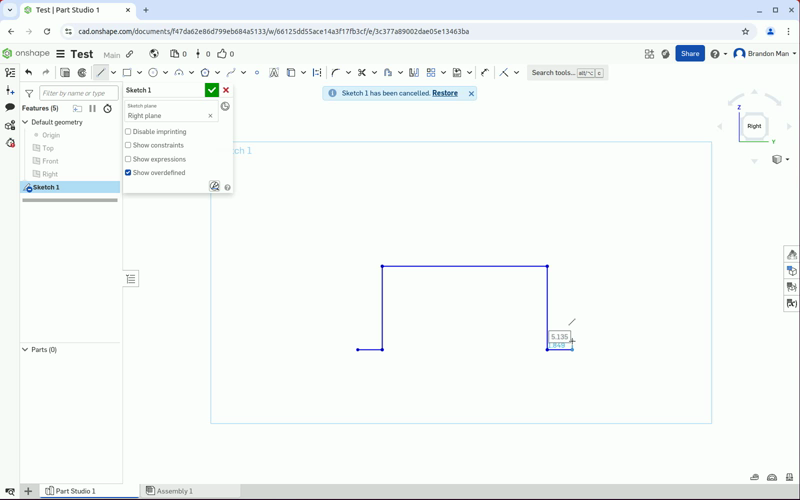
key_down(shift)
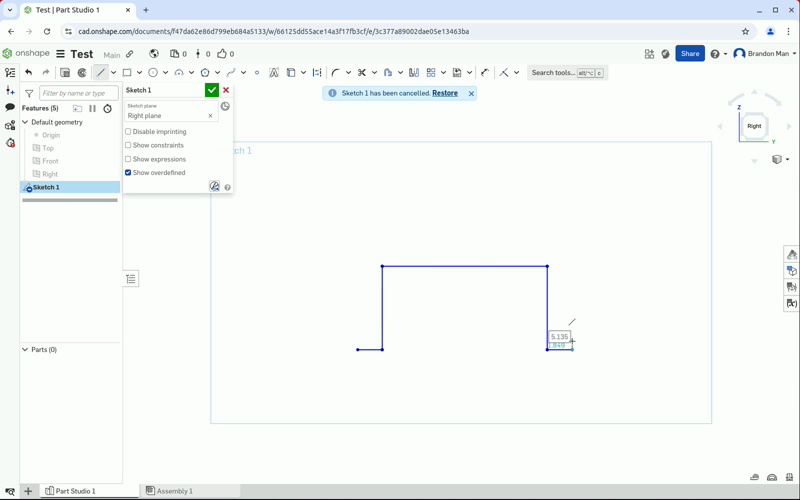
mouse_move(589, 340)
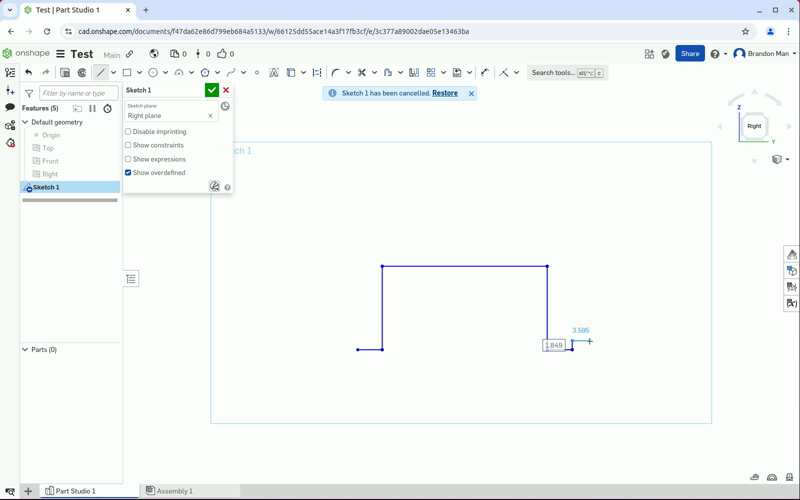
mouse_move(556, 340)
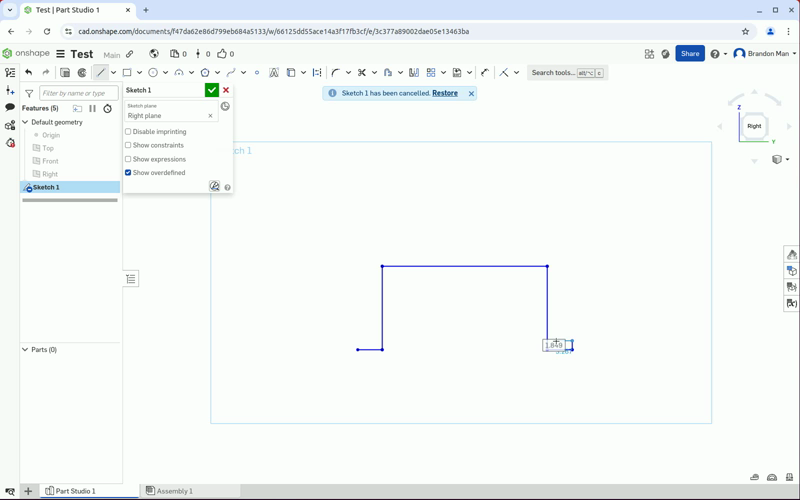
click(556, 340)
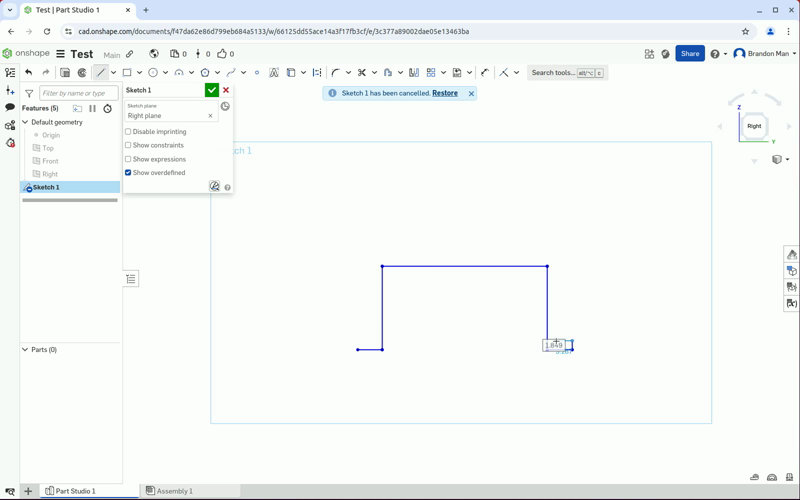
key_up(shift)
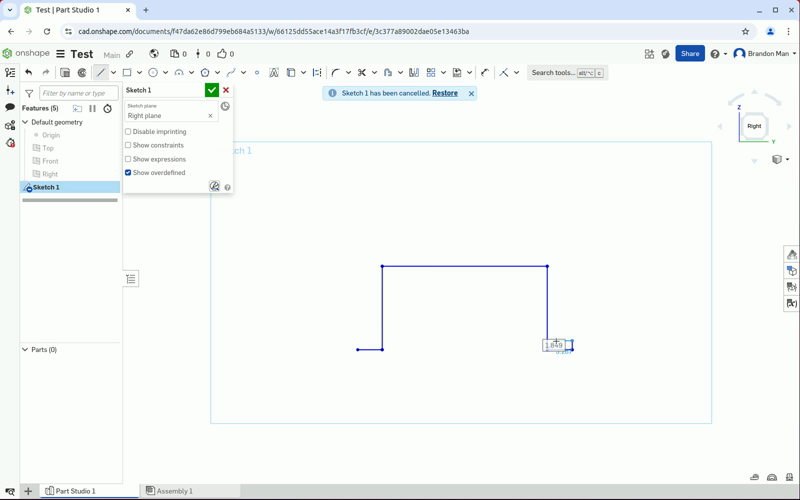
key_down(shift)
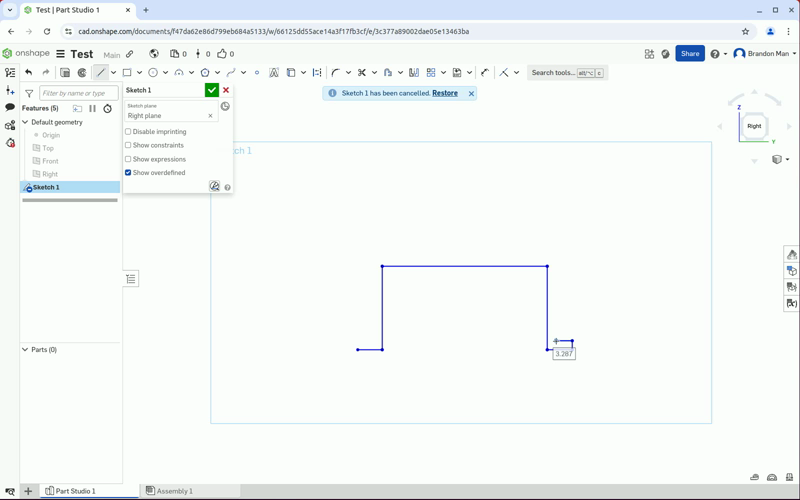
mouse_move(556, 259)
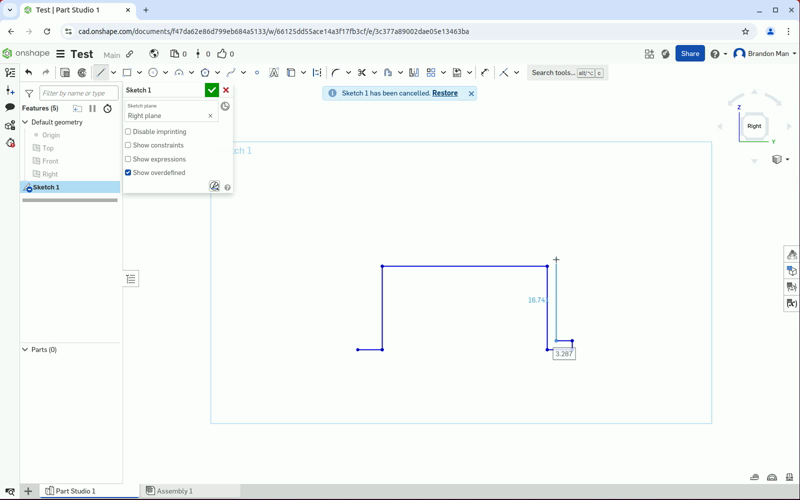
click(556, 259)
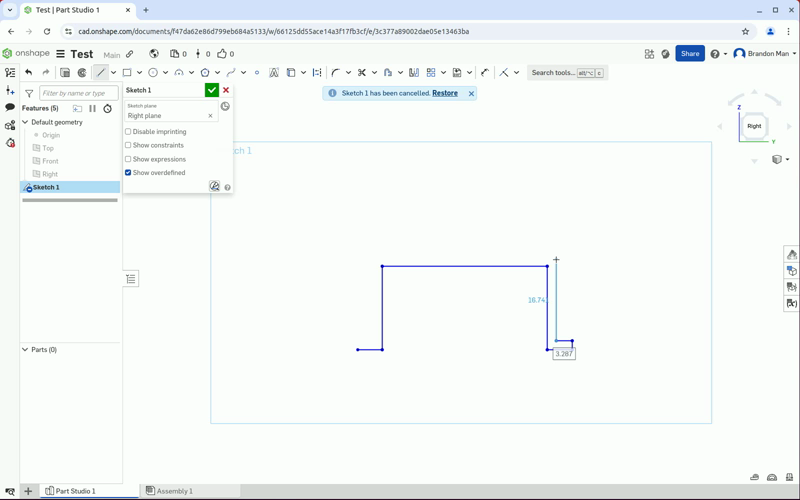
key_up(shift)
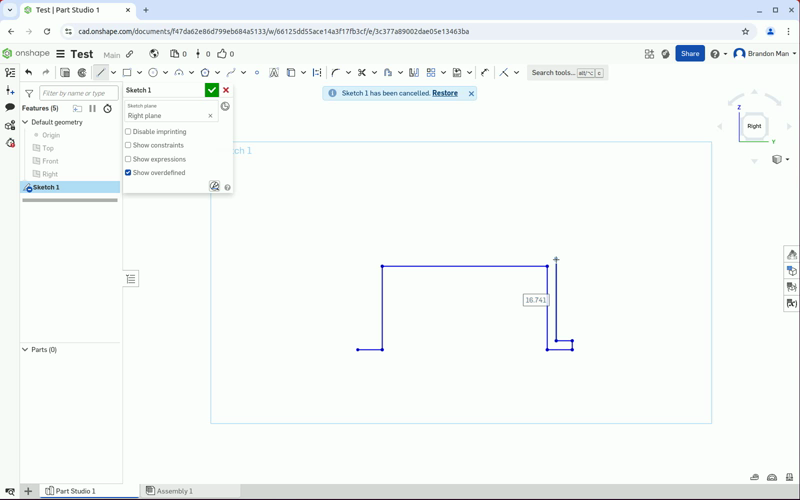
key_down(shift)
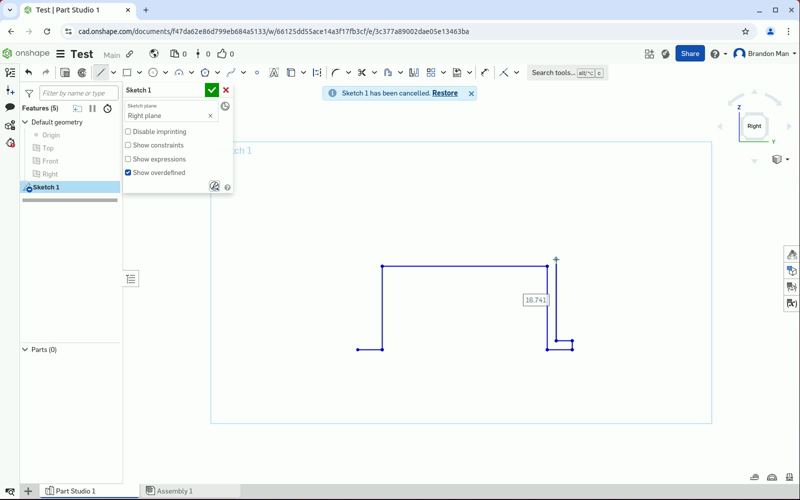
mouse_move(373, 259)
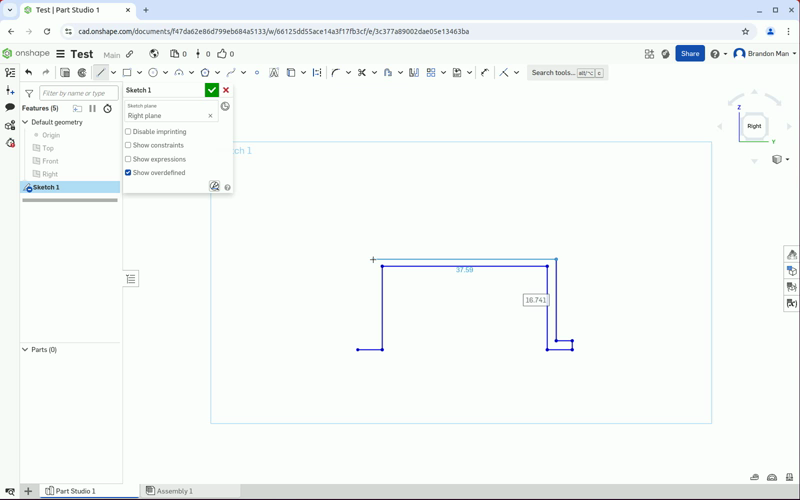
click(373, 259)
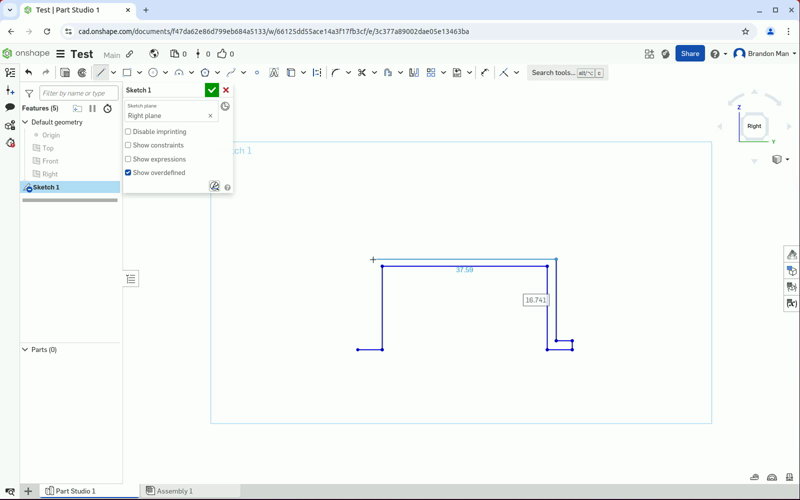
key_up(shift)
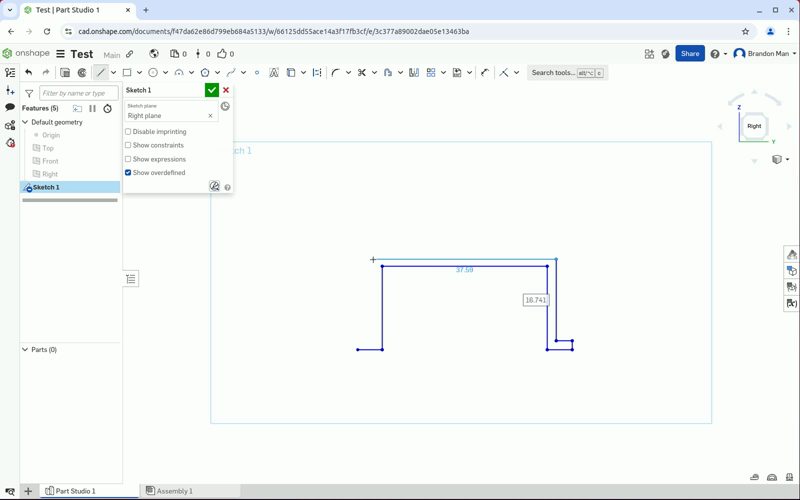
key_down(shift)
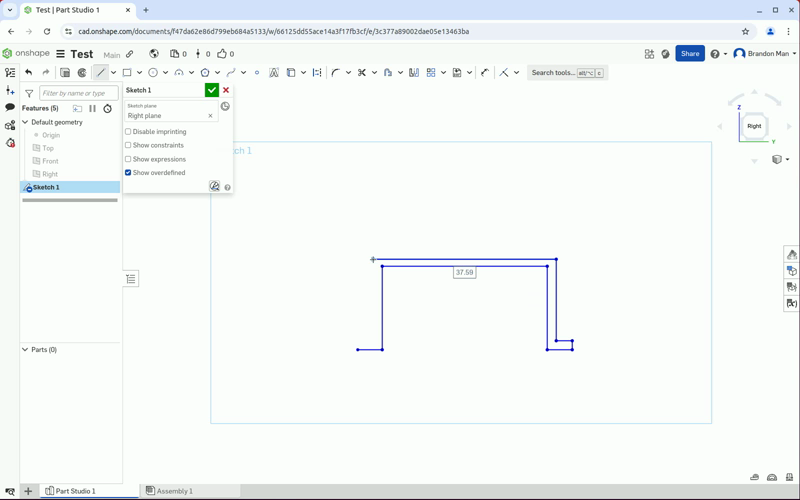
mouse_move(373, 340)
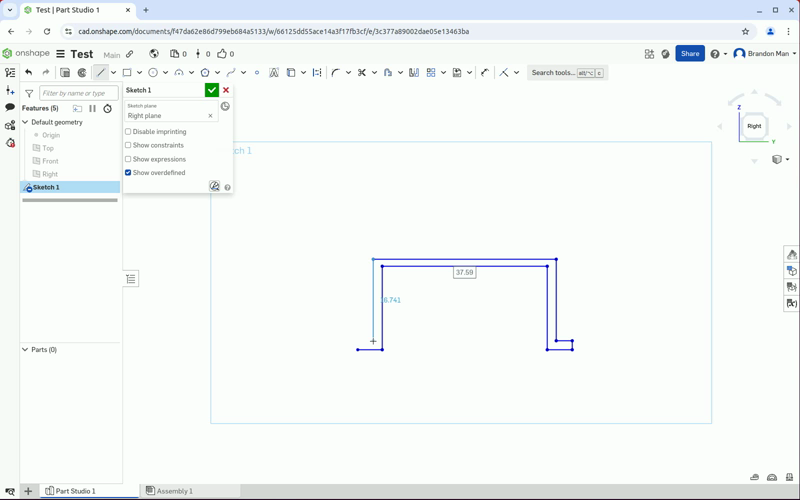
click(373, 340)
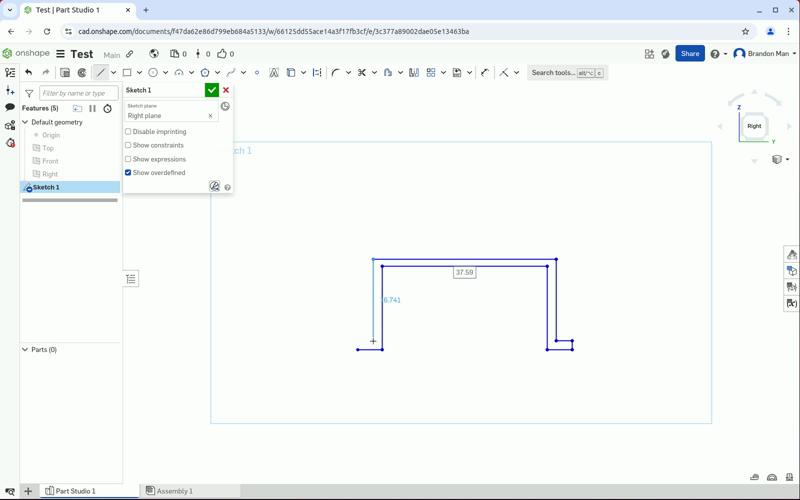
key_up(shift)
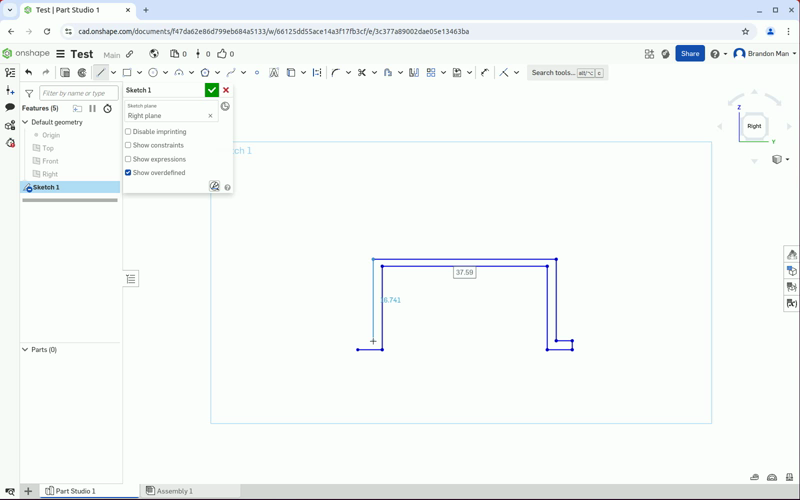
key_down(shift)
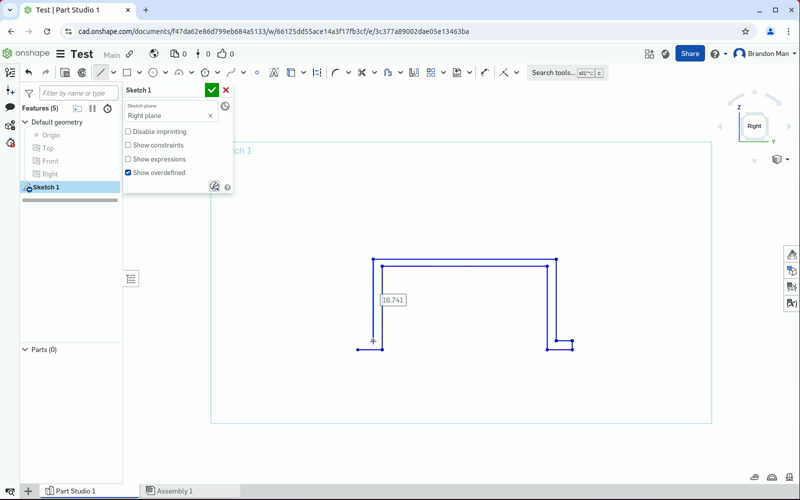
mouse_move(403, 340)
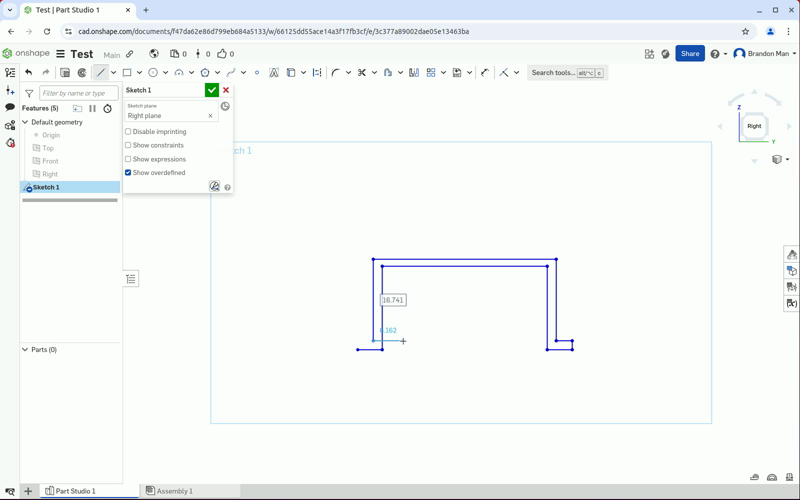
mouse_move(357, 340)
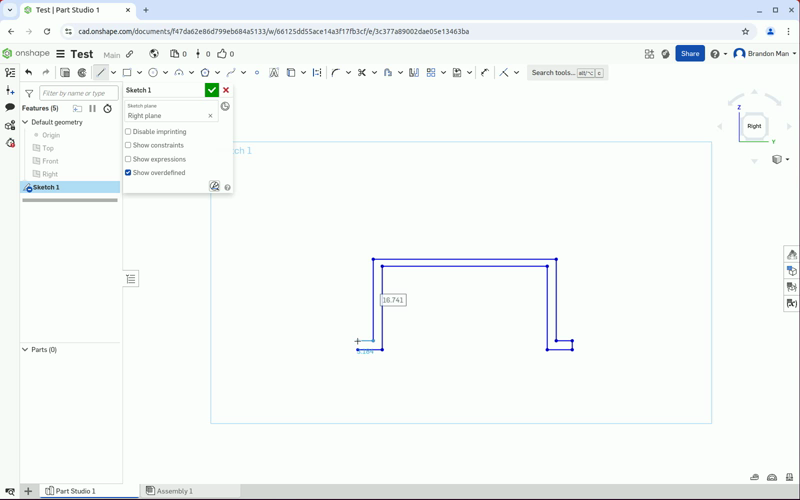
click(357, 340)
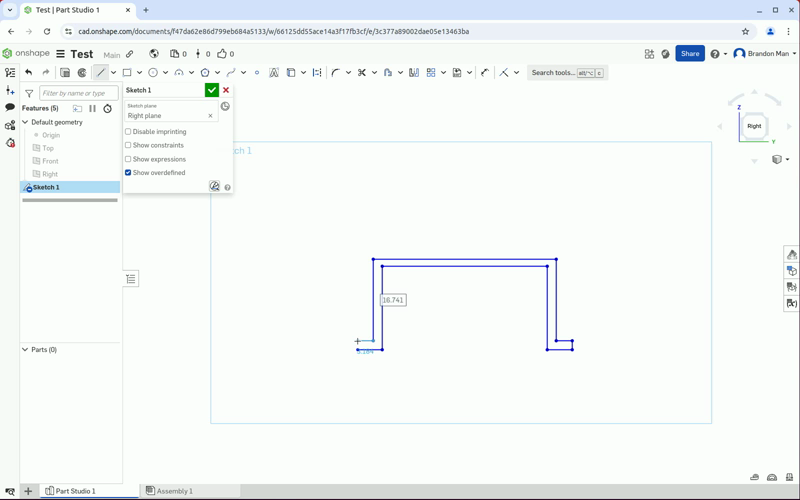
key_up(shift)
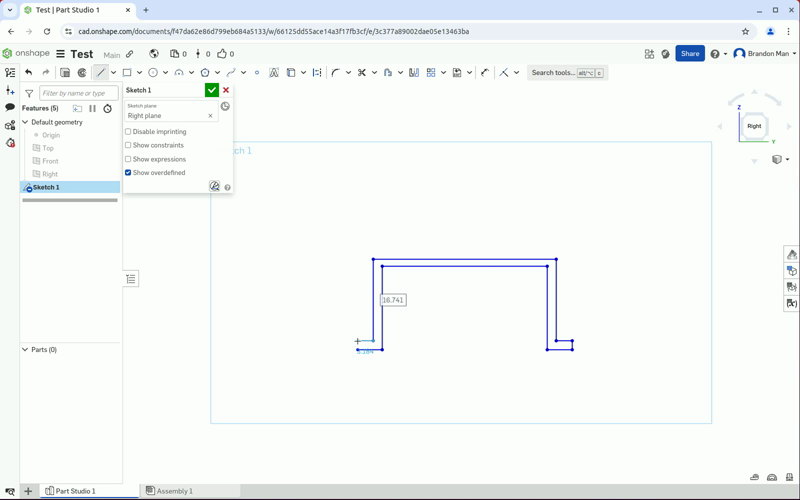
mouse_move(387, 340)
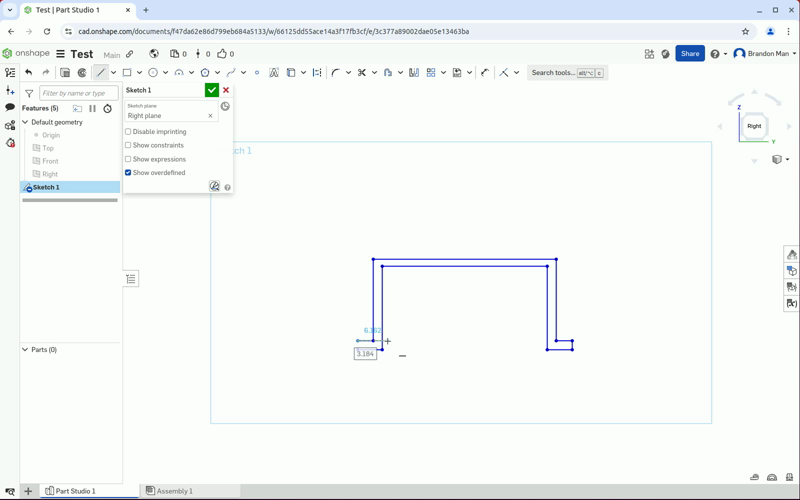
key_down(shift)
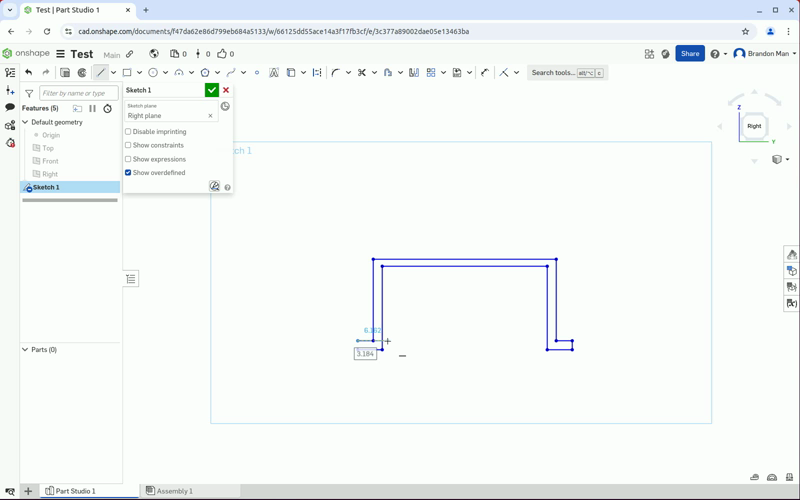
mouse_move(357, 349)
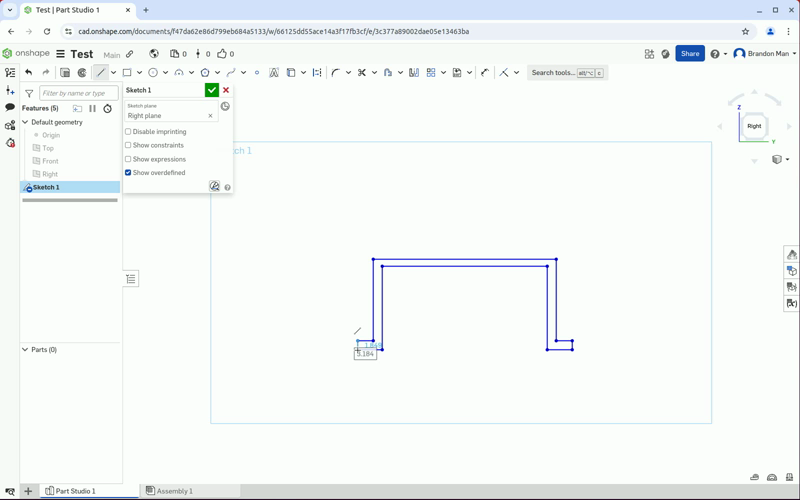
key_up(shift)
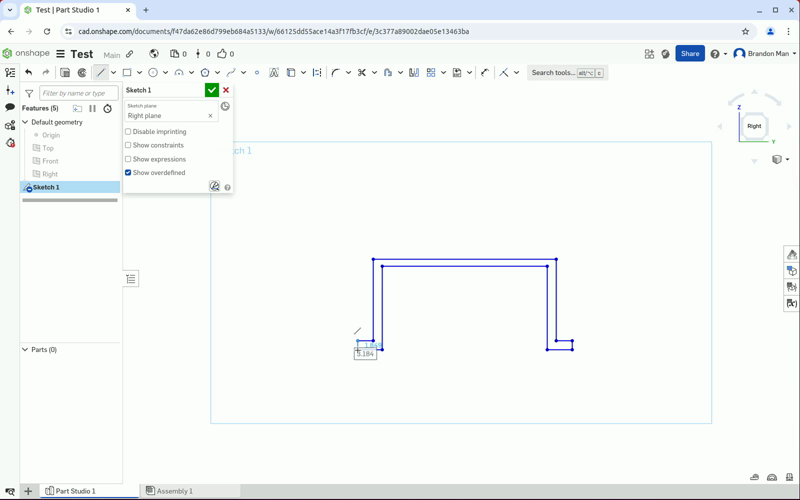
click(357, 349)
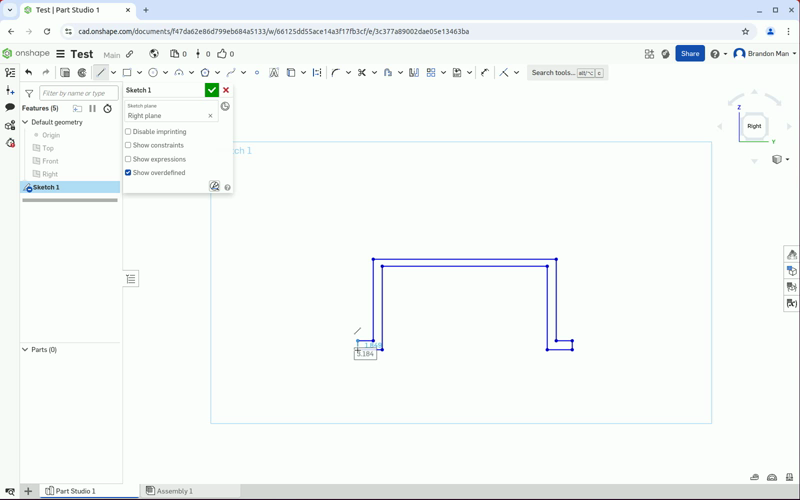
key(esc)
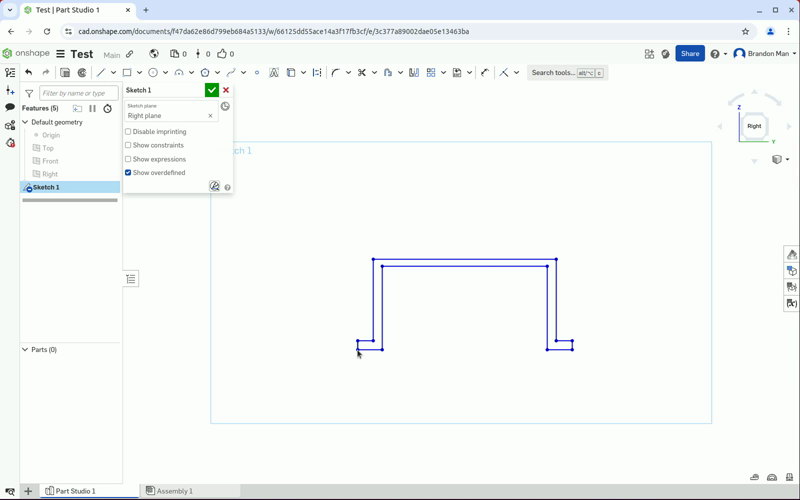
mouse_move(553, 325)
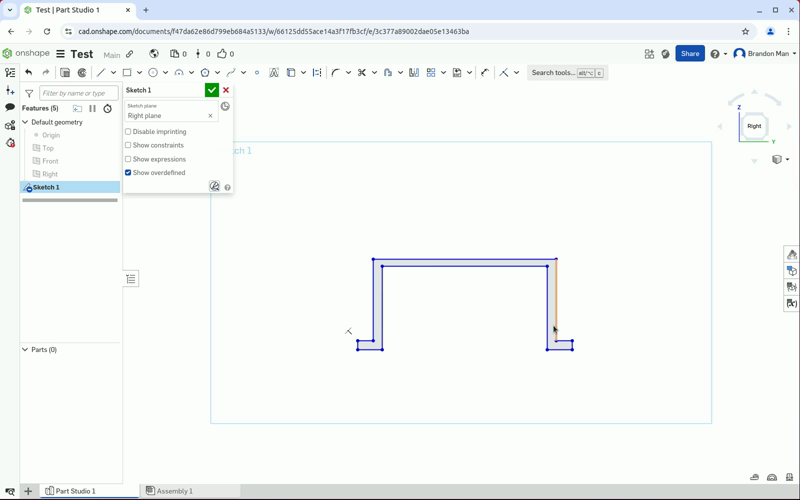
click(553, 325)
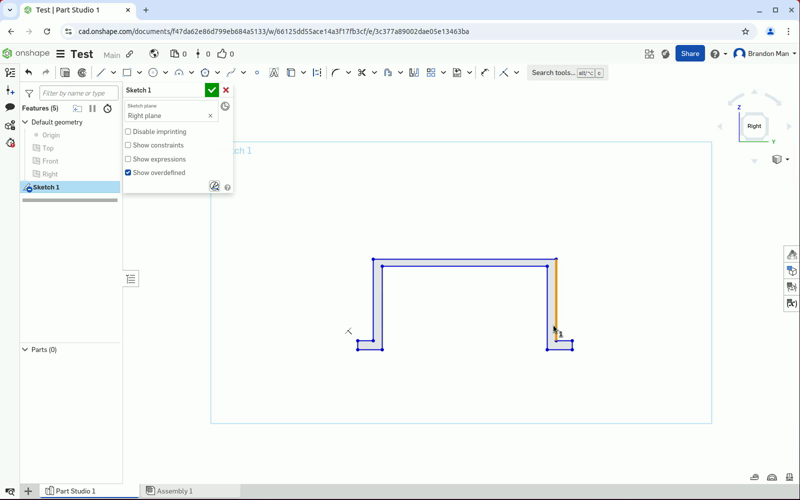
mouse_move(73, 352)
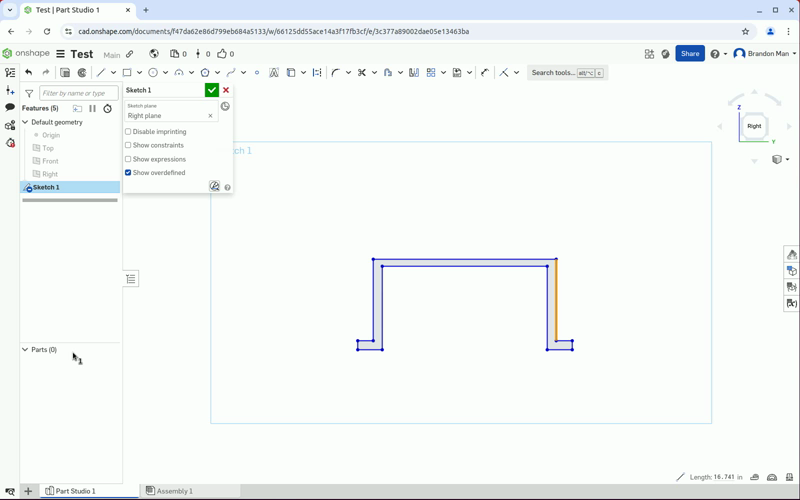
key(shift+y)
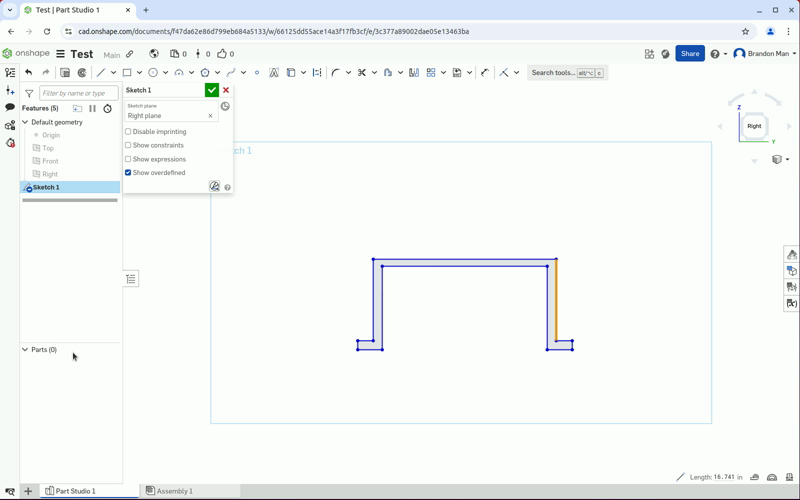
key(shift+e)
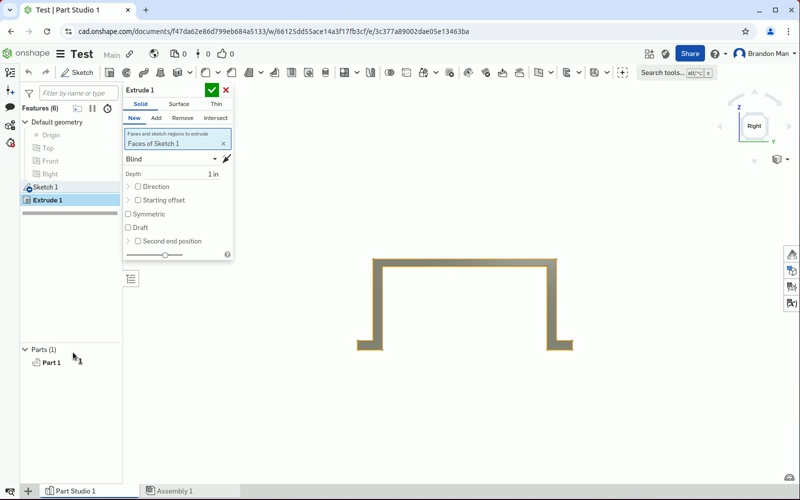
mouse_move(143, 106)
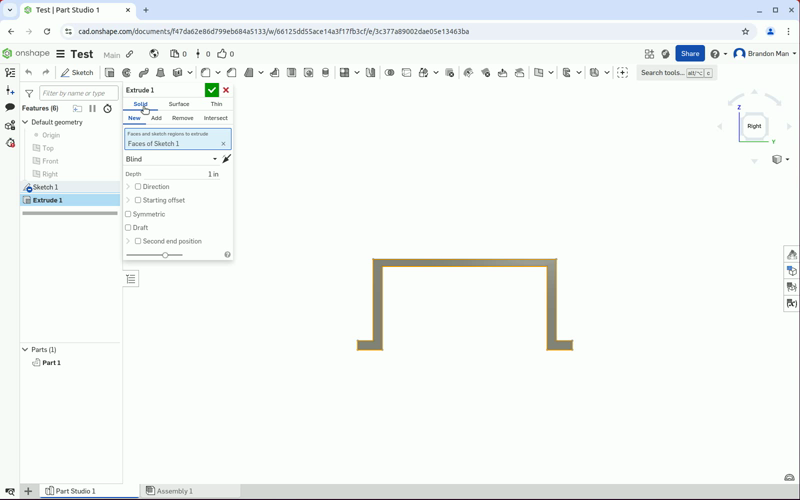
click(143, 106)
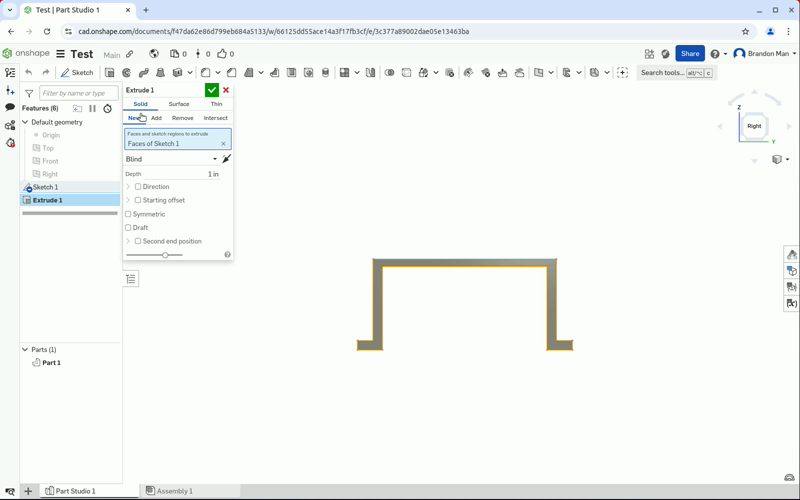
mouse_move(137, 120)
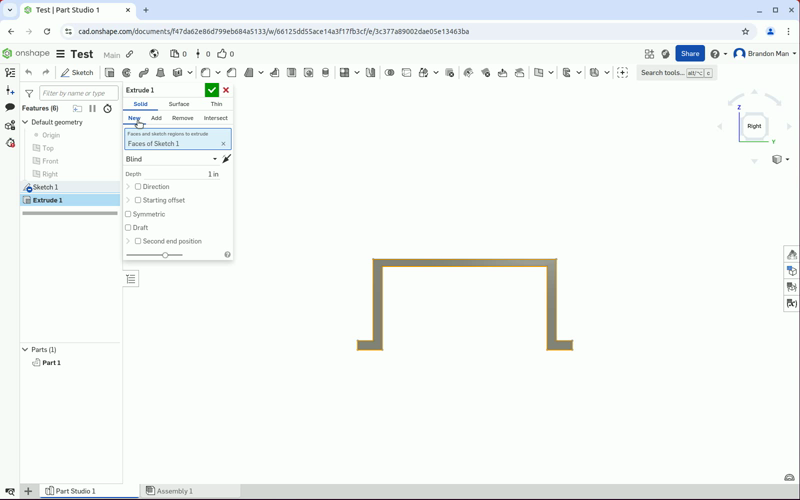
click(137, 120)
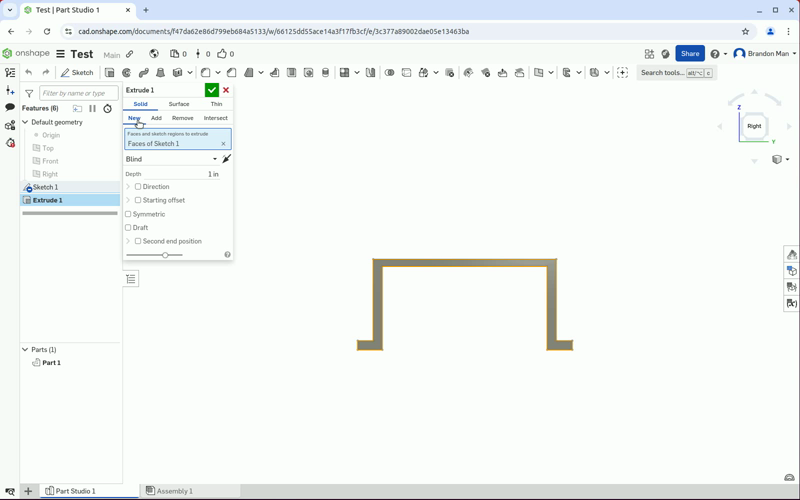
key(tab, 4)
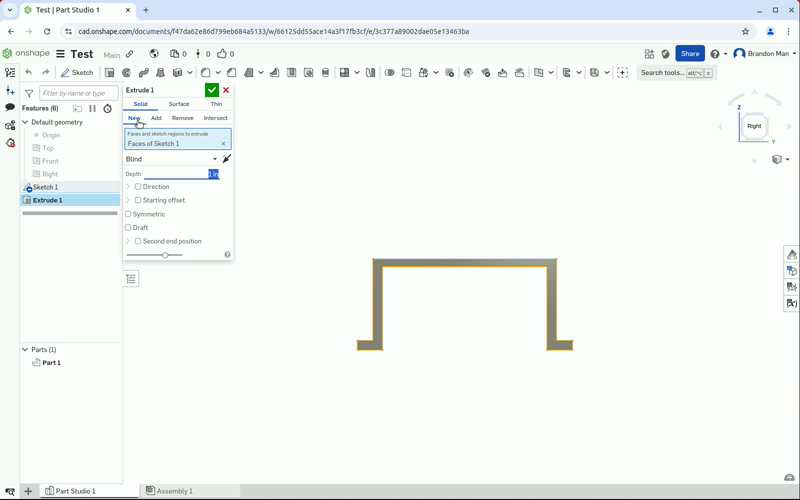
text(4.333)
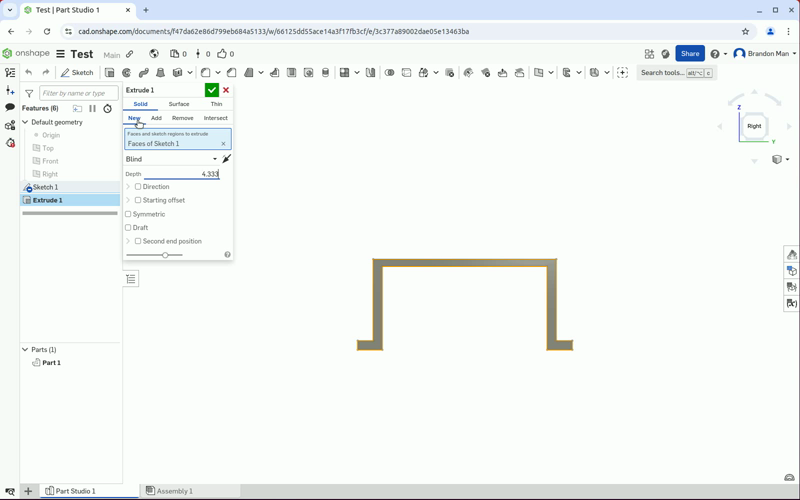
key(enter)
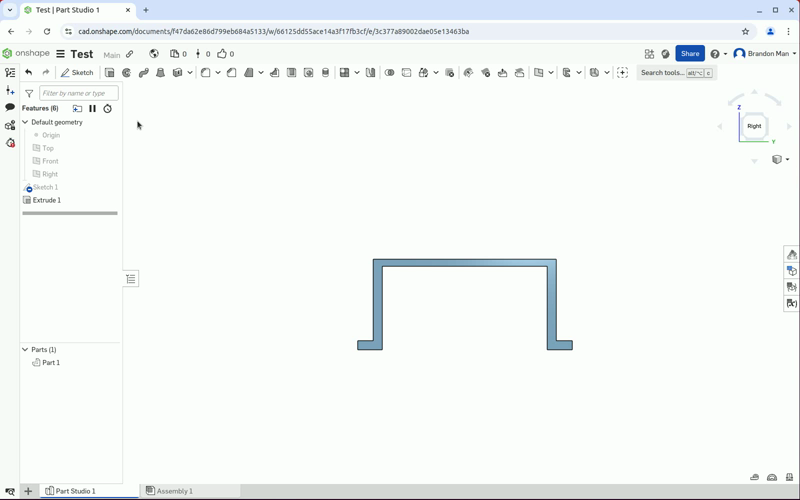
key(shift+h)
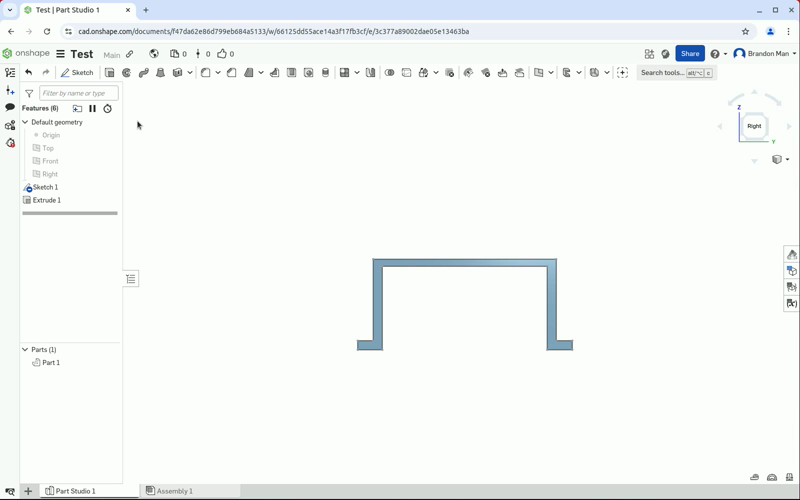
key(shift+h)
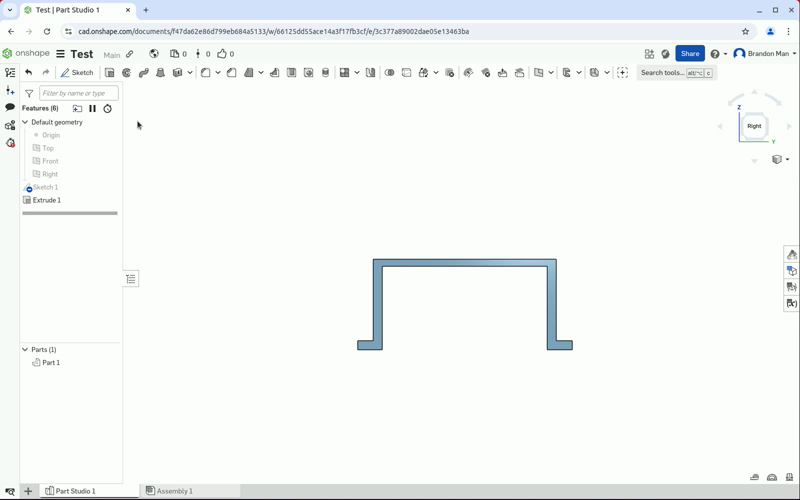
mouse_move(73, 189)
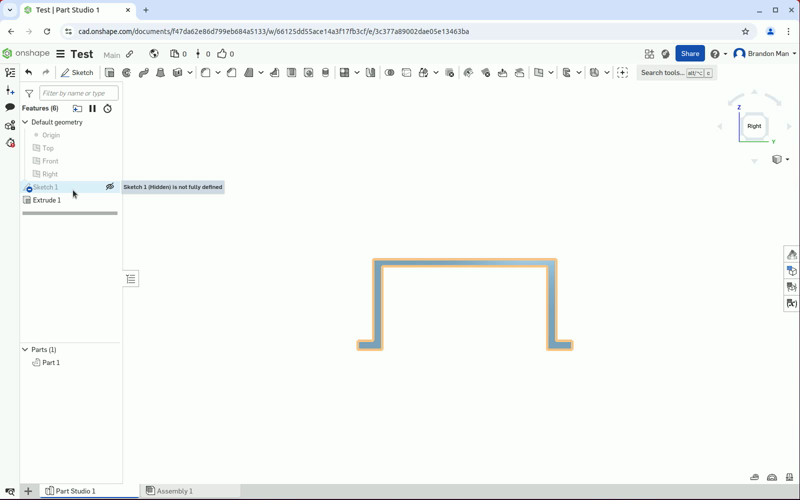
click(73, 189)
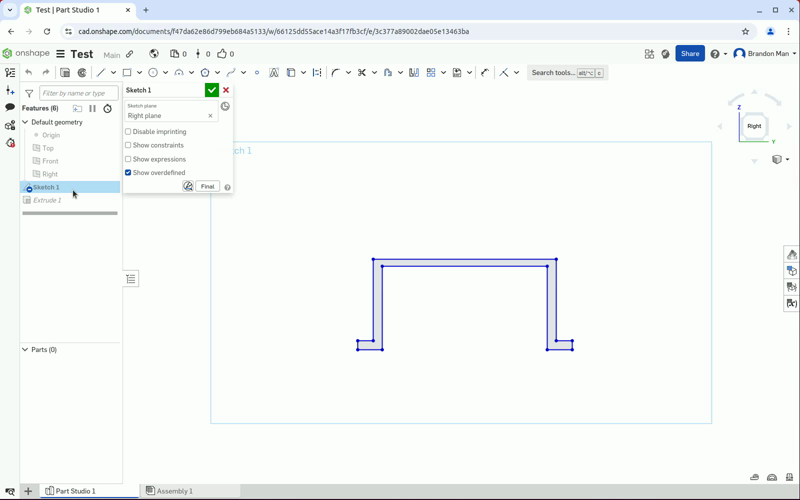
mouse_move(229, 92)
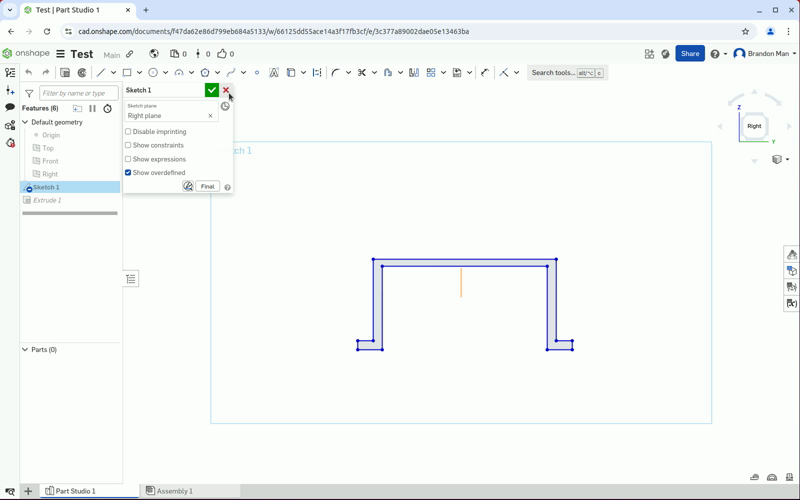
click(229, 92)
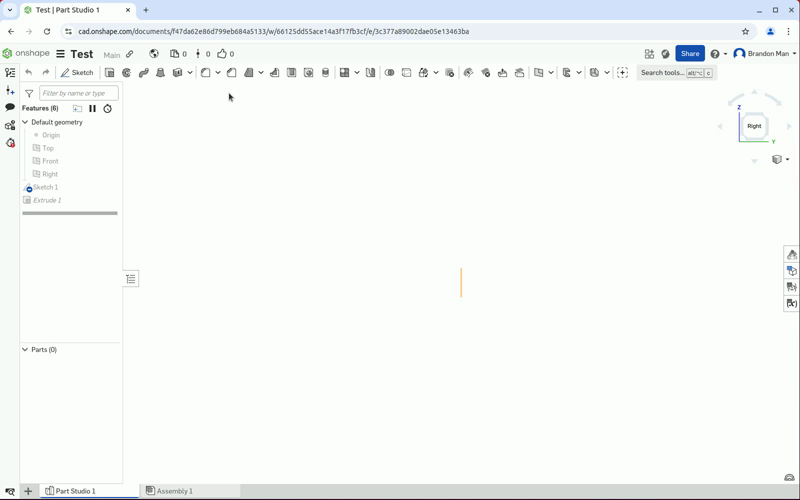
mouse_move(73, 352)
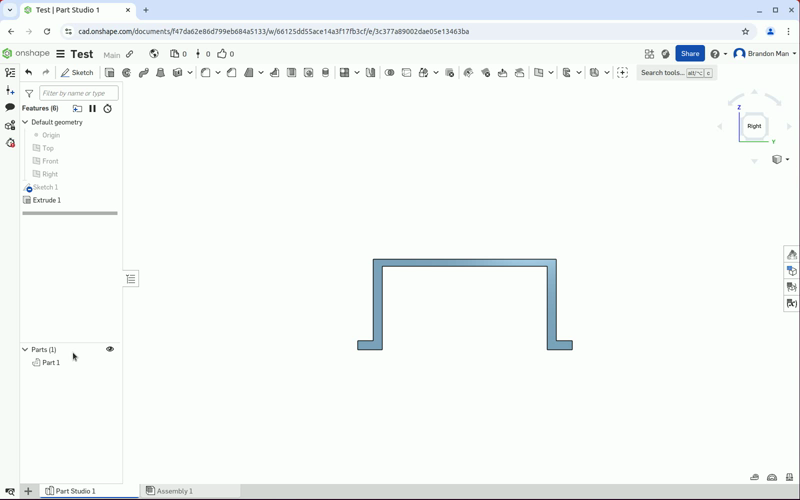
key(y)
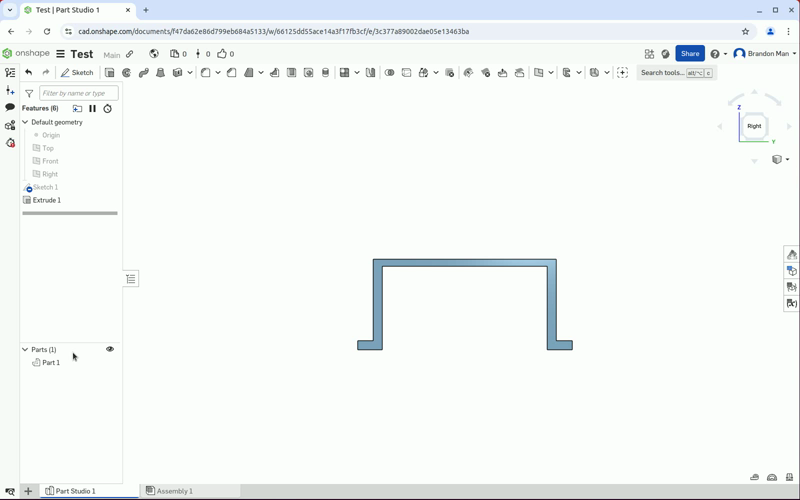
key(shift+p)
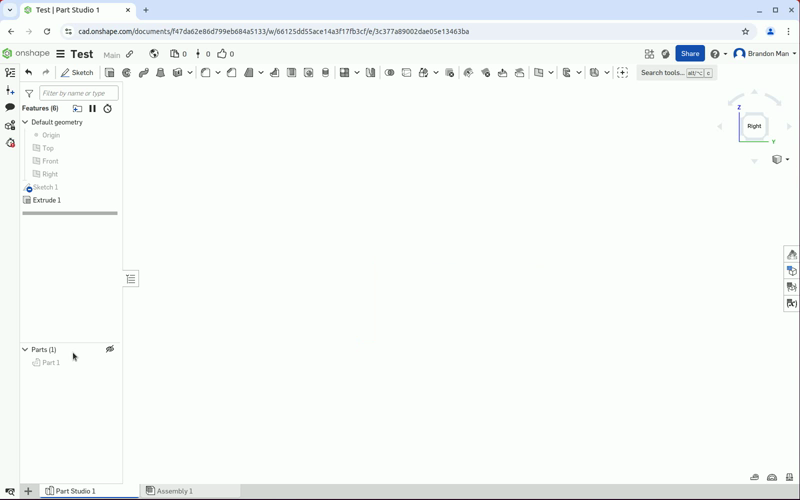
key(space)
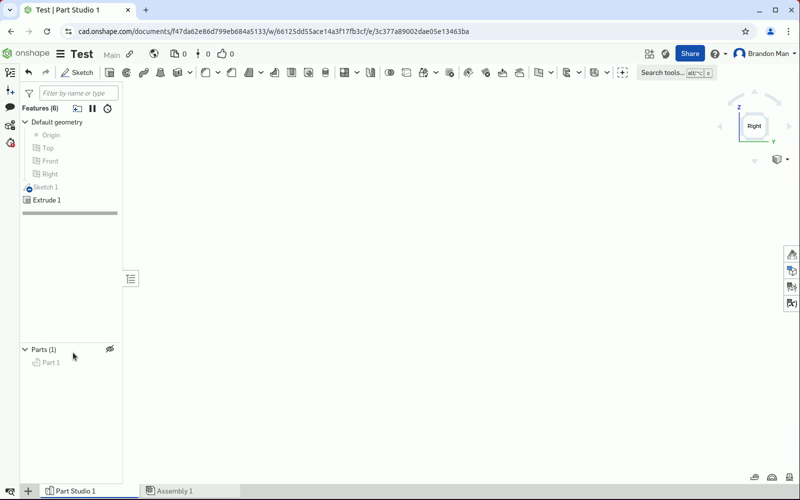
key_down(shift)
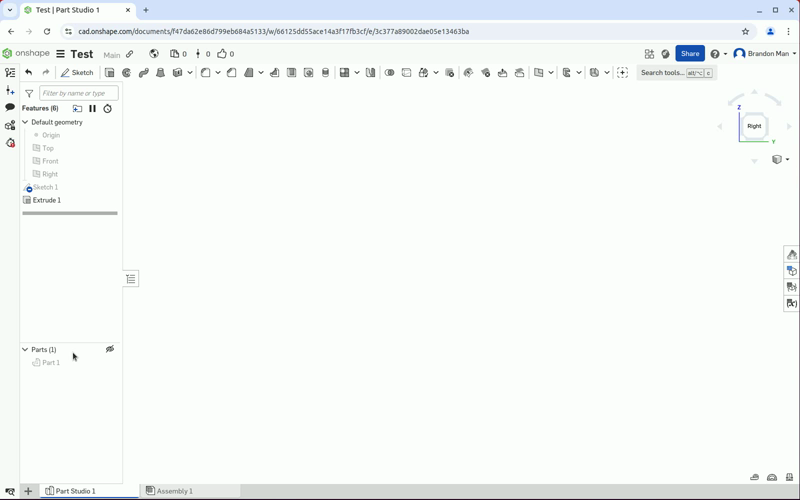
key(right)
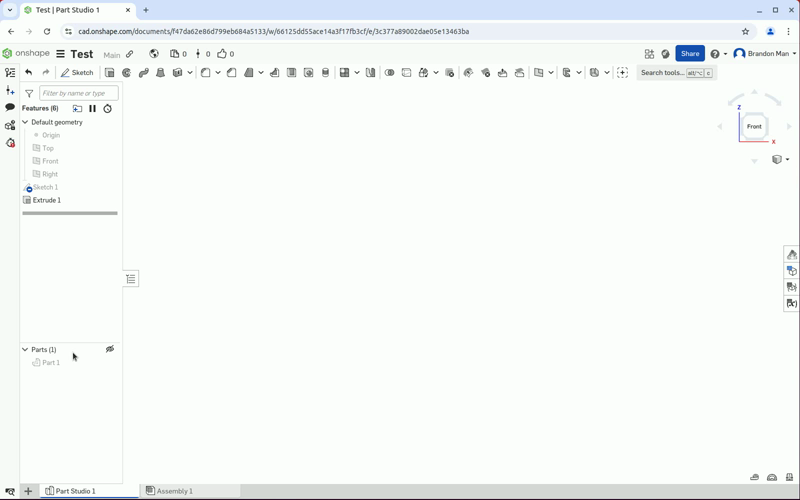
key_up(shift)
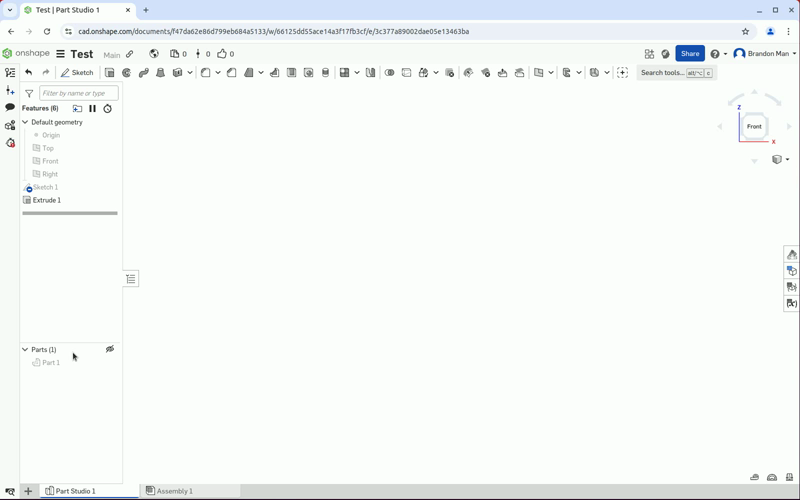
key(space)
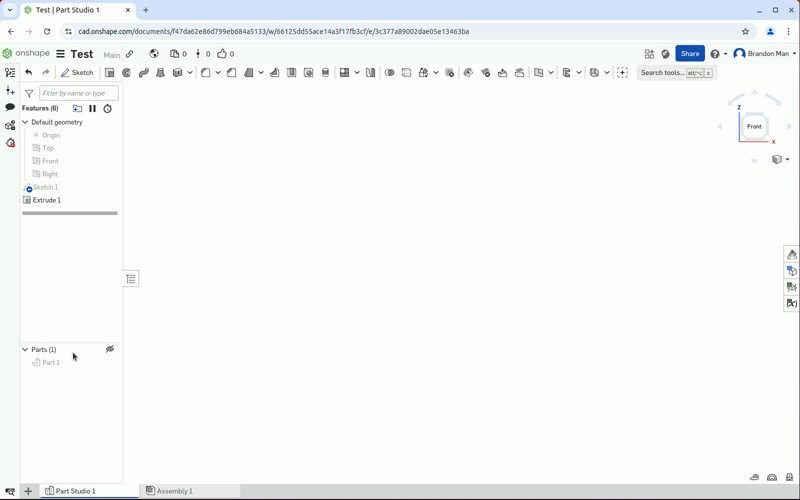
key_down(shift)
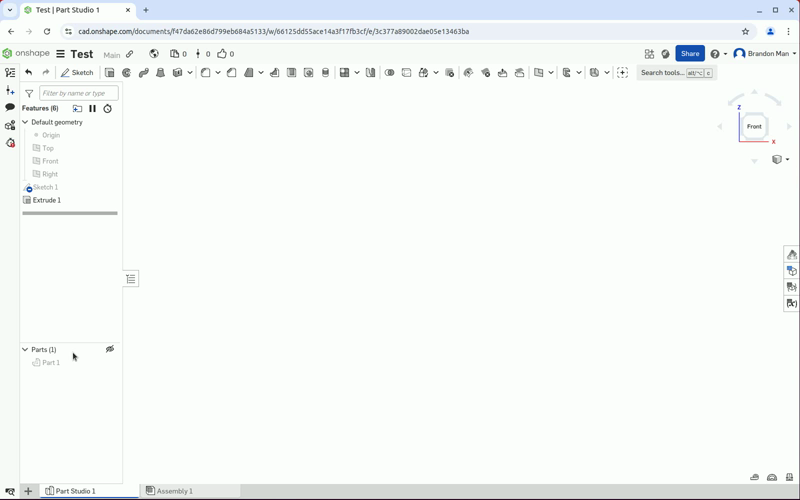
key(down)
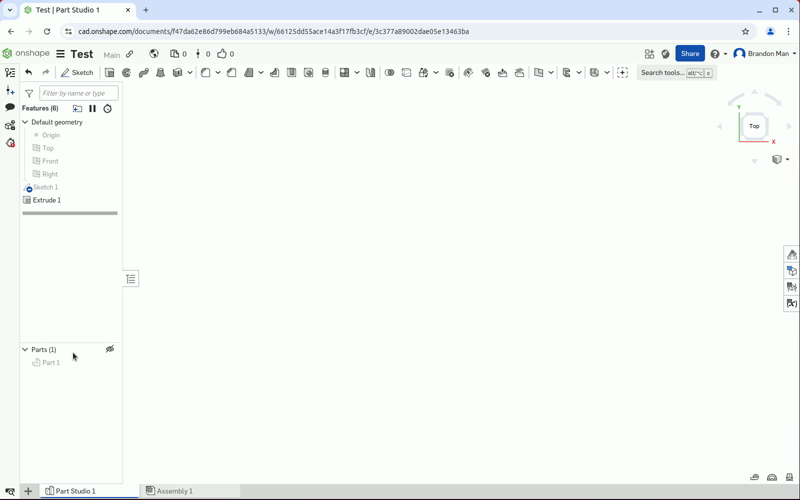
key_up(shift)
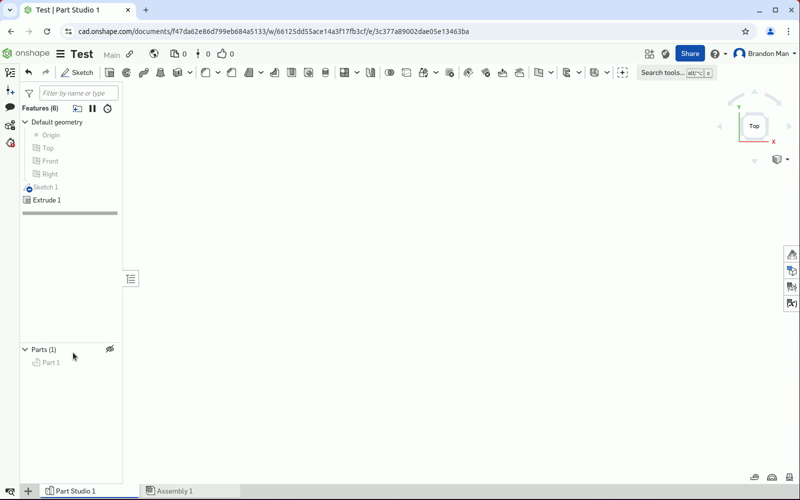
mouse_move(73, 352)
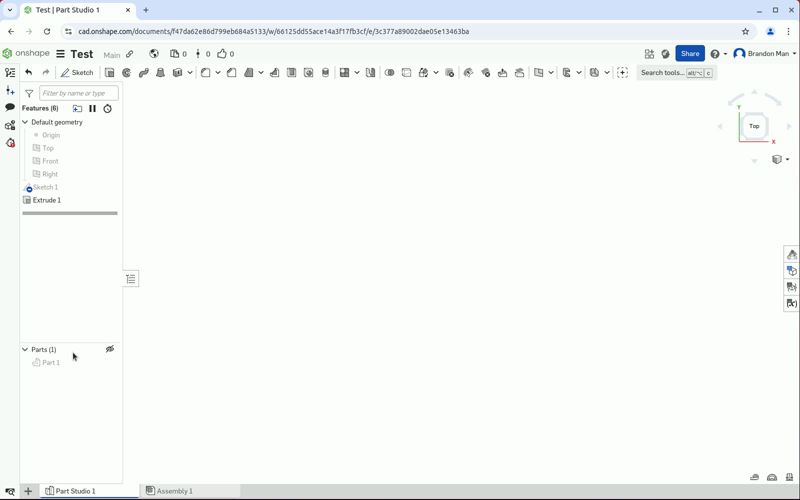
key(shift+y)
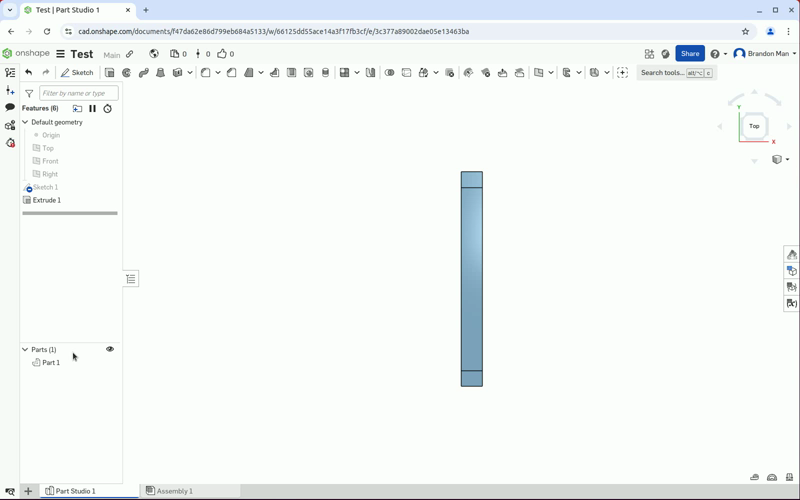
mouse_move(541, 75)
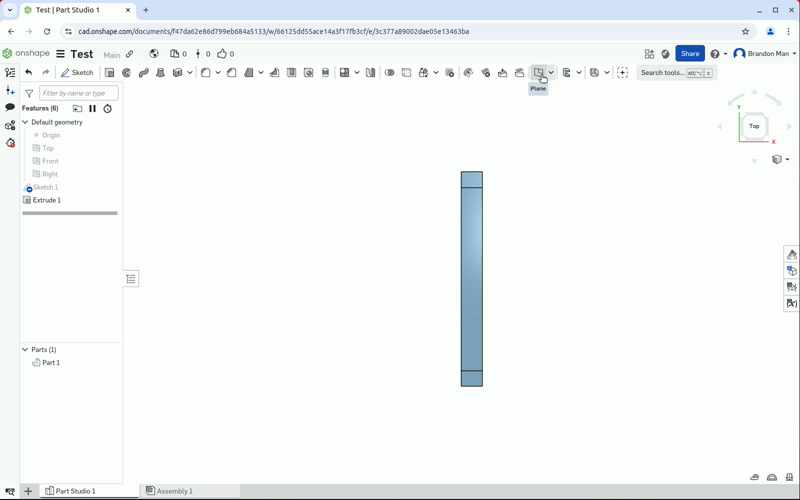
click(541, 75)
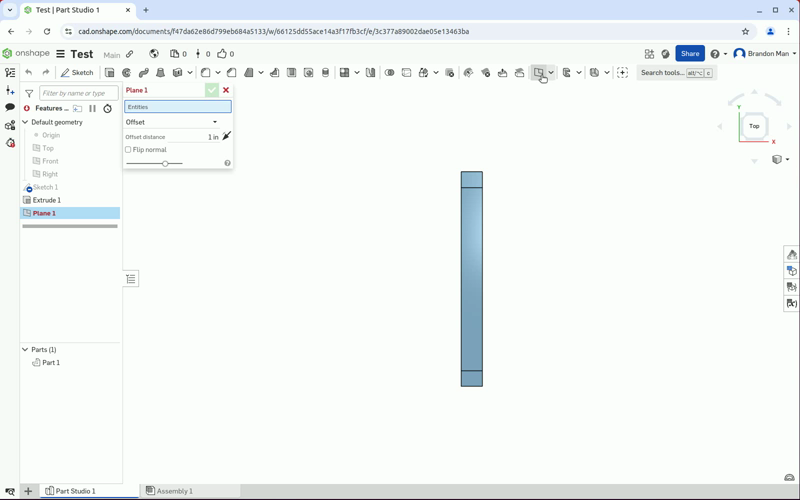
mouse_move(73, 150)
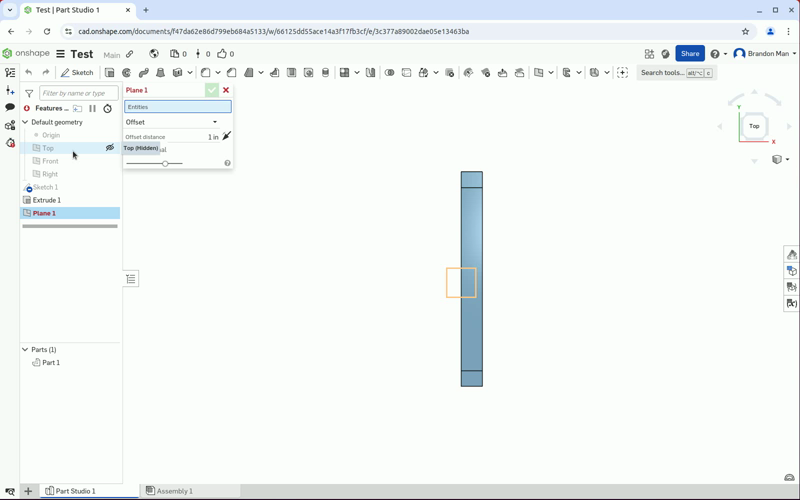
click(73, 150)
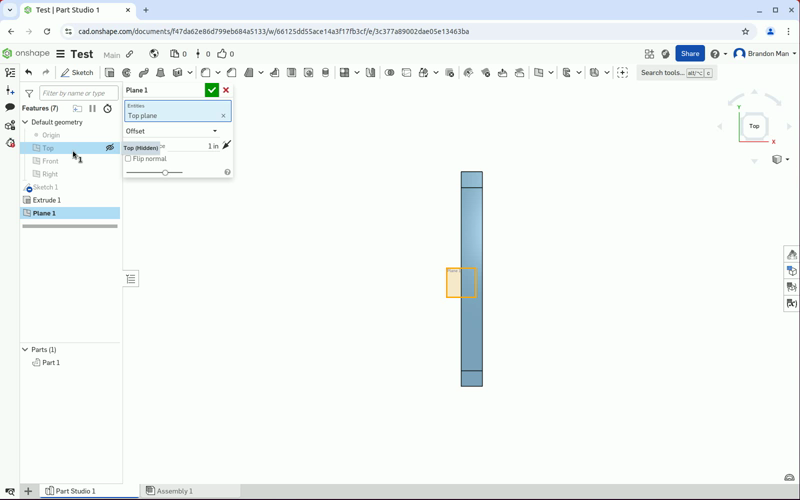
key(tab, 2)
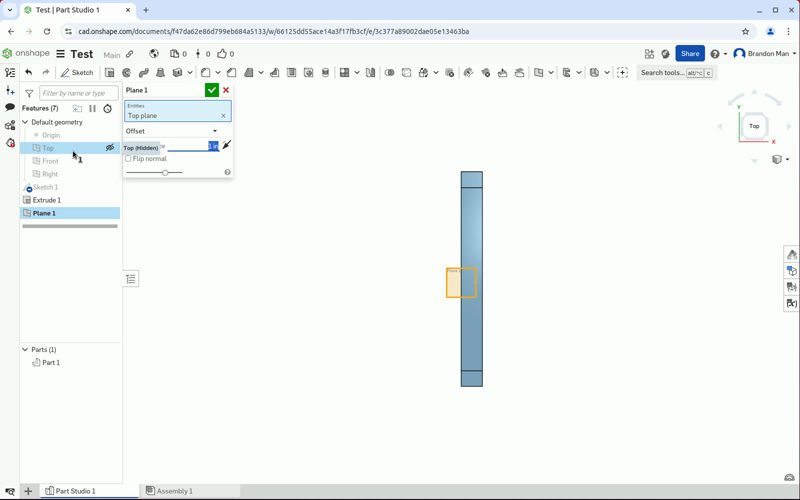
text(11.801)
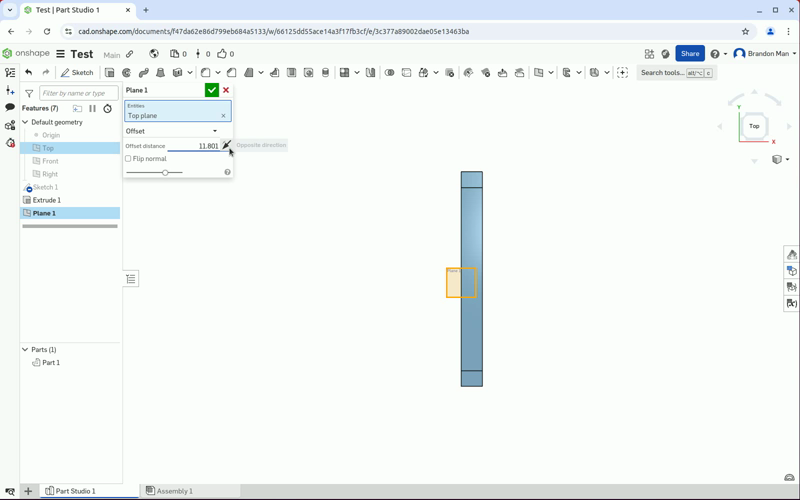
mouse_move(229, 147)
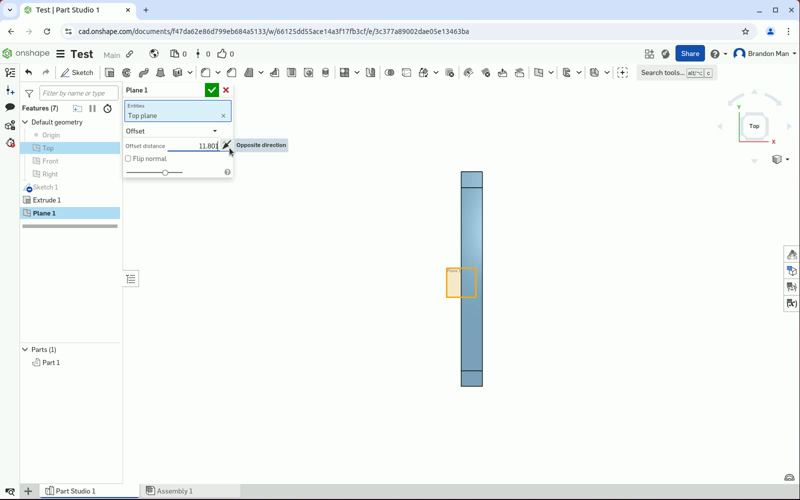
click(229, 147)
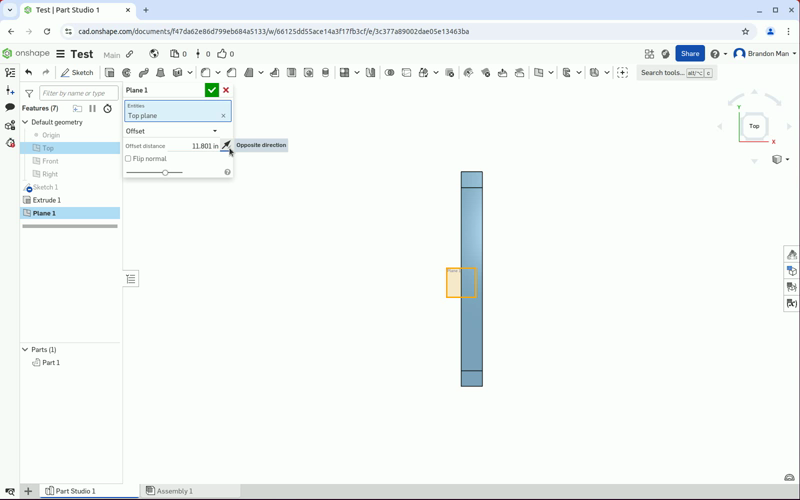
key(enter, 2)
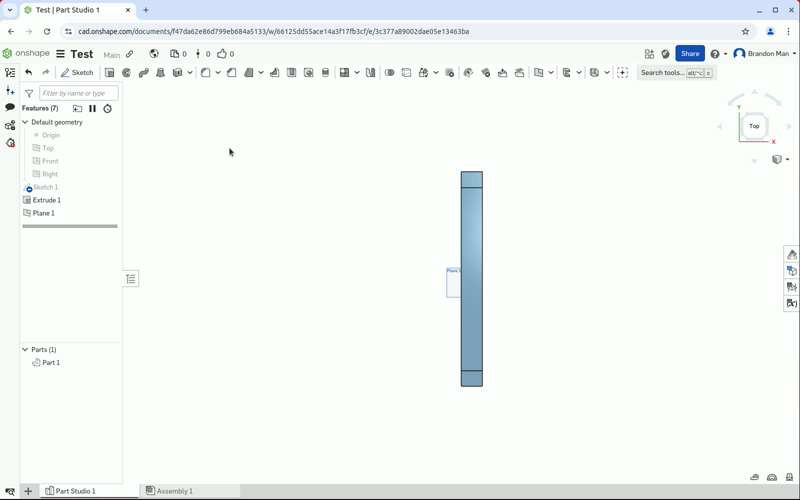
key(shift+s)
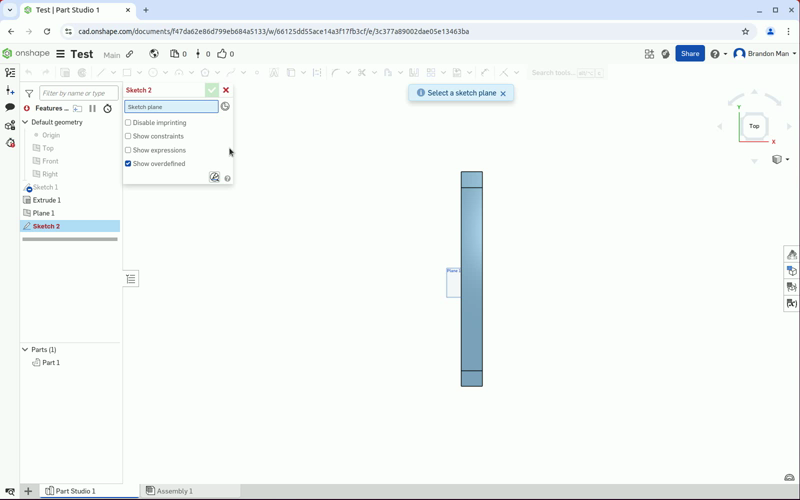
mouse_move(73, 215)
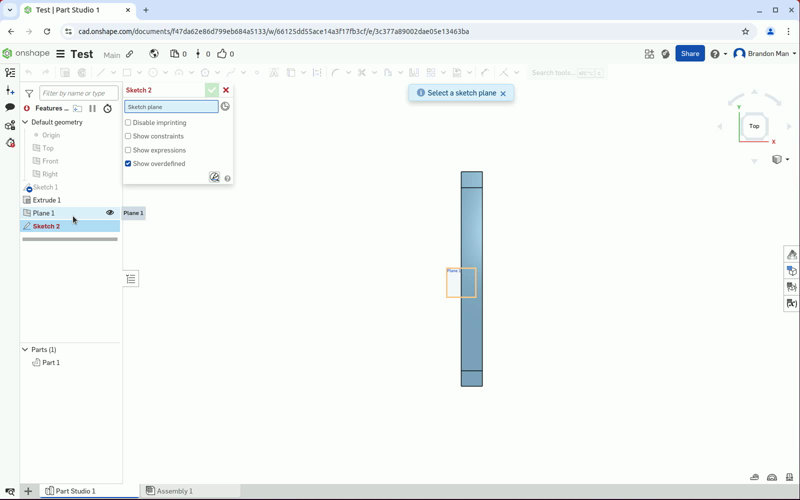
click(73, 215)
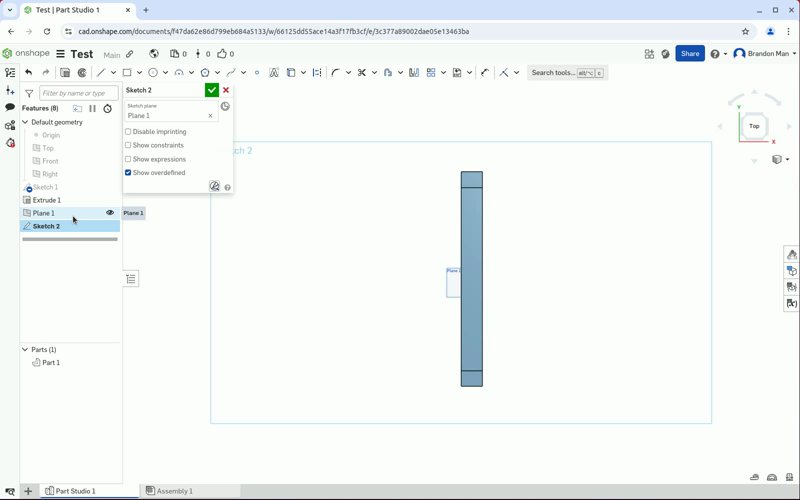
mouse_move(73, 352)
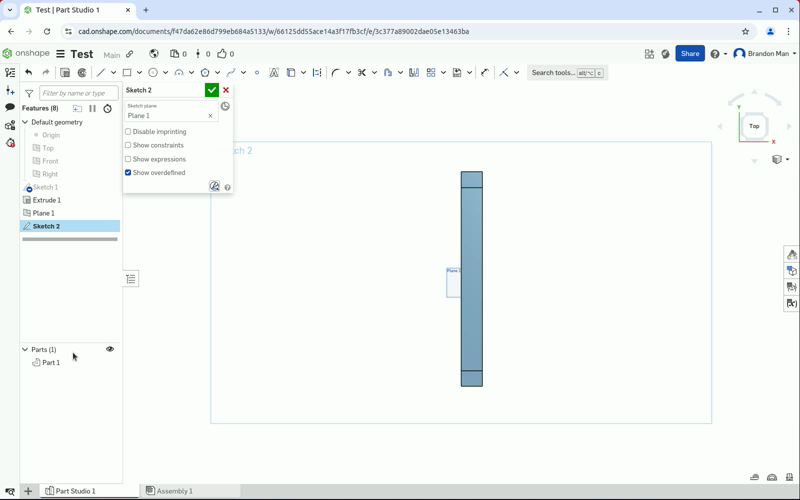
key(y)
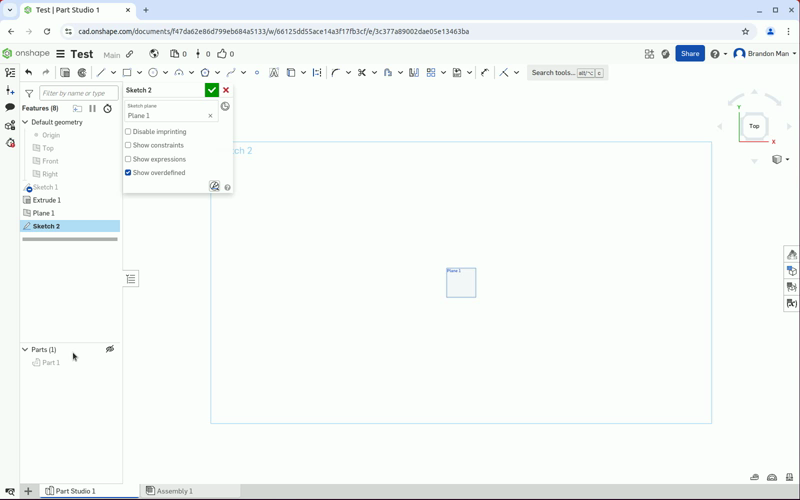
key(c)
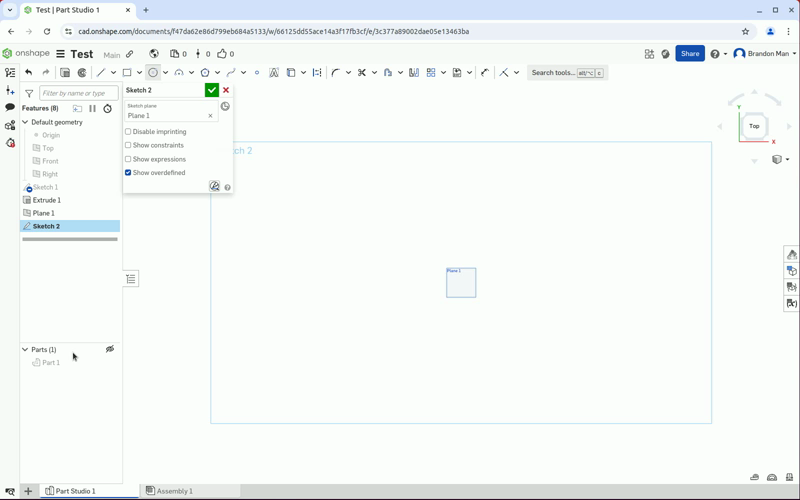
key_down(shift)
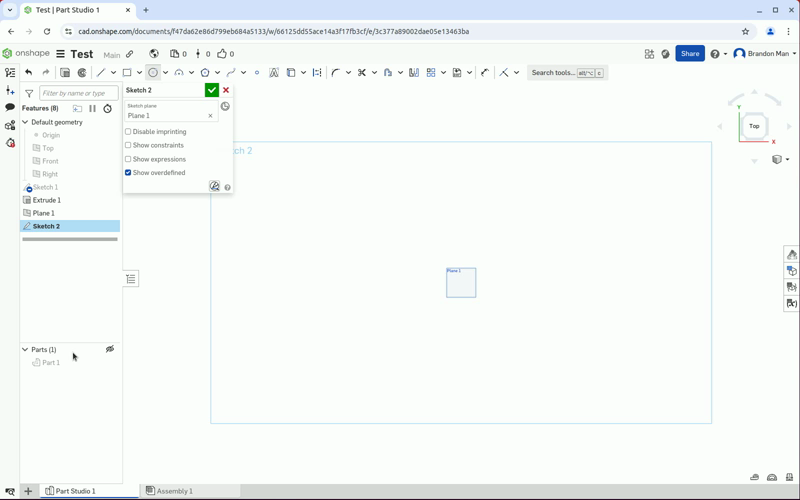
mouse_move(471, 178)
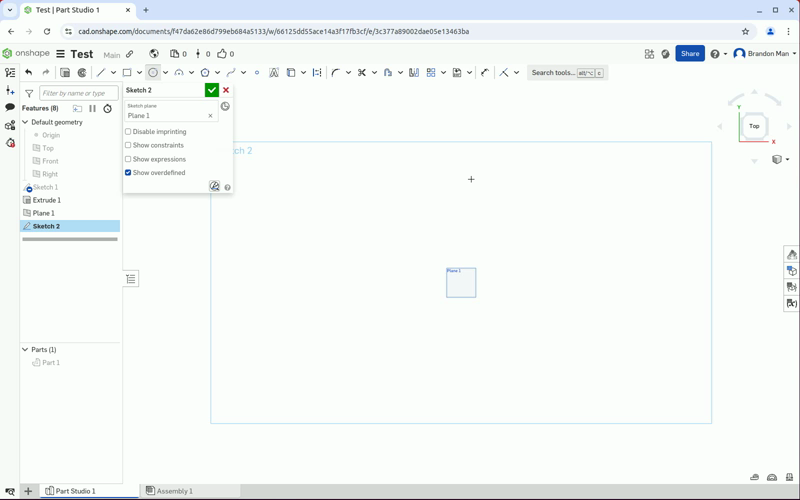
click(471, 178)
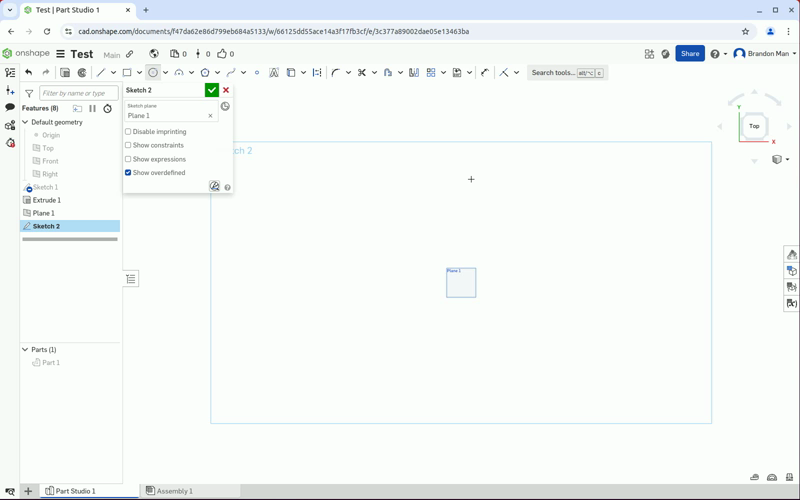
key_up(shift)
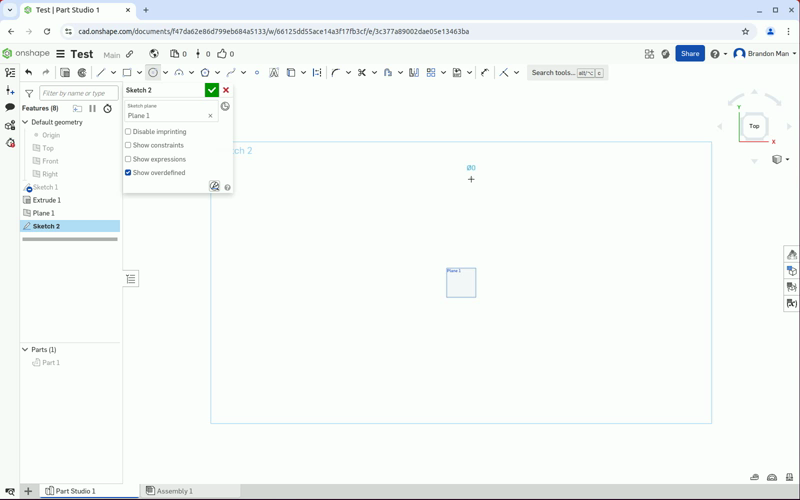
mouse_move(476, 178)
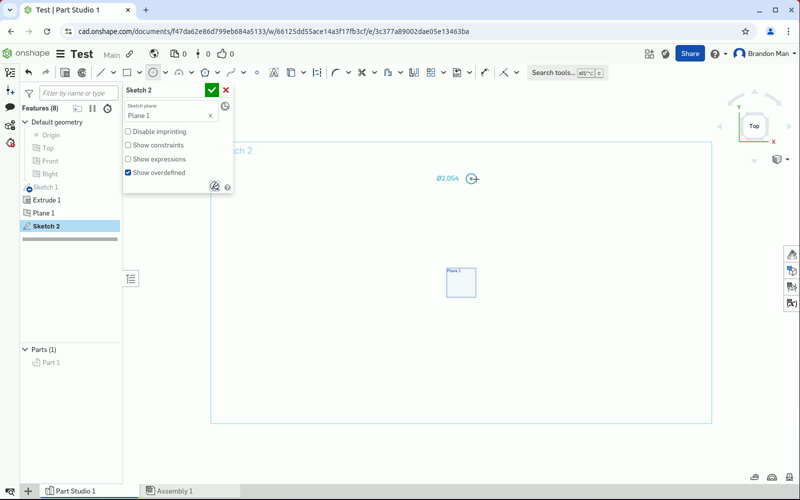
click(476, 178)
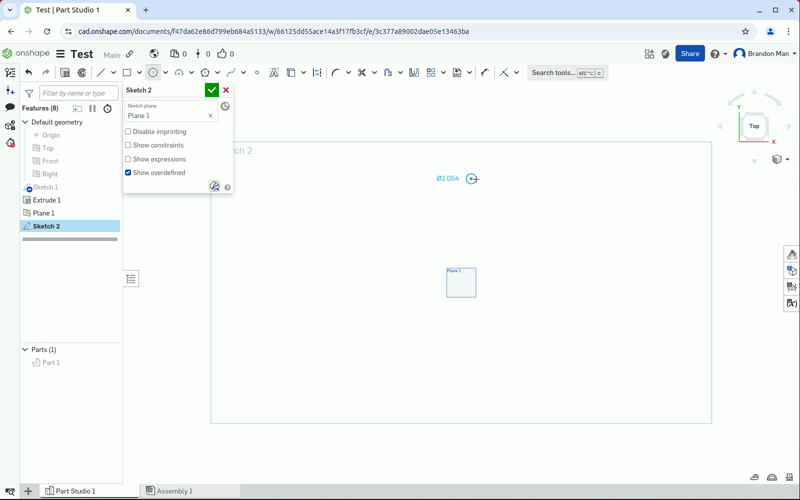
key(esc)
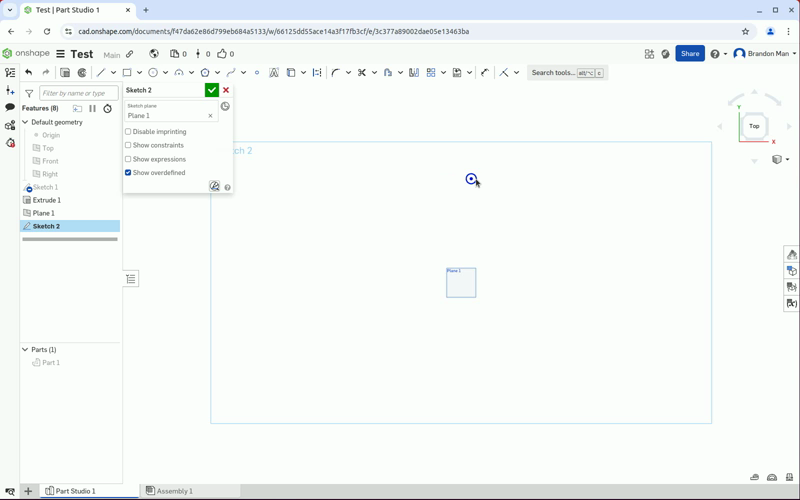
mouse_move(472, 179)
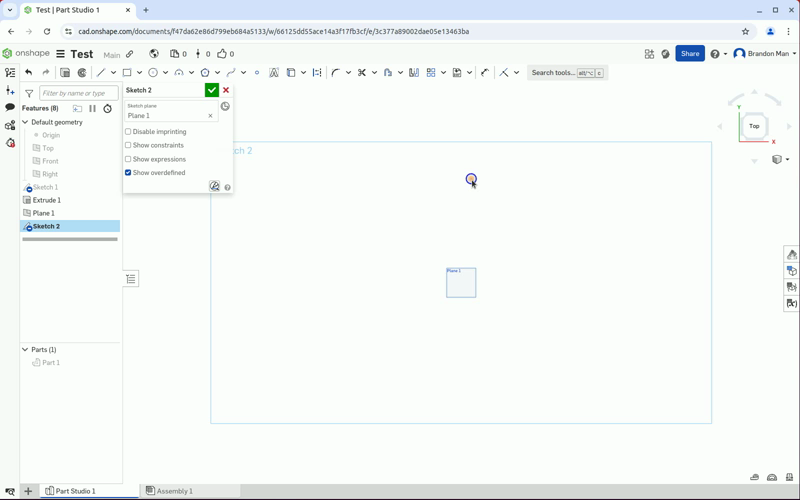
scroll(6)
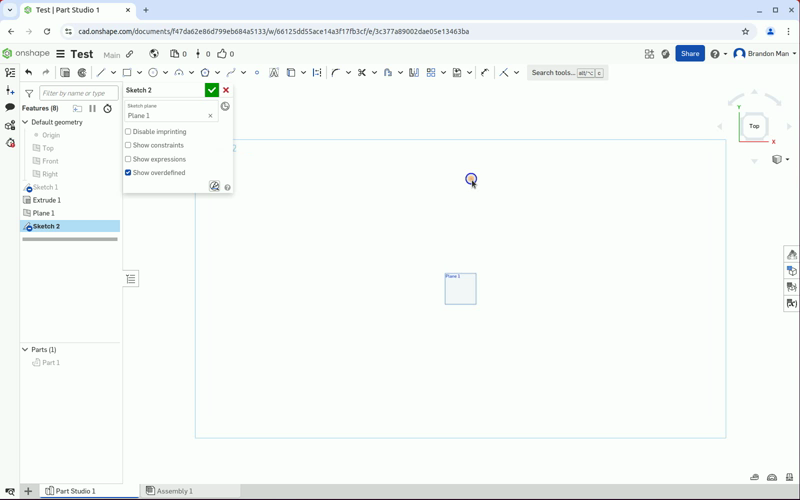
scroll(6)
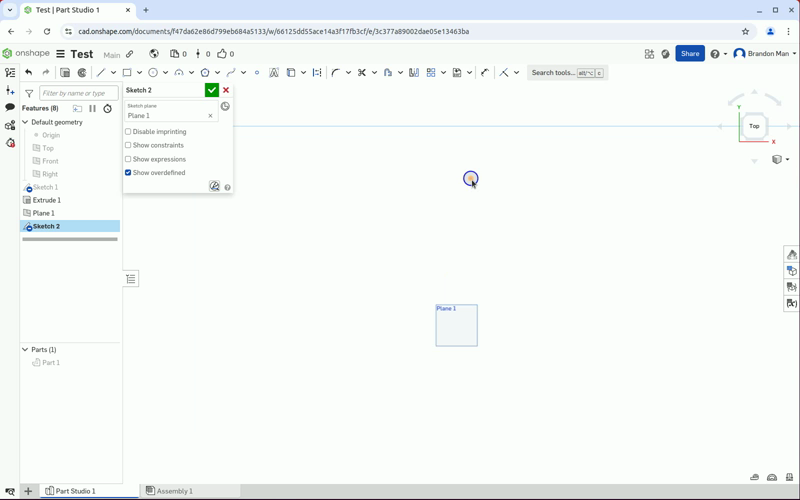
scroll(6)
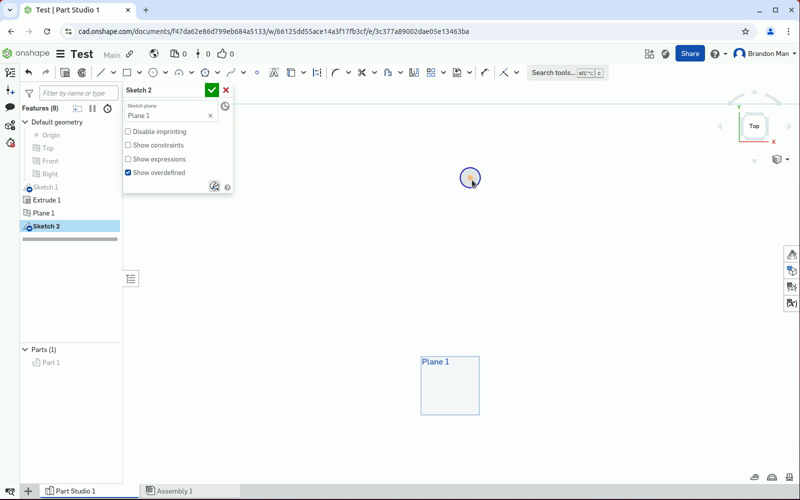
scroll(6)
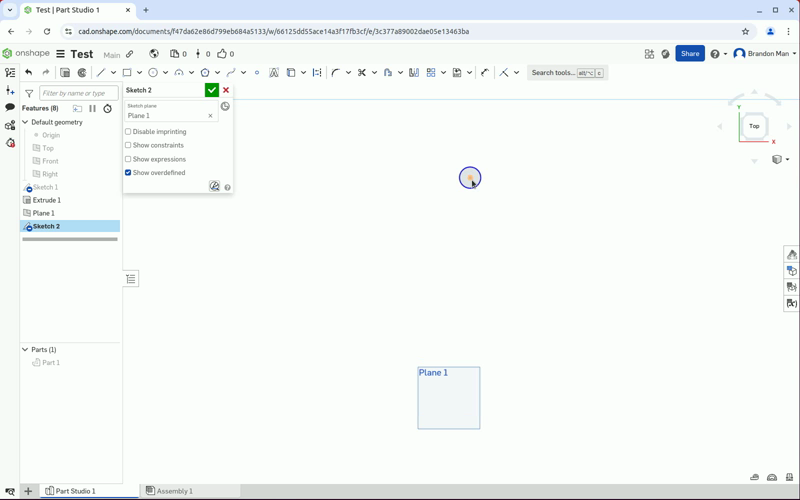
scroll(6)
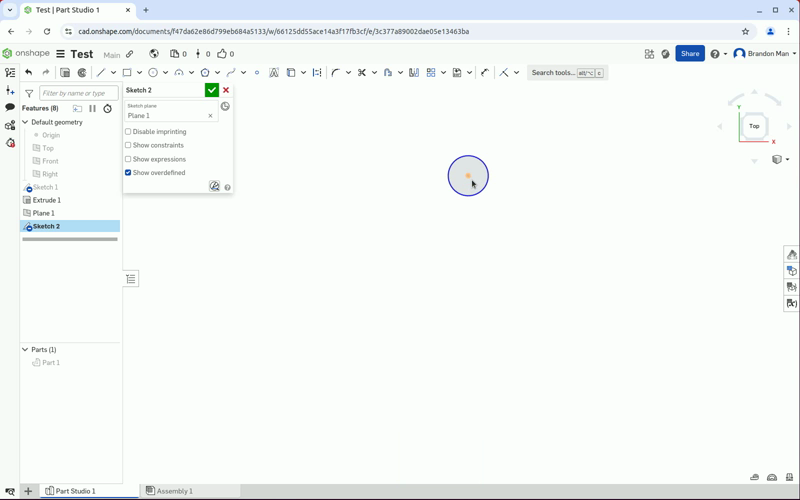
scroll(6)
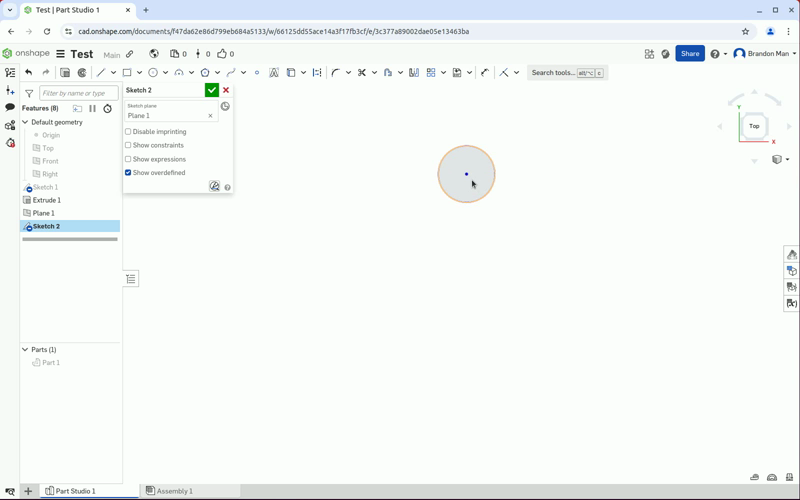
scroll(6)
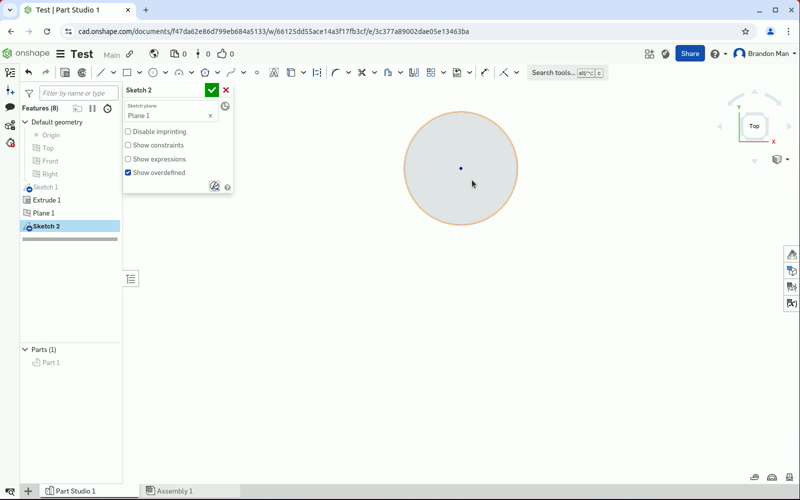
click(472, 179)
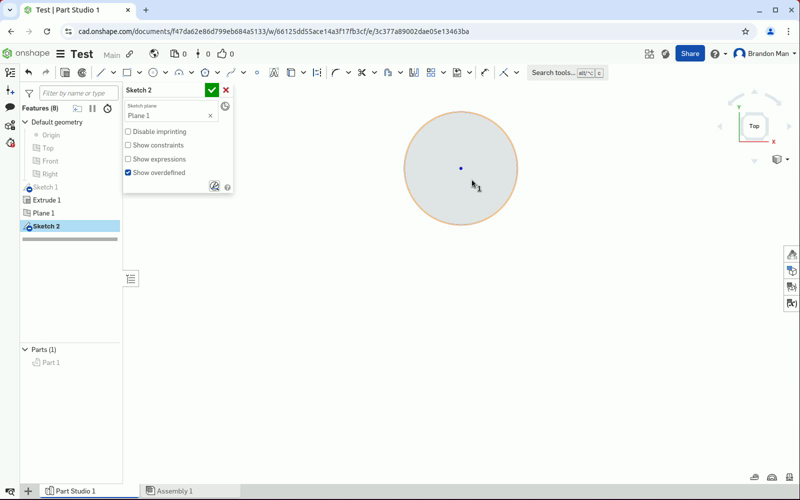
scroll(-6)
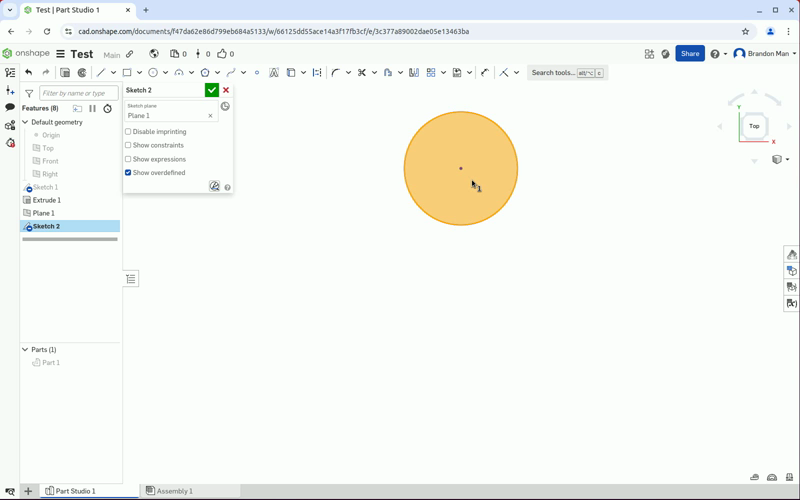
scroll(-6)
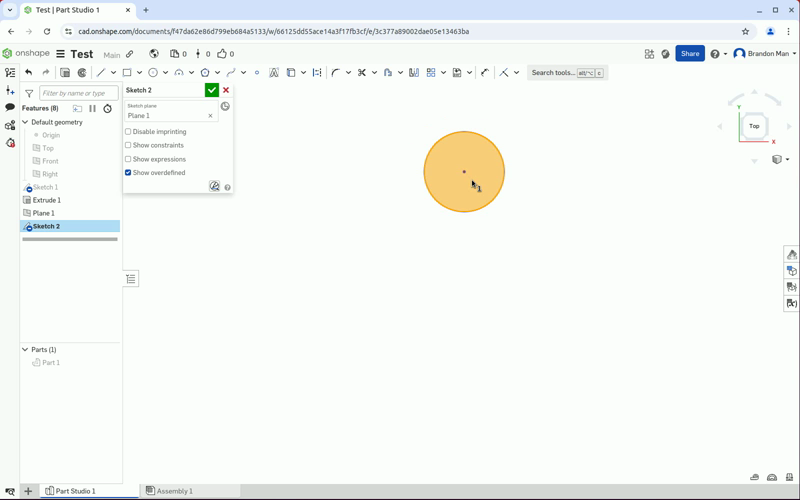
scroll(-6)
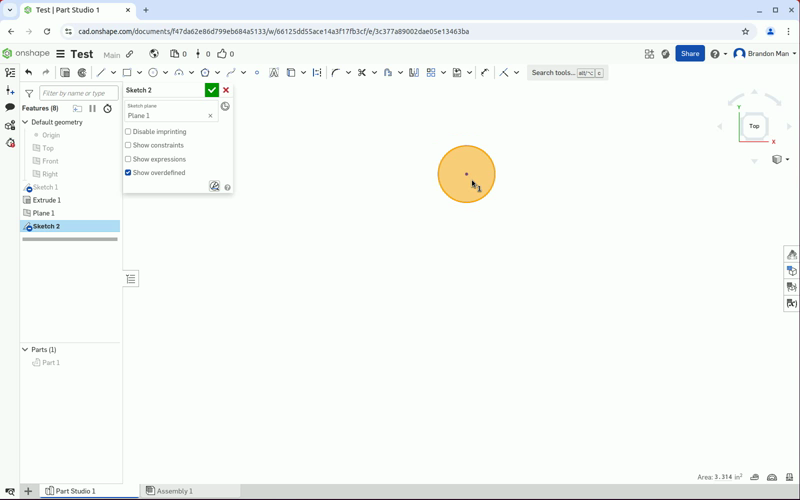
scroll(-6)
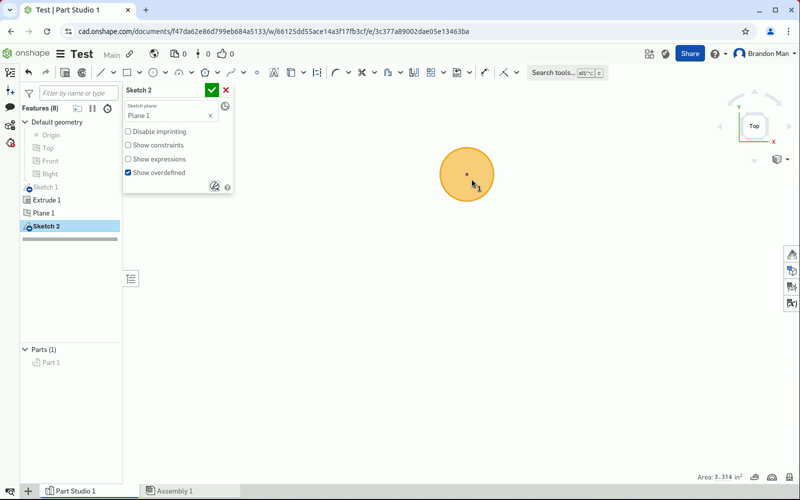
scroll(-6)
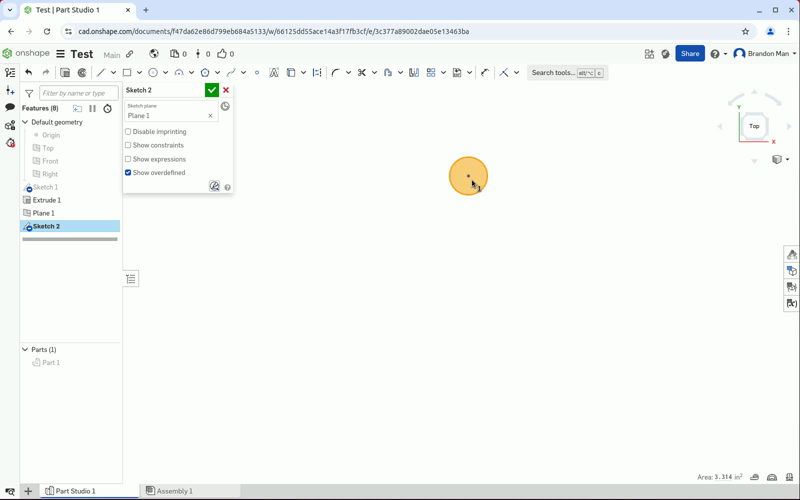
scroll(-6)
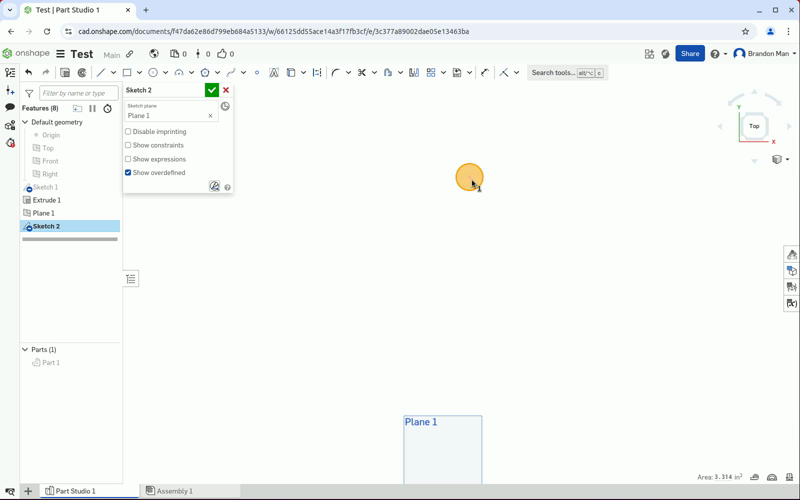
scroll(-6)
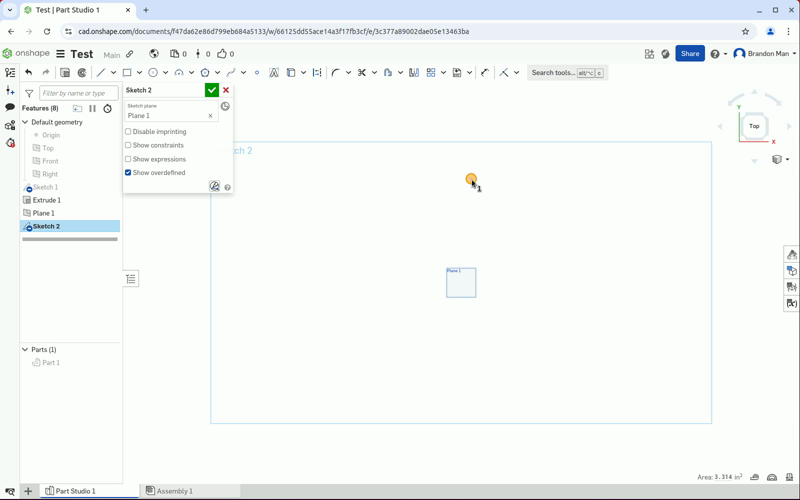
mouse_move(73, 352)
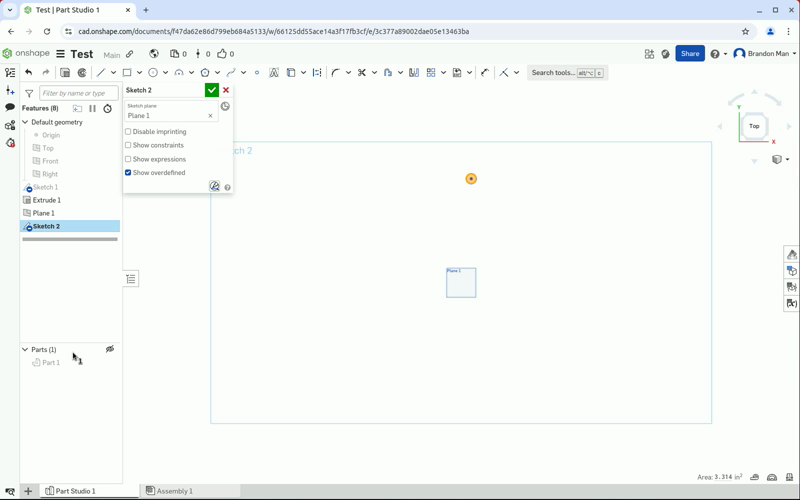
key(shift+y)
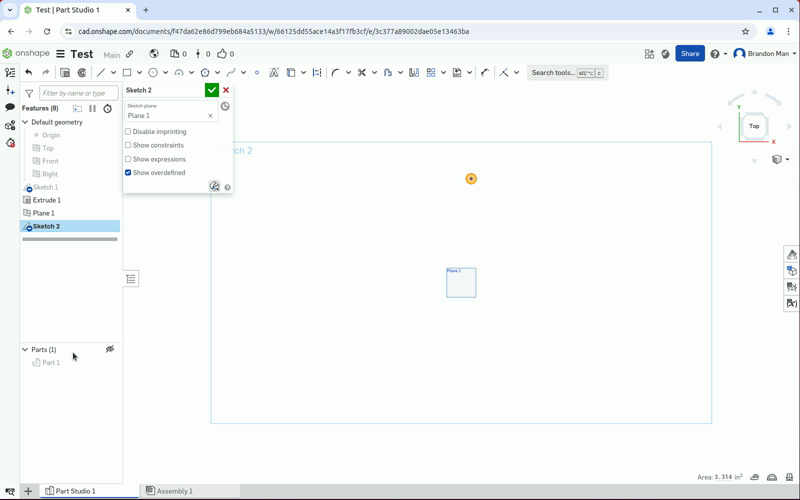
key(shift+e)
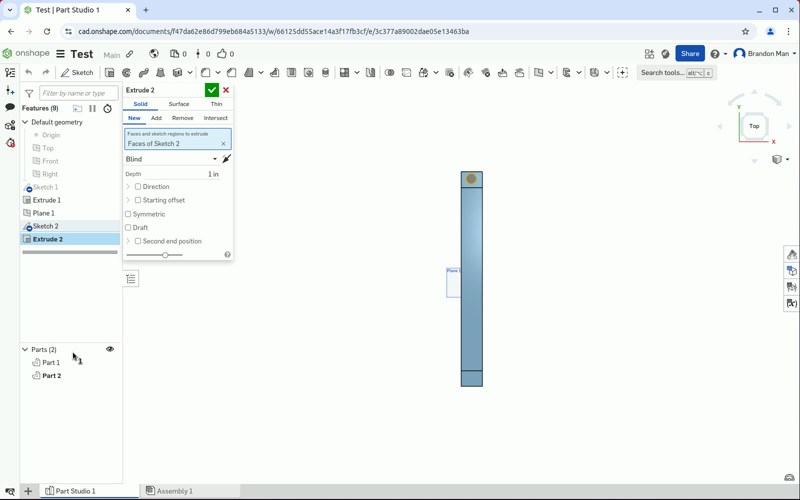
mouse_move(143, 106)
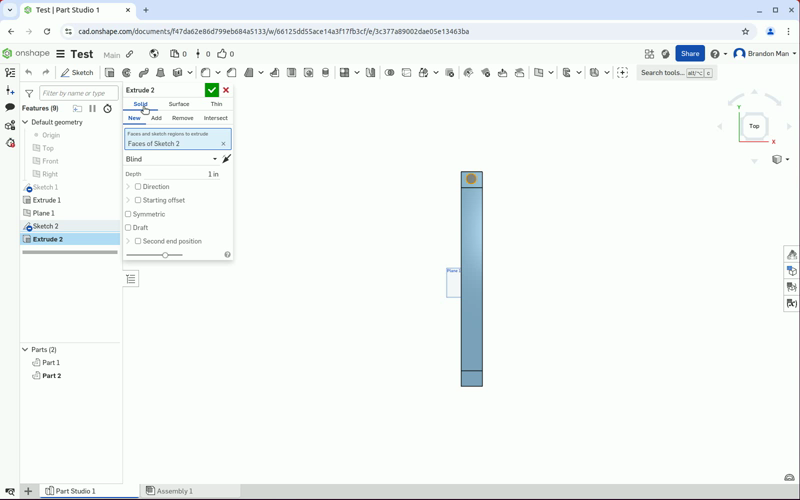
click(143, 106)
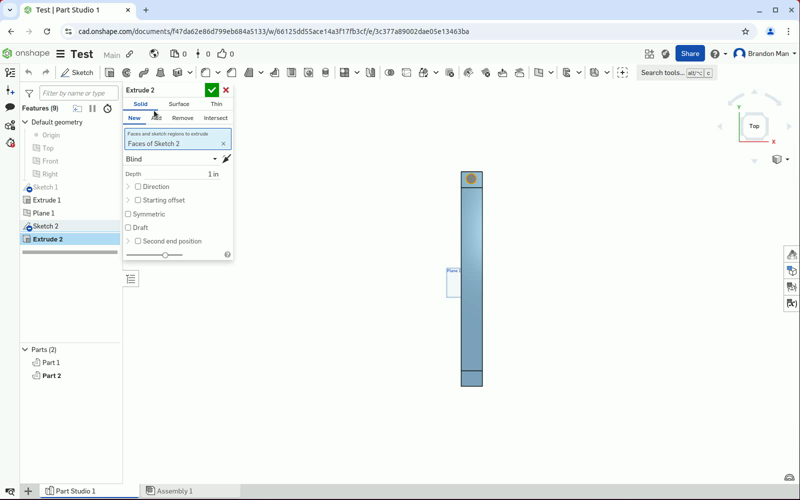
mouse_move(186, 120)
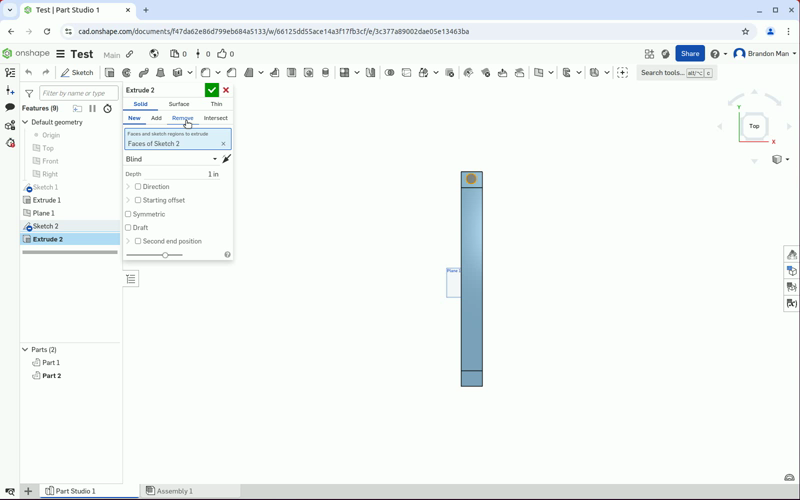
click(186, 120)
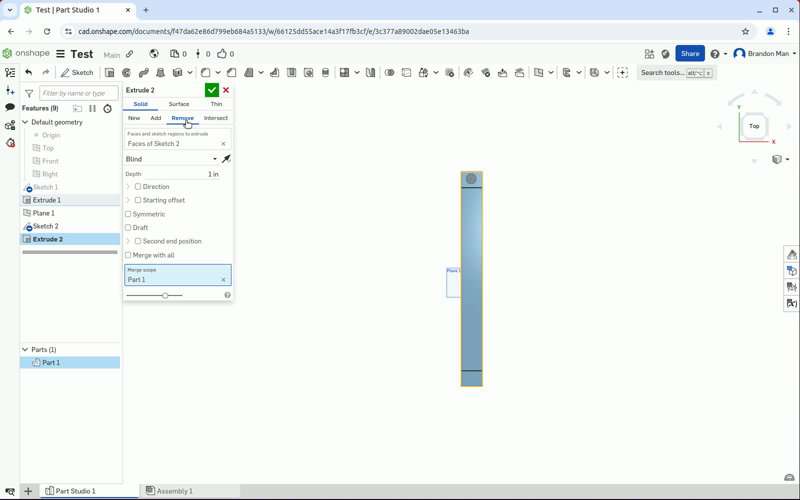
key(tab, 4)
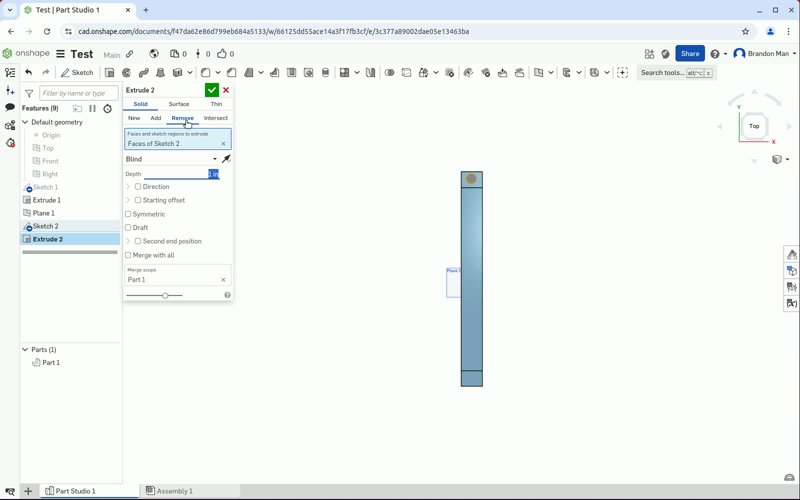
text(10.832)
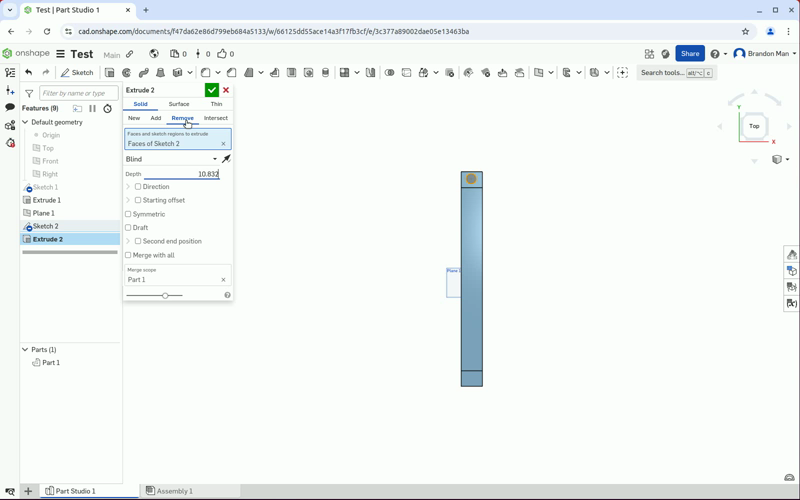
key(tab, 6)
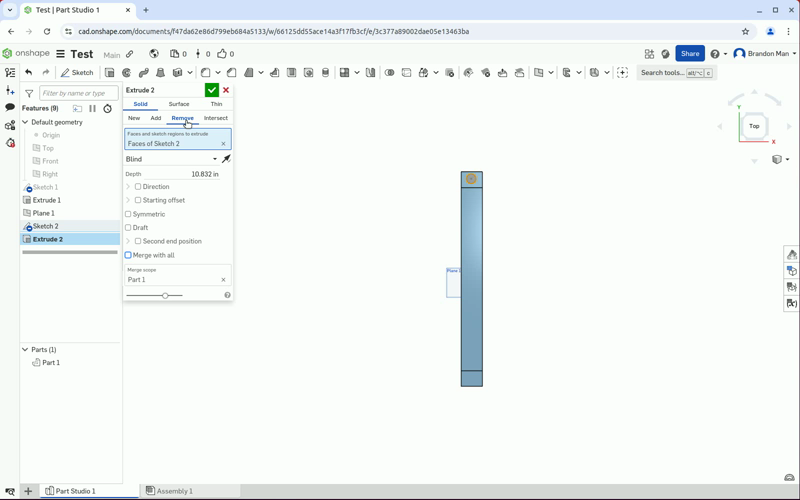
key(space)
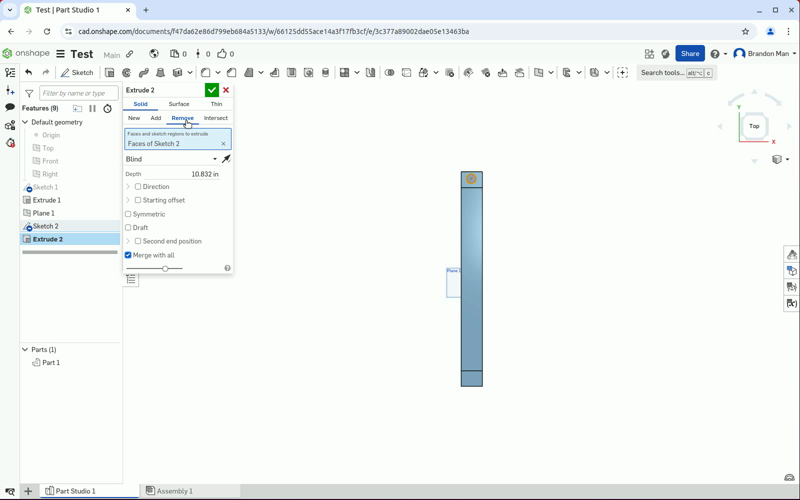
key(enter)
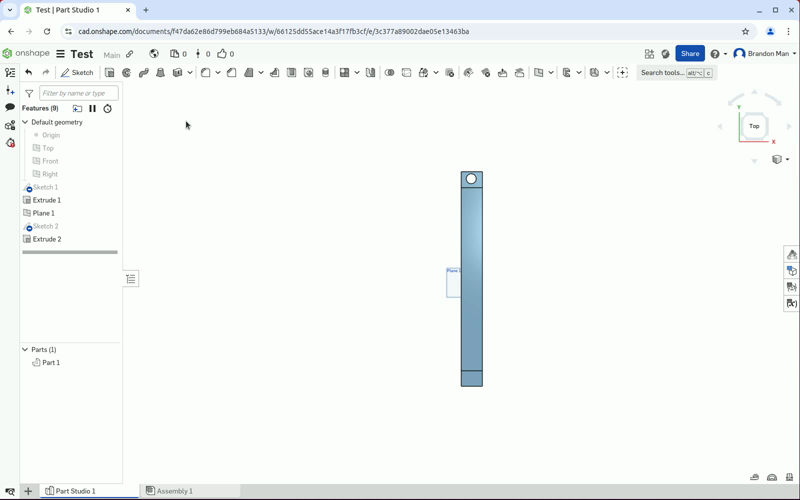
key(shift+h)
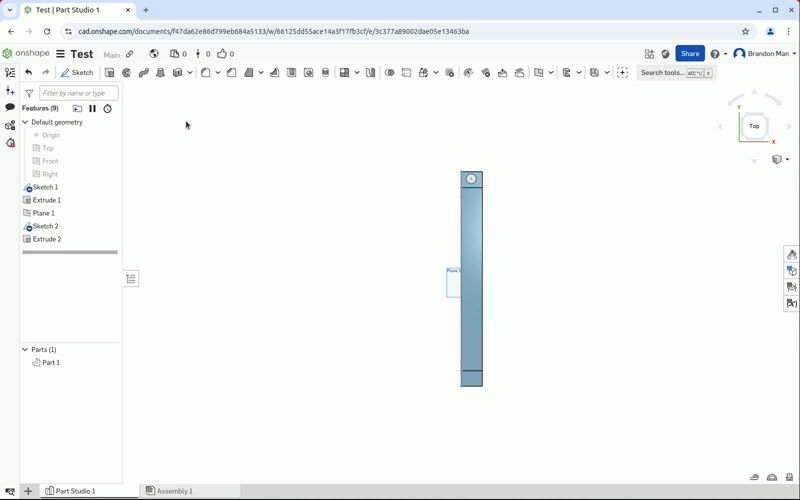
key(shift+h)
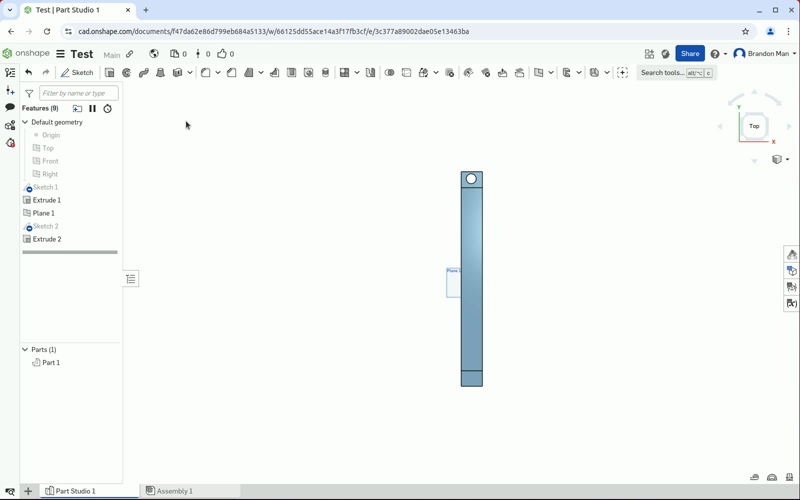
mouse_move(73, 189)
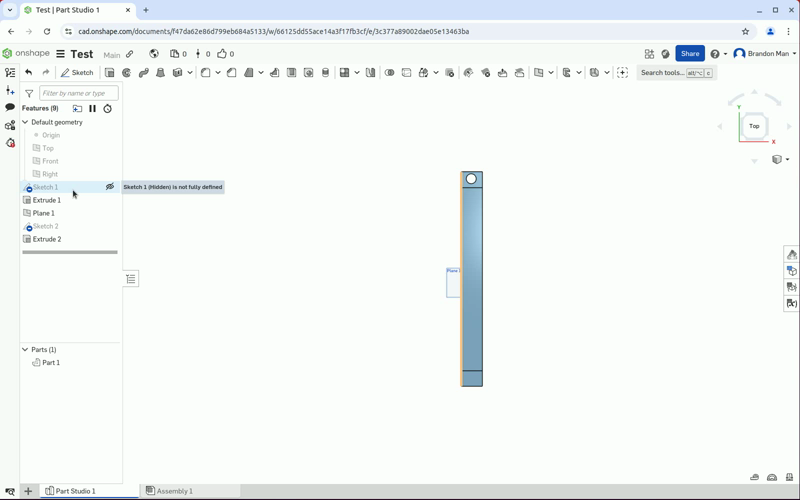
click(73, 189)
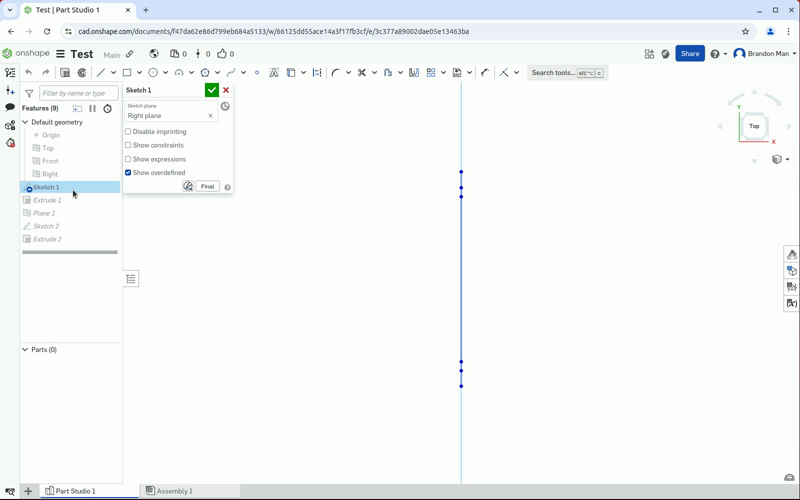
mouse_move(229, 92)
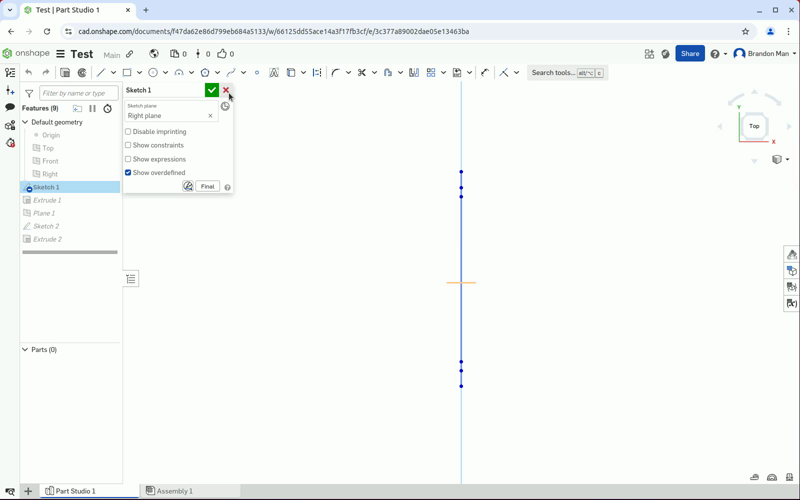
click(229, 92)
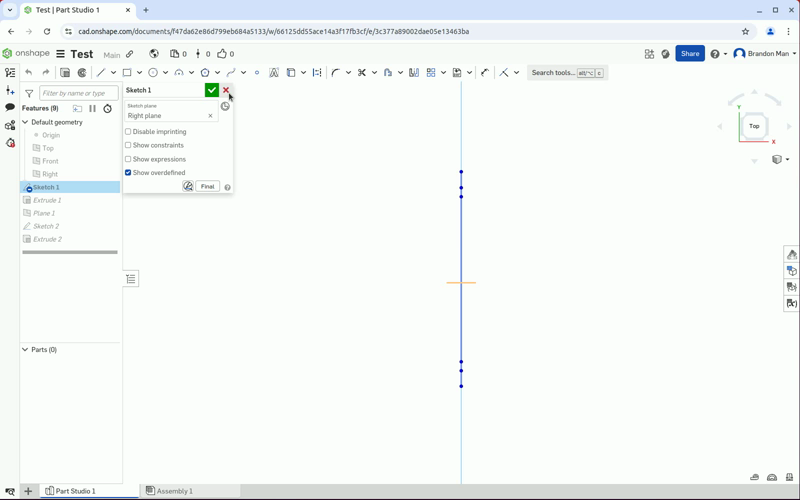
key(shift+s)
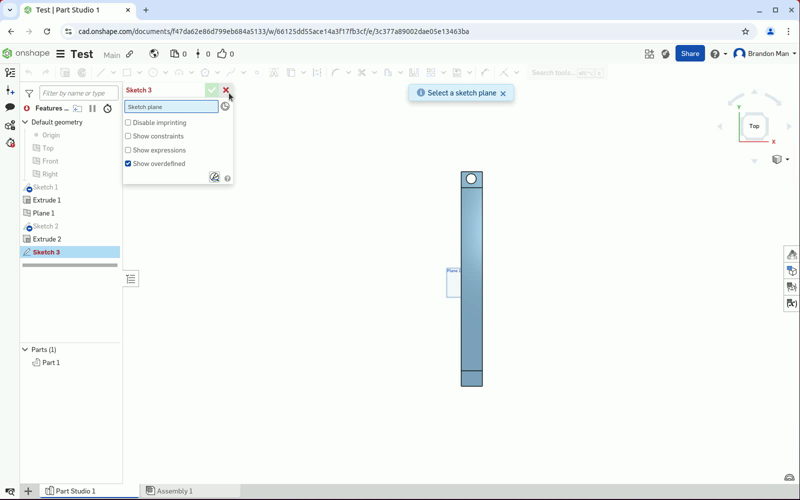
mouse_move(73, 215)
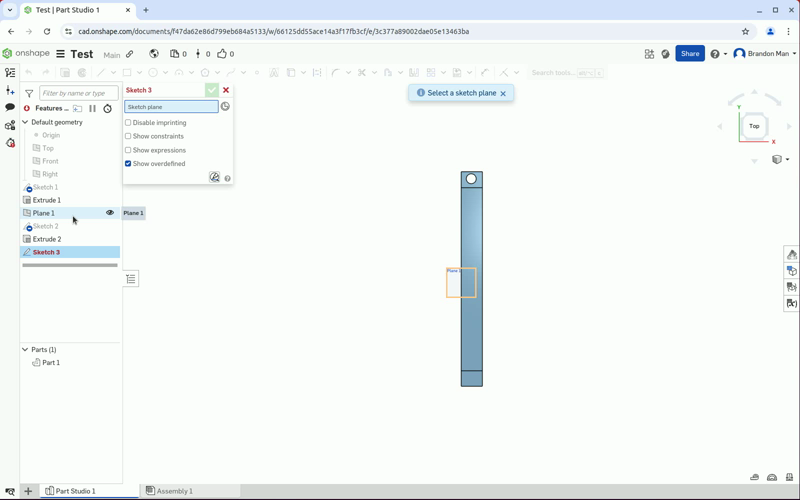
click(73, 215)
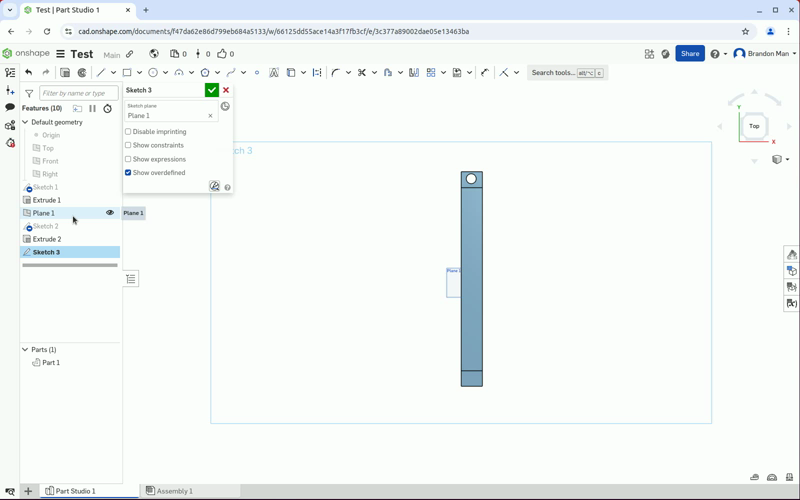
mouse_move(73, 352)
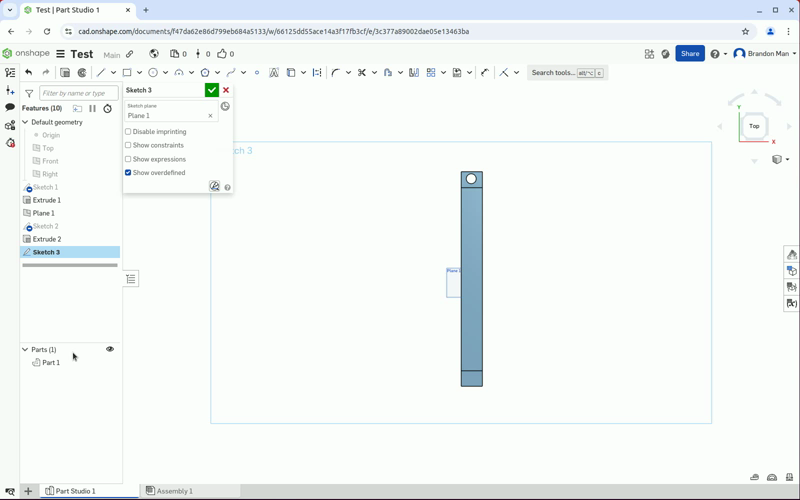
key(y)
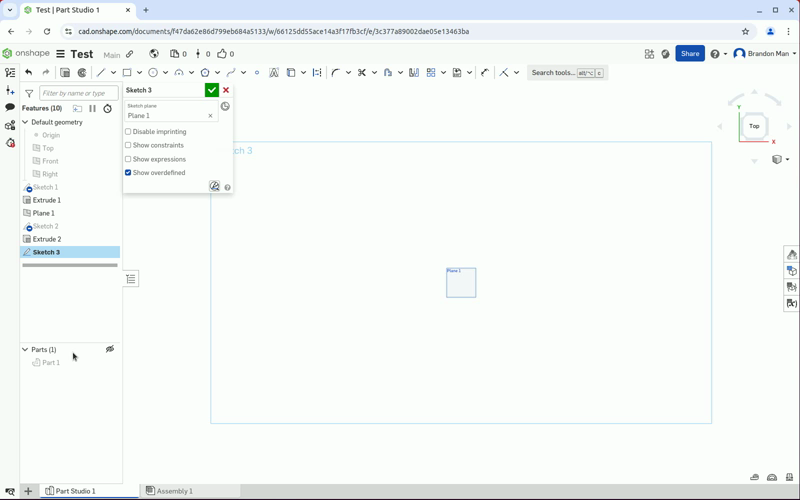
key(c)
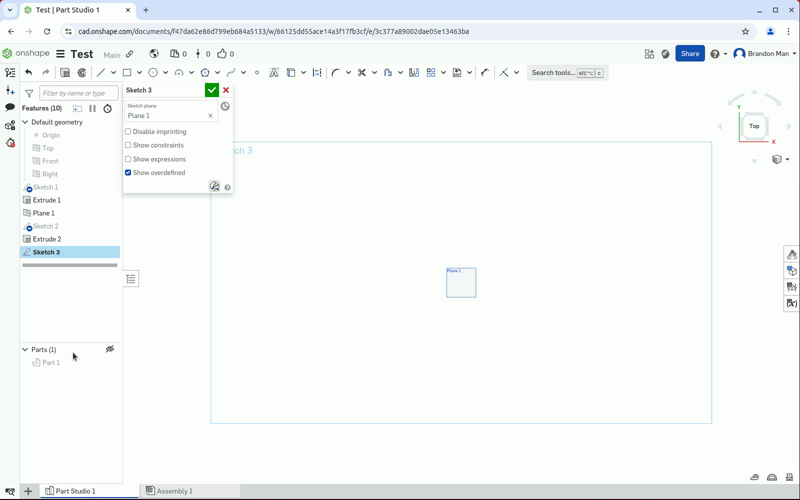
key_down(shift)
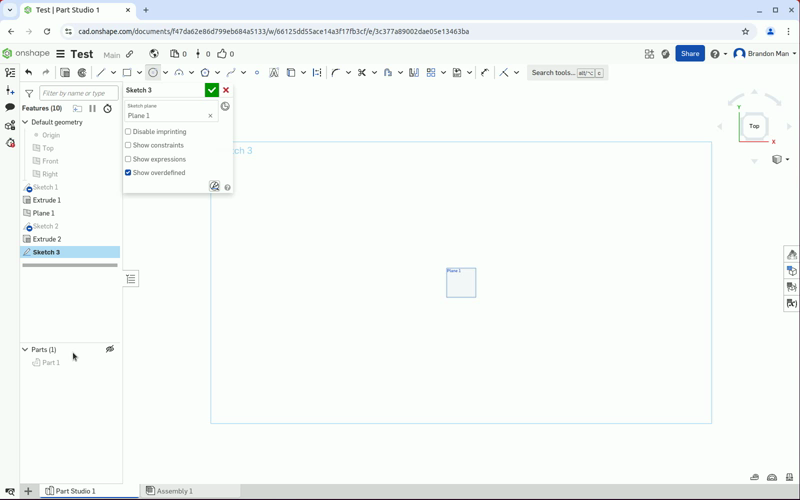
mouse_move(471, 378)
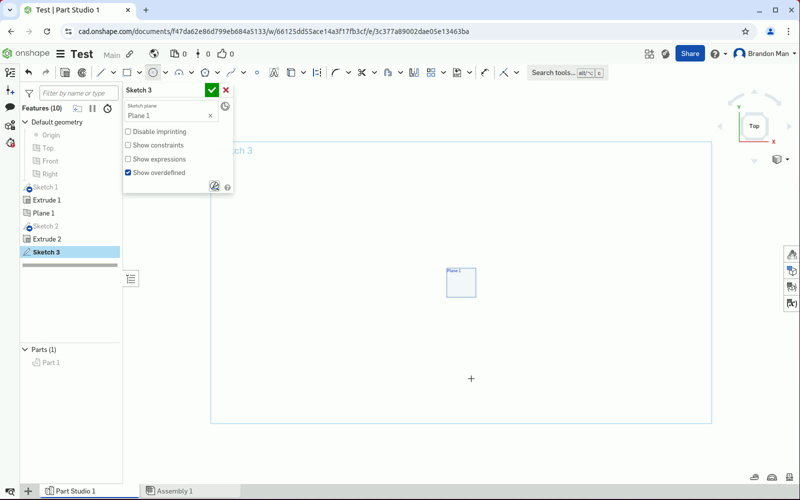
click(471, 378)
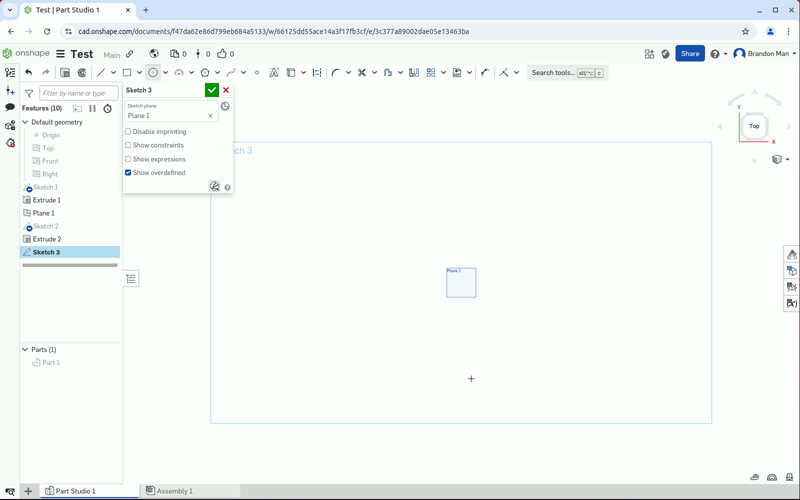
key_up(shift)
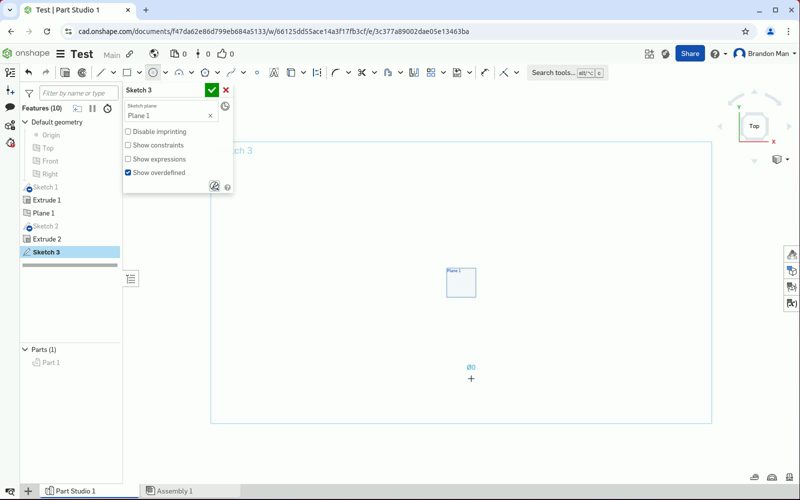
mouse_move(476, 378)
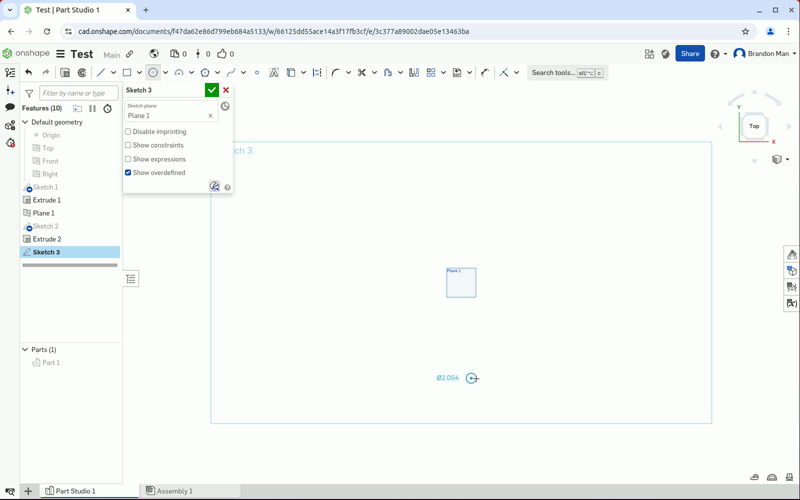
click(476, 378)
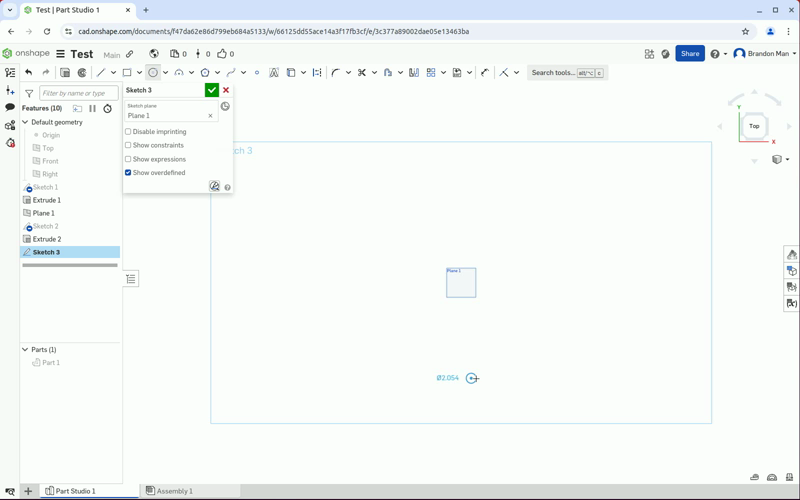
key(esc)
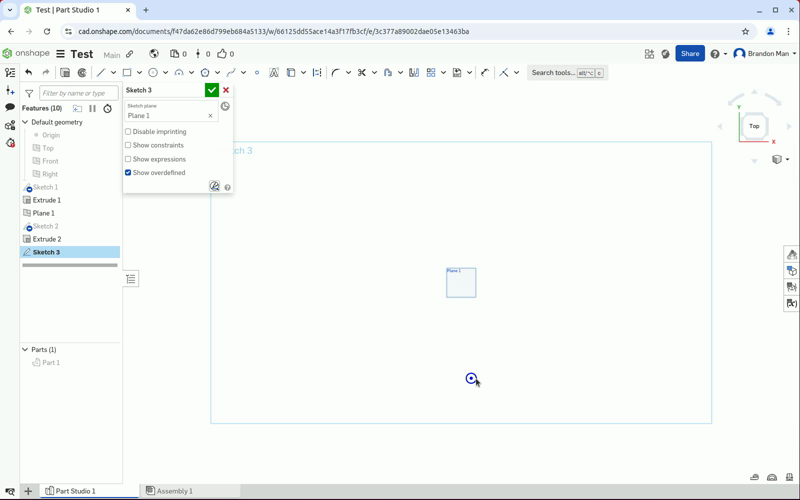
mouse_move(469, 377)
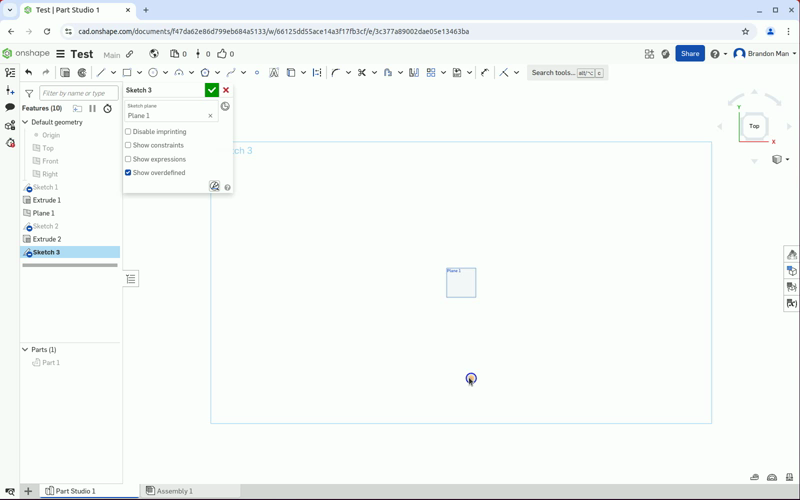
scroll(6)
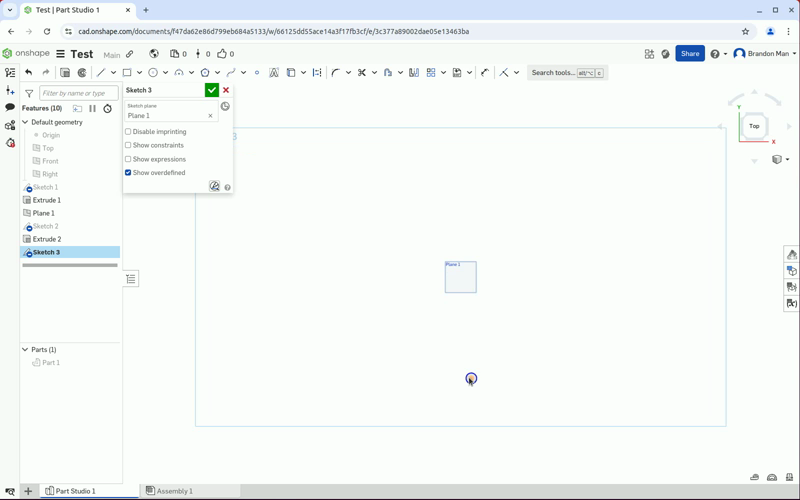
scroll(6)
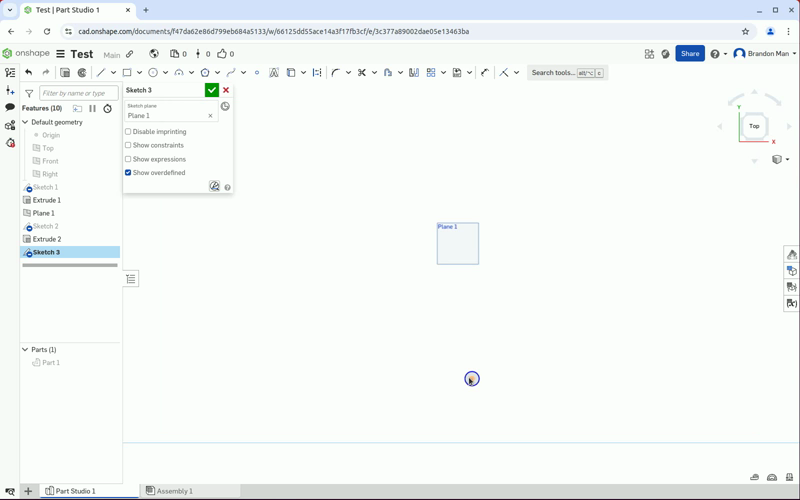
scroll(6)
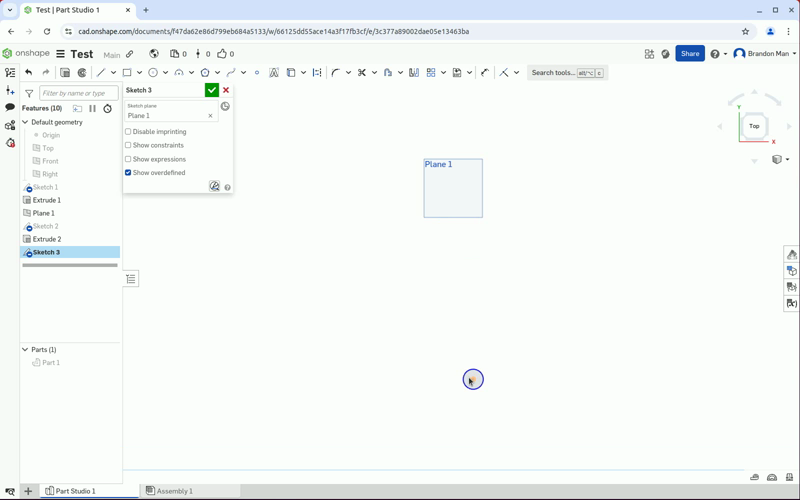
scroll(6)
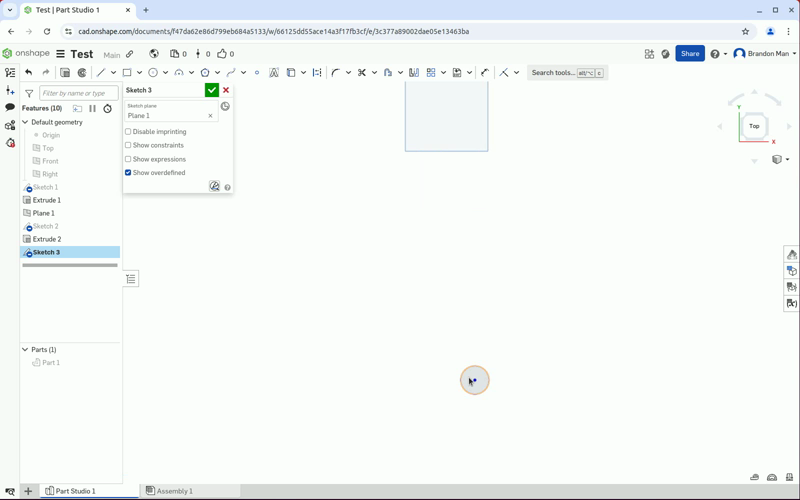
scroll(6)
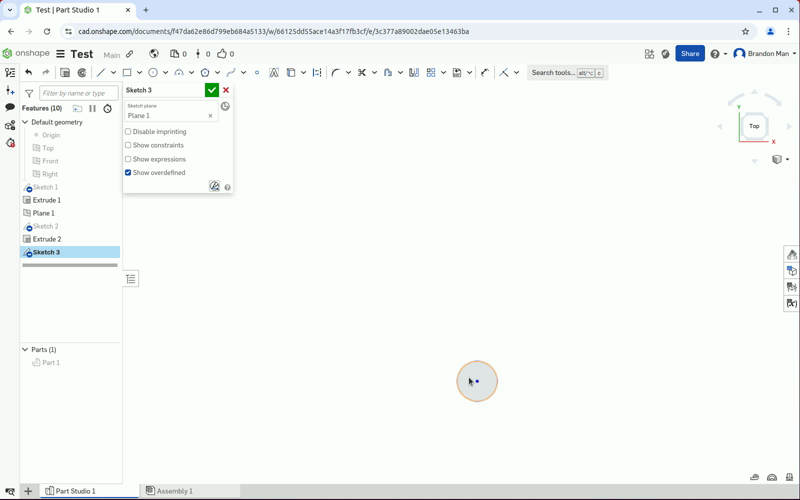
scroll(6)
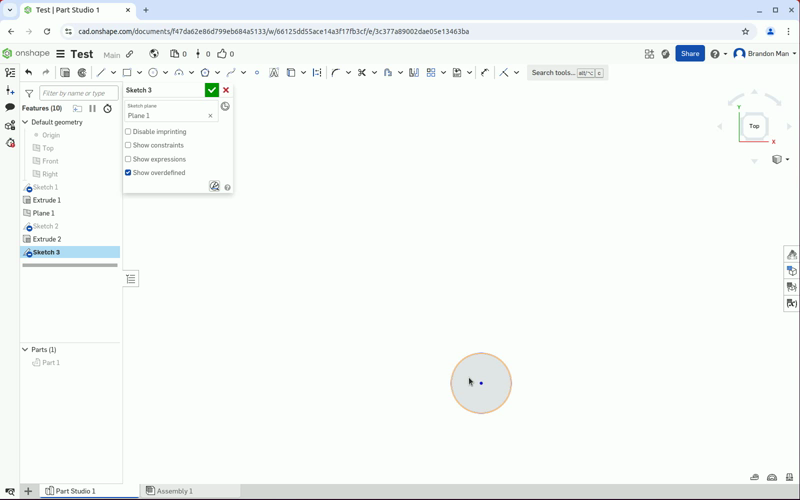
scroll(6)
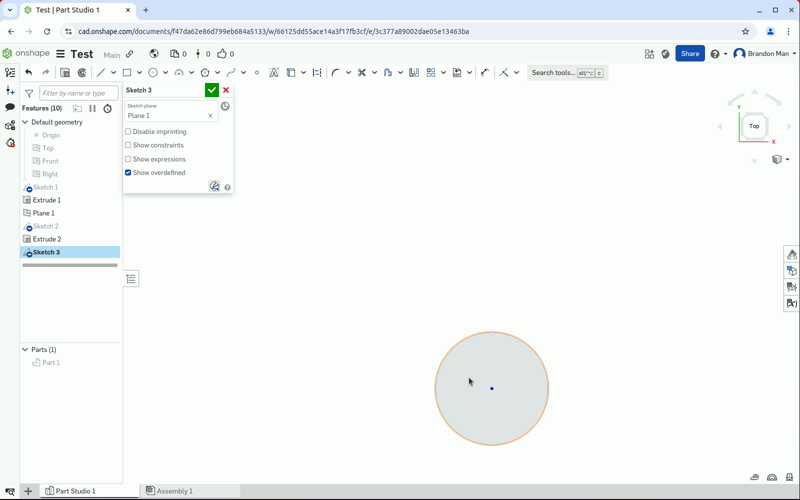
click(469, 377)
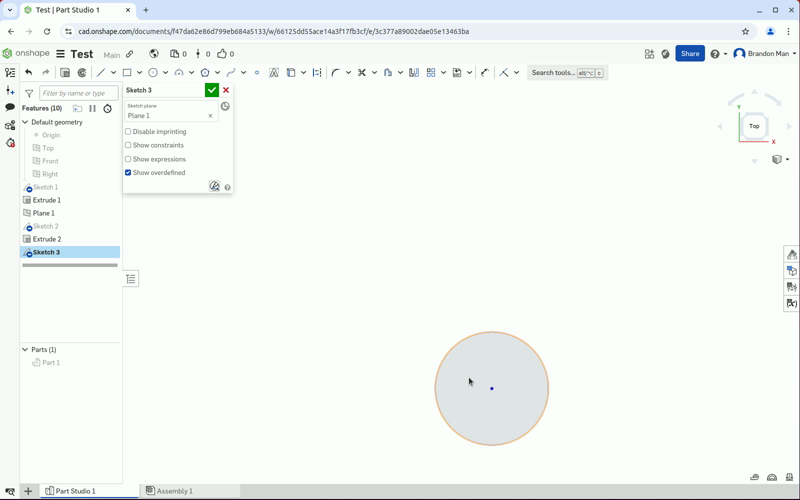
scroll(-6)
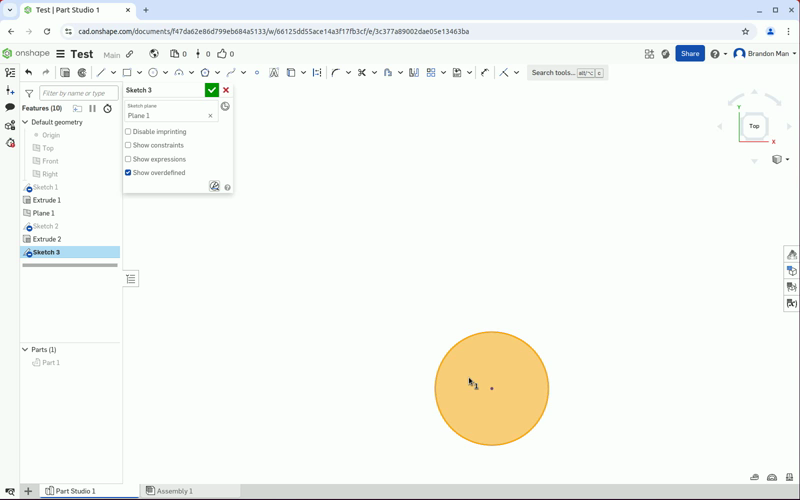
scroll(-6)
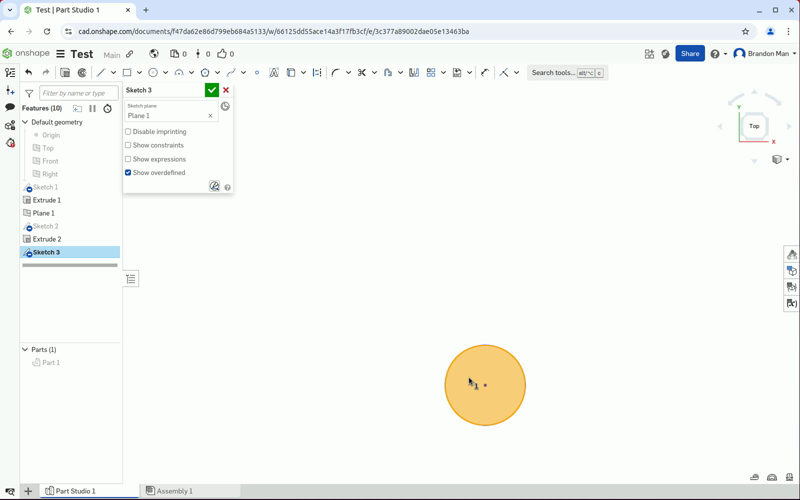
scroll(-6)
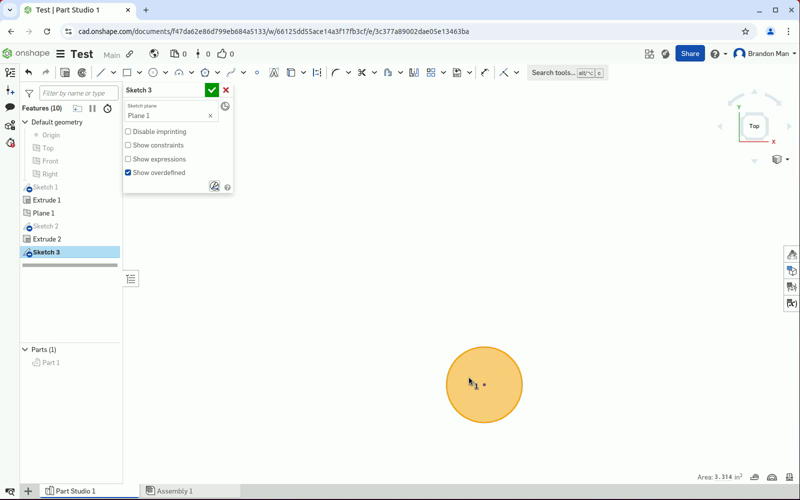
scroll(-6)
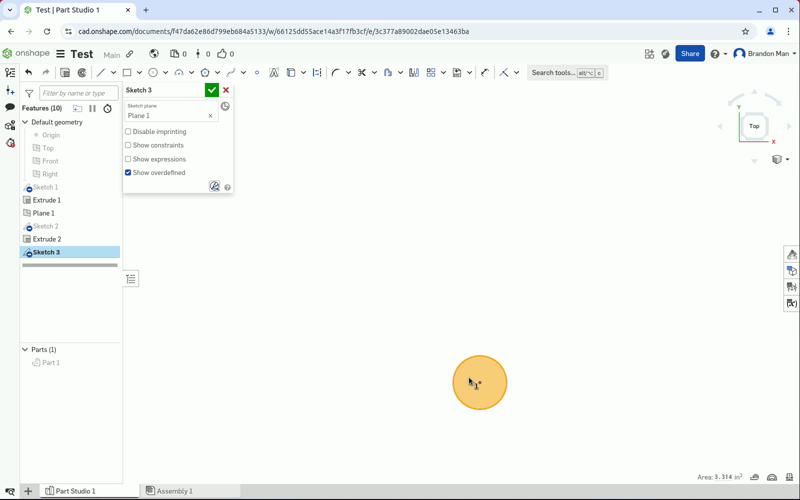
scroll(-6)
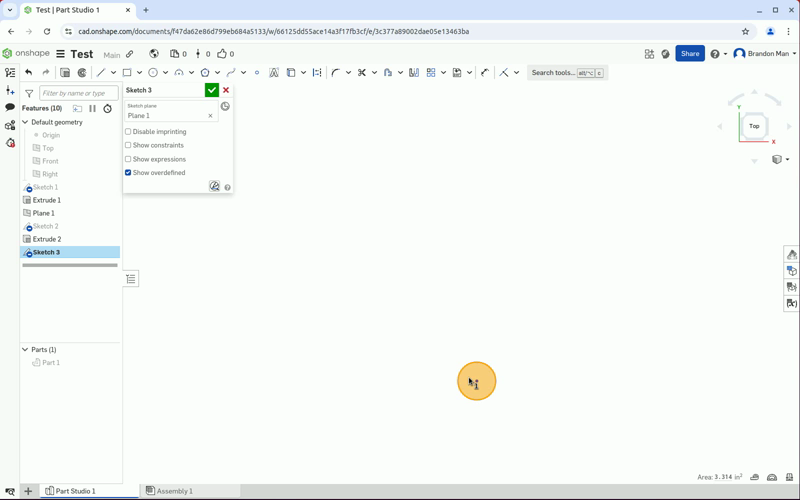
scroll(-6)
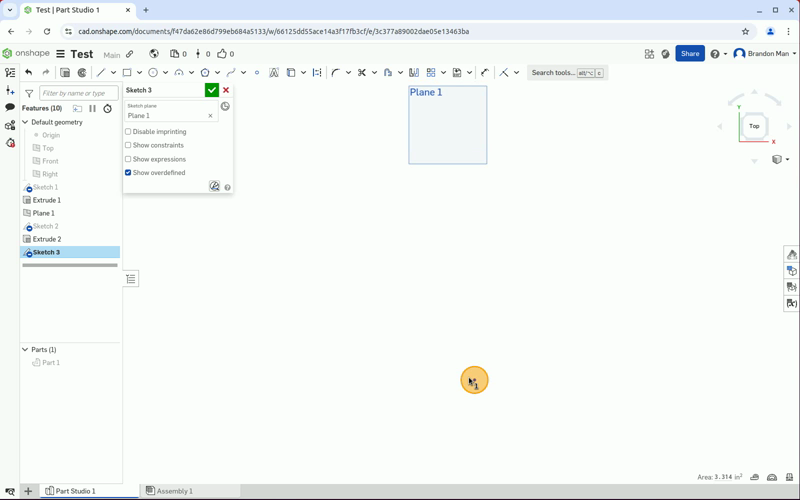
scroll(-6)
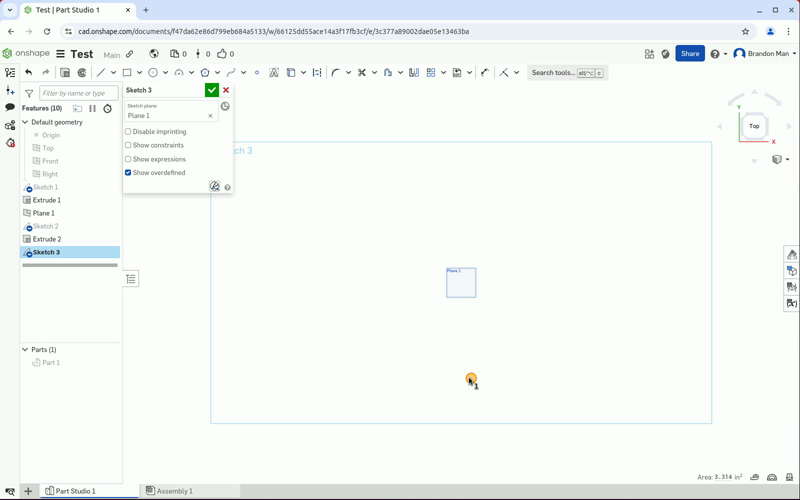
mouse_move(73, 352)
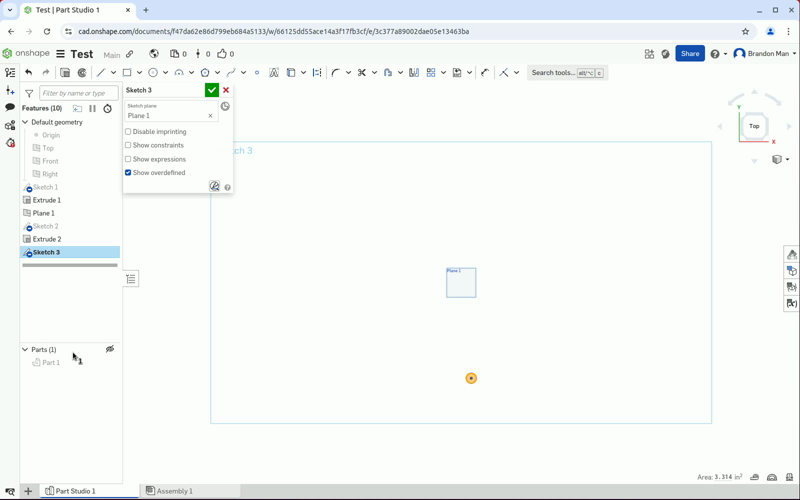
key(shift+y)
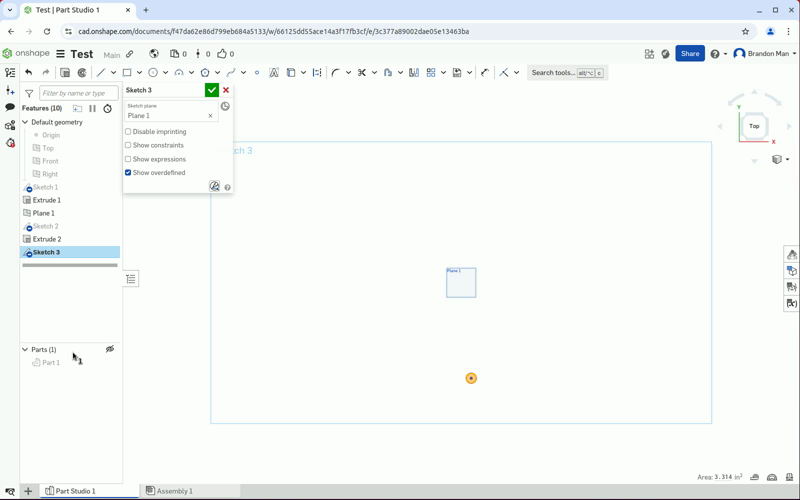
key(shift+e)
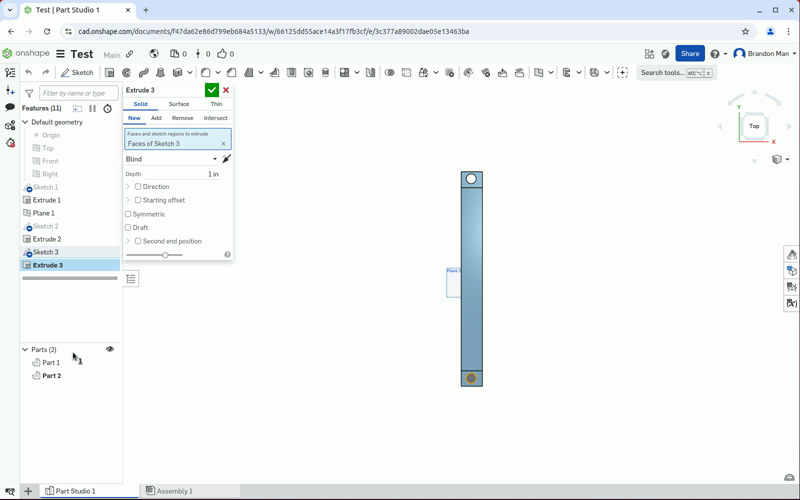
mouse_move(143, 106)
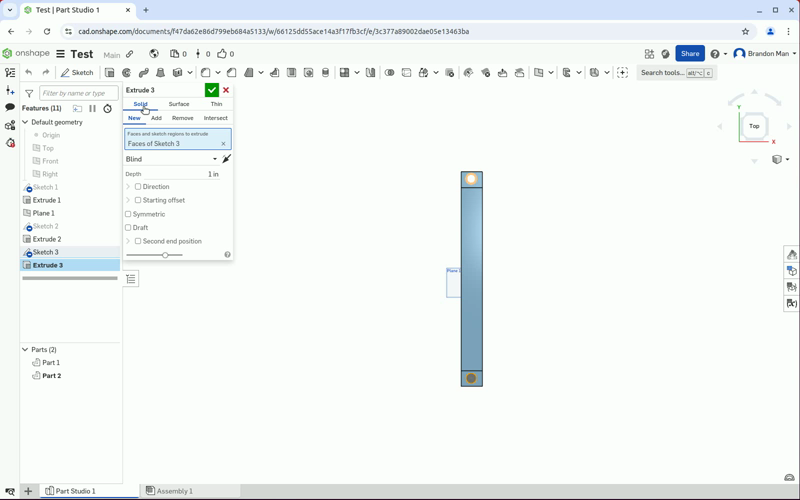
click(143, 106)
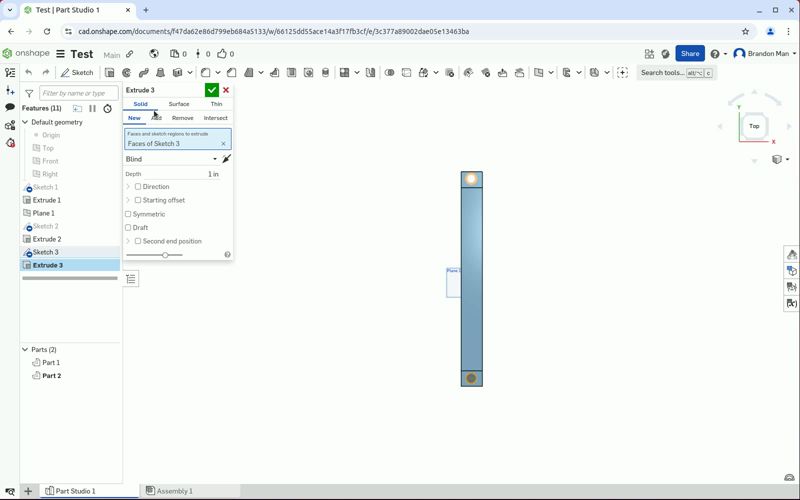
mouse_move(186, 120)
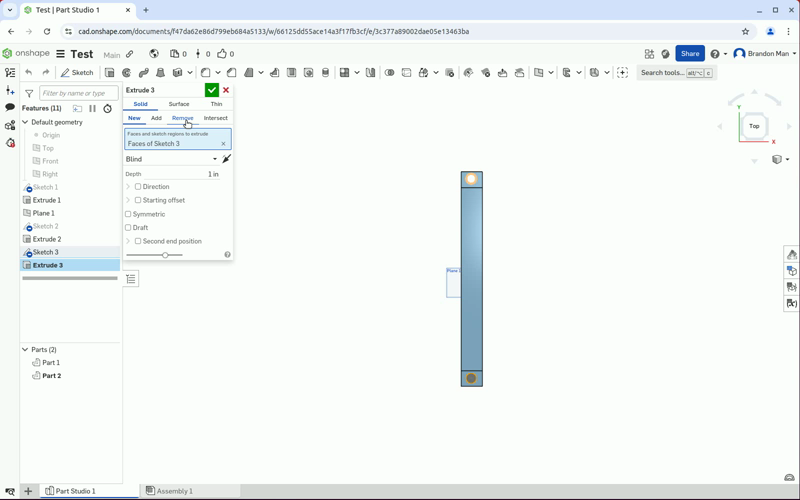
click(186, 120)
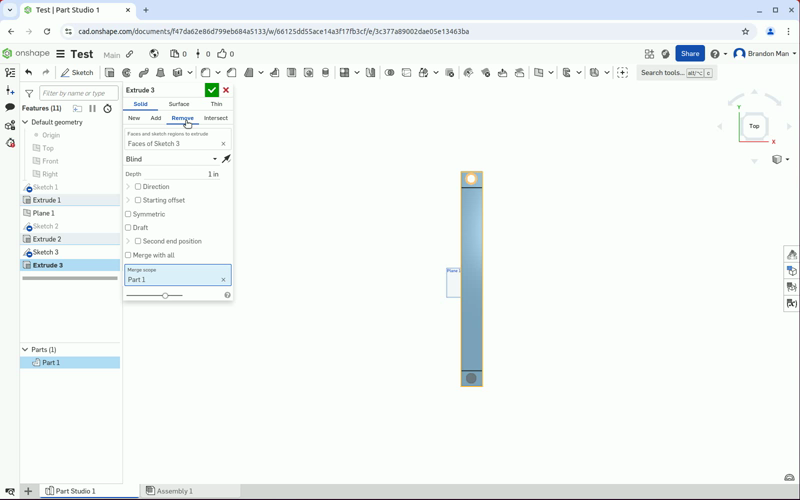
key(tab, 4)
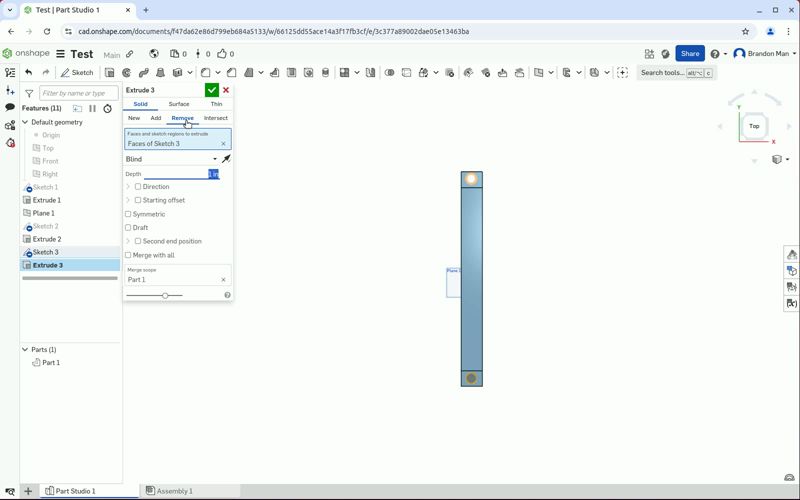
text(10.832)
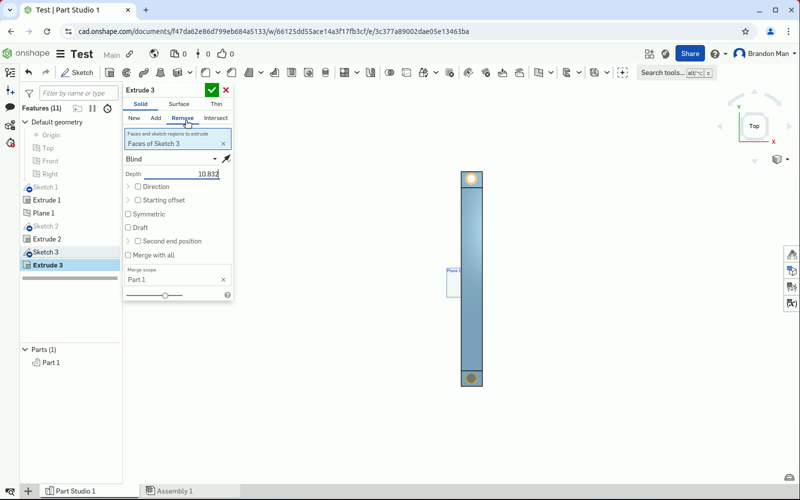
key(tab, 6)
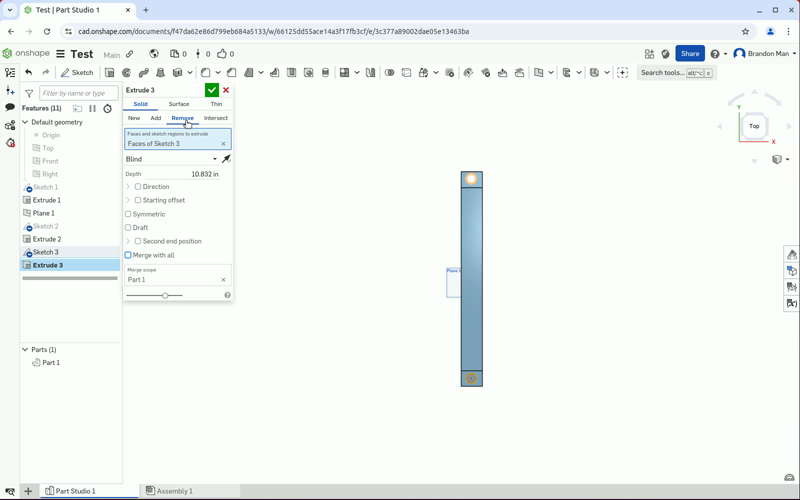
key(space)
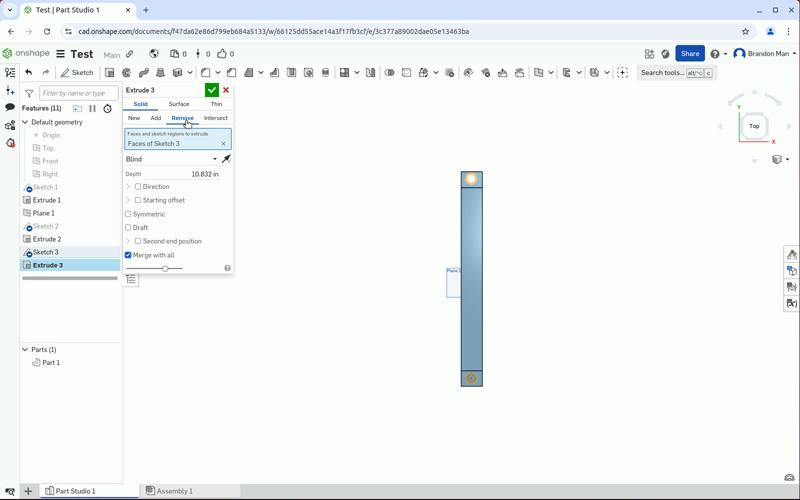
key(enter)
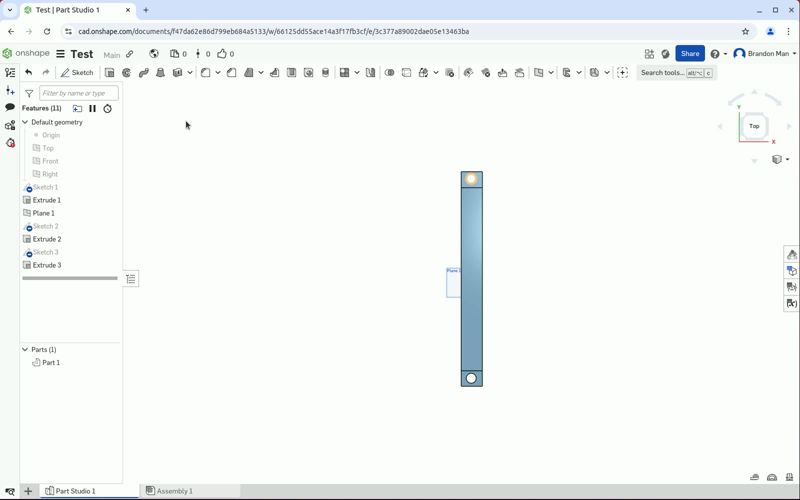
key(shift+h)
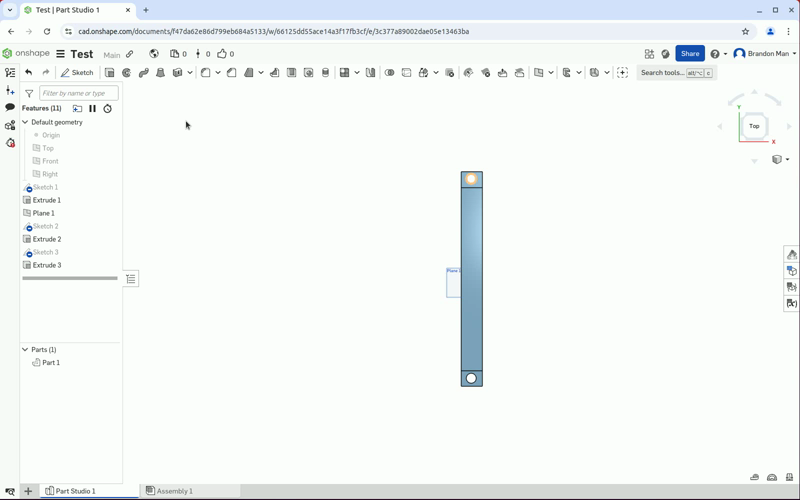
key(shift+h)
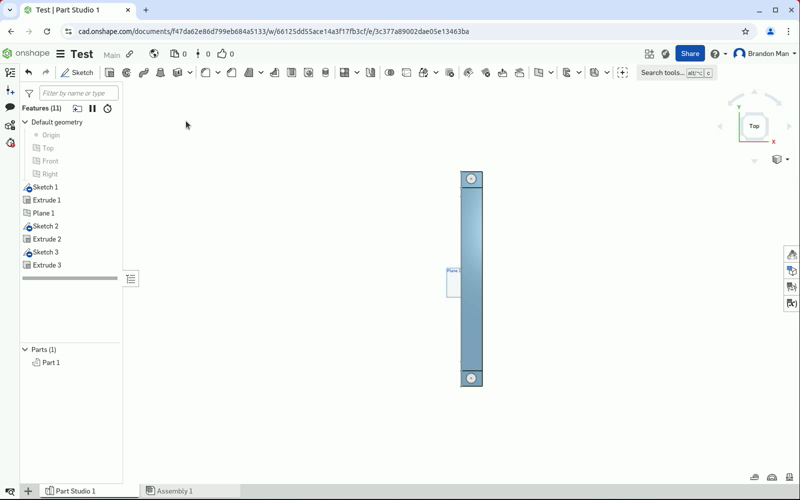
key(shift+7)
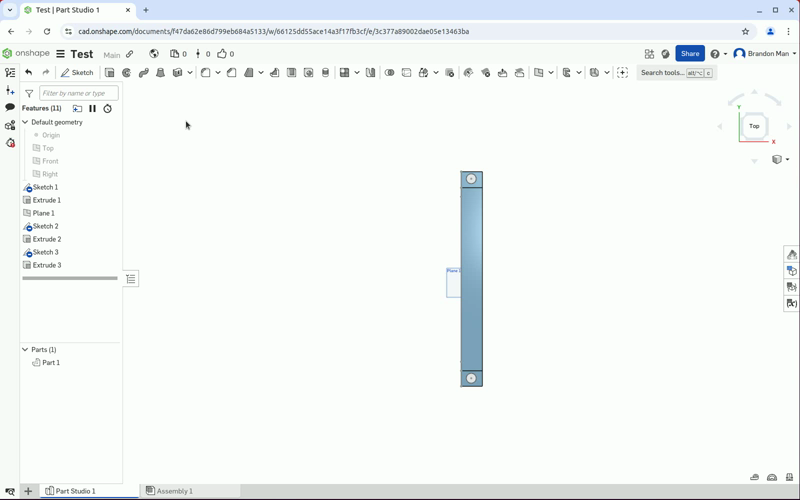
key(up, 3)
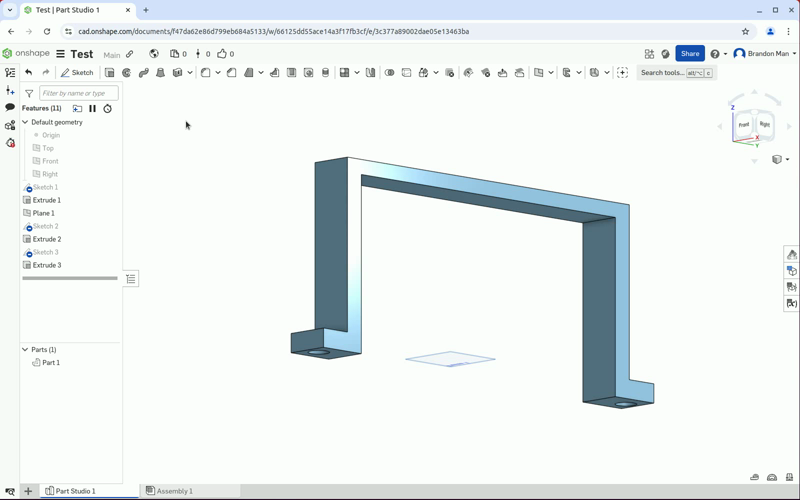
key(left, 3)
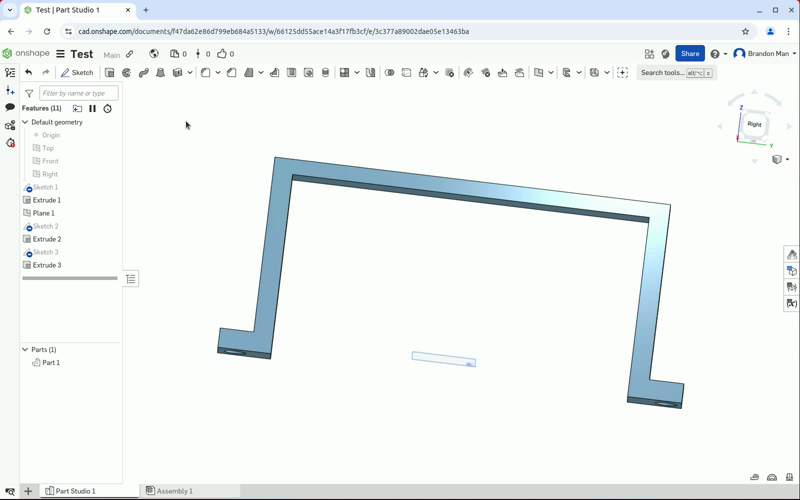
key(right, 3)
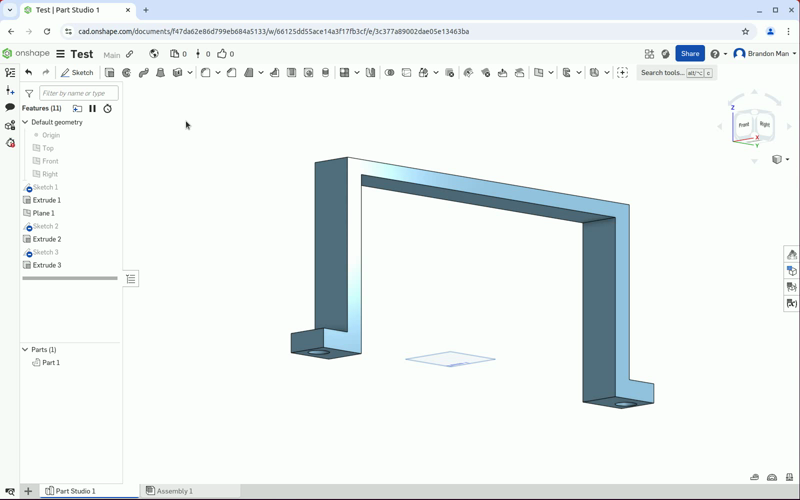
key(down, 3)
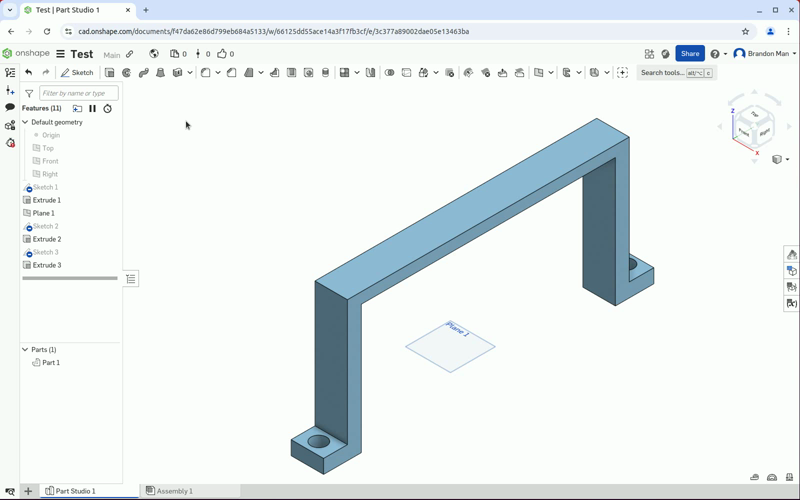
mouse_move(73, 189)
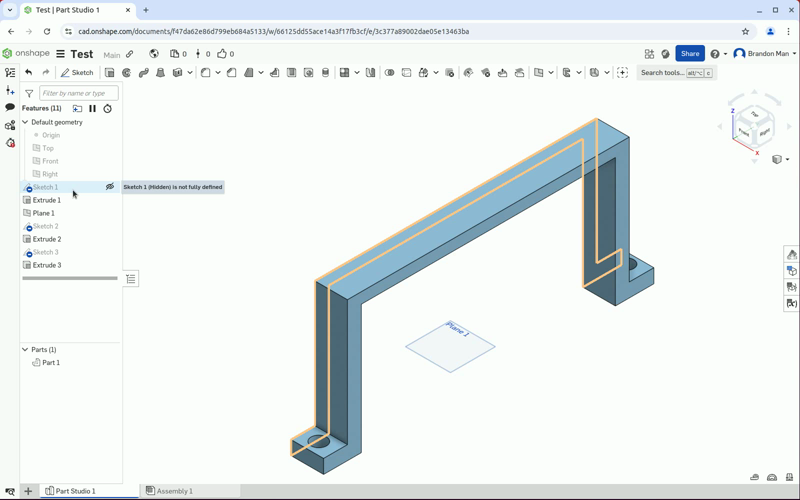
click(73, 189)